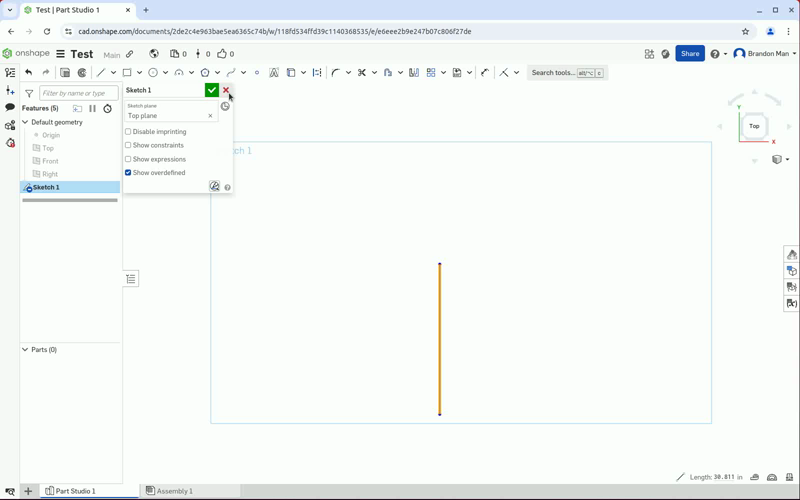
key(shift+h)
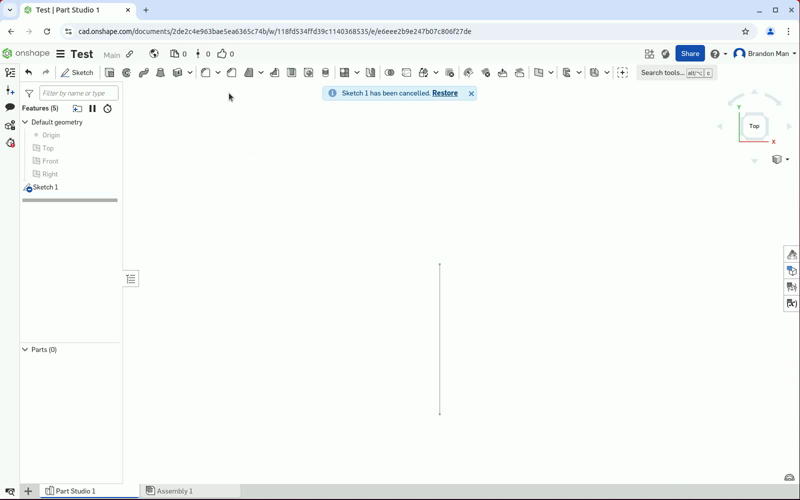
key(shift+s)
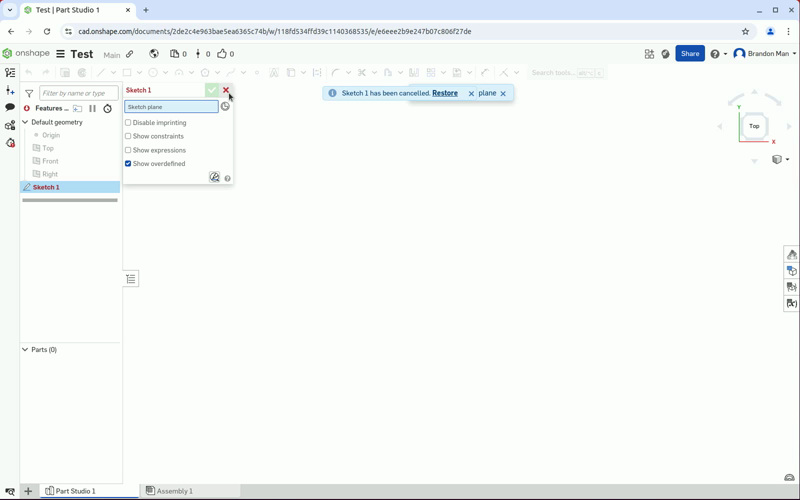
mouse_move(73, 150)
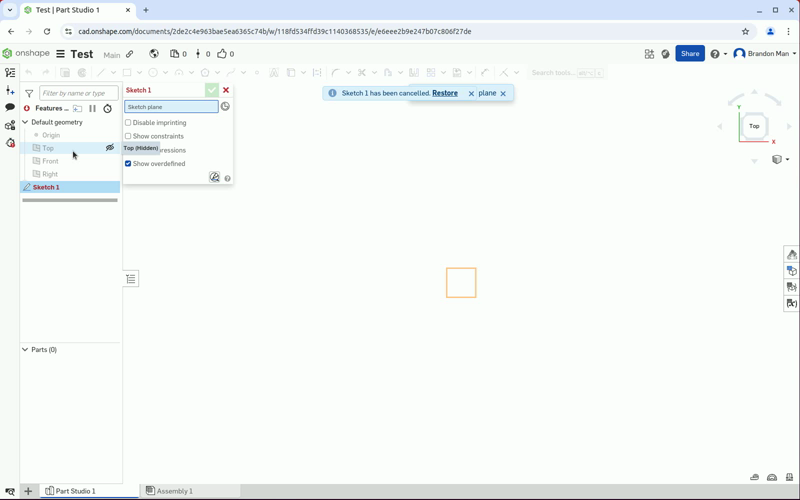
click(73, 150)
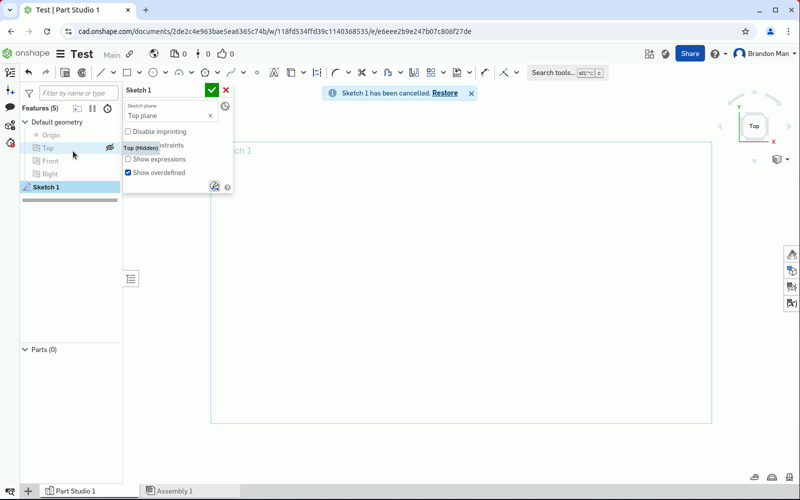
mouse_move(73, 352)
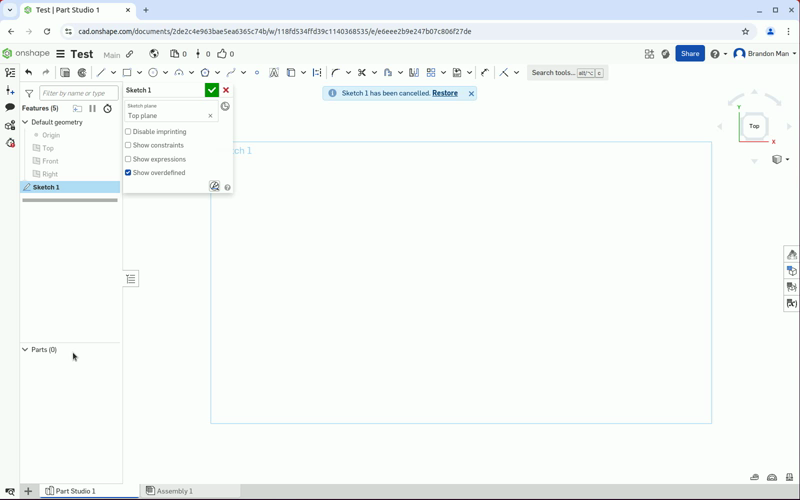
key(y)
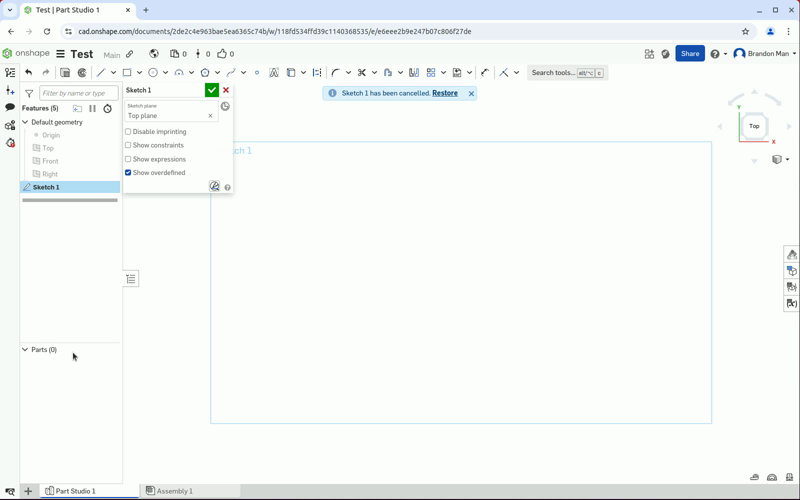
key(c)
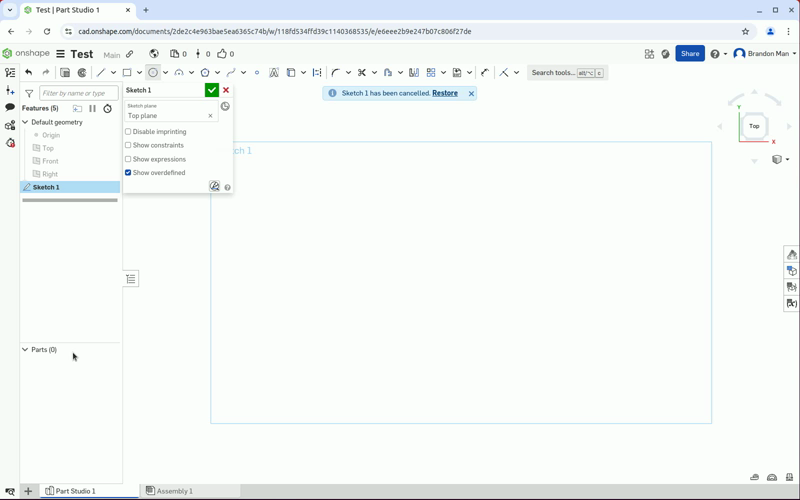
key_down(shift)
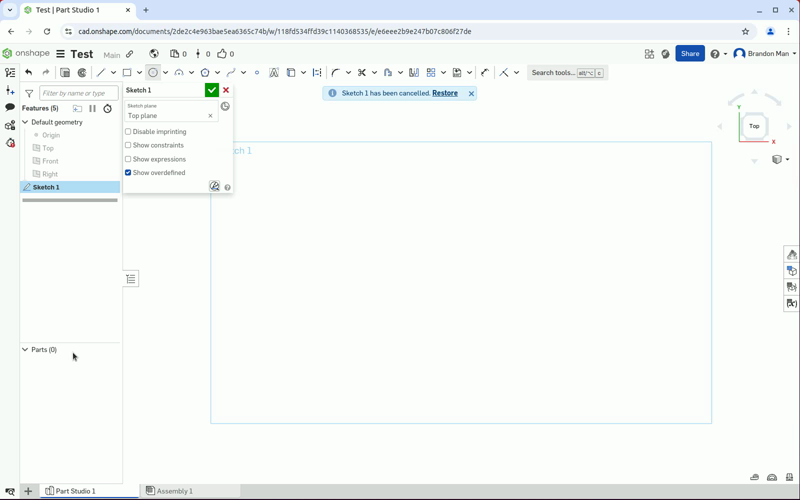
mouse_move(461, 282)
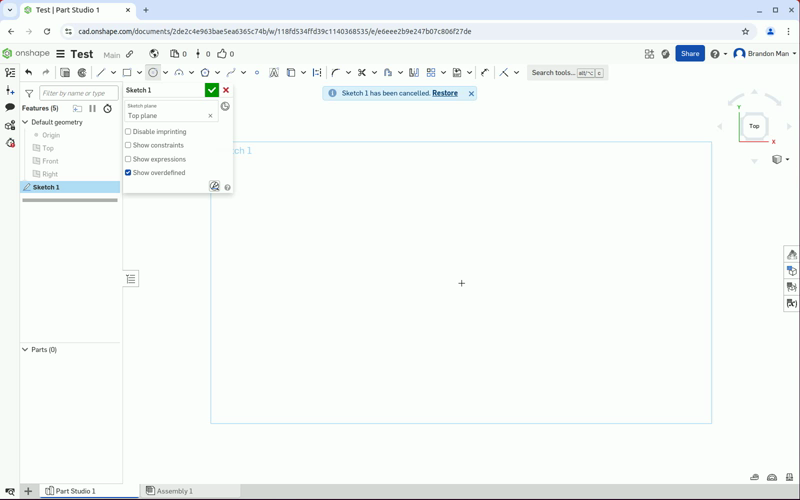
click(461, 282)
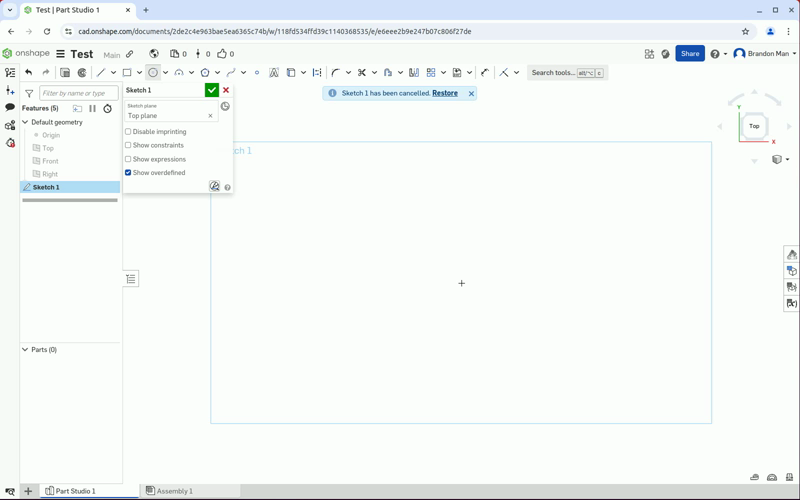
key_up(shift)
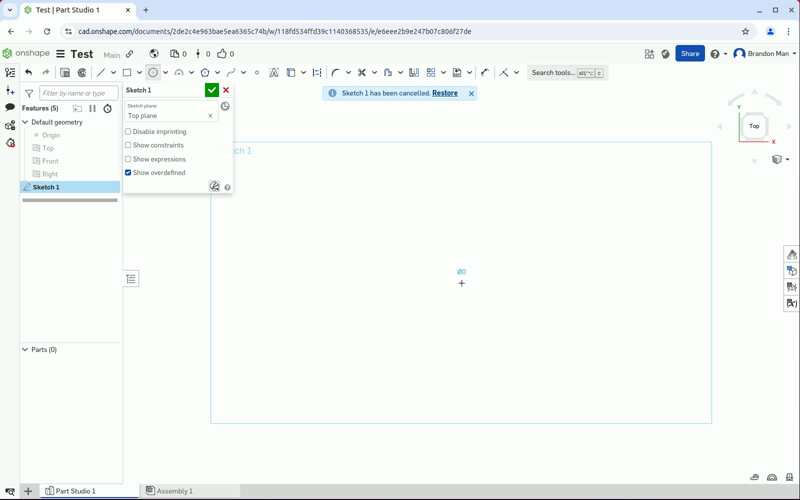
mouse_move(470, 282)
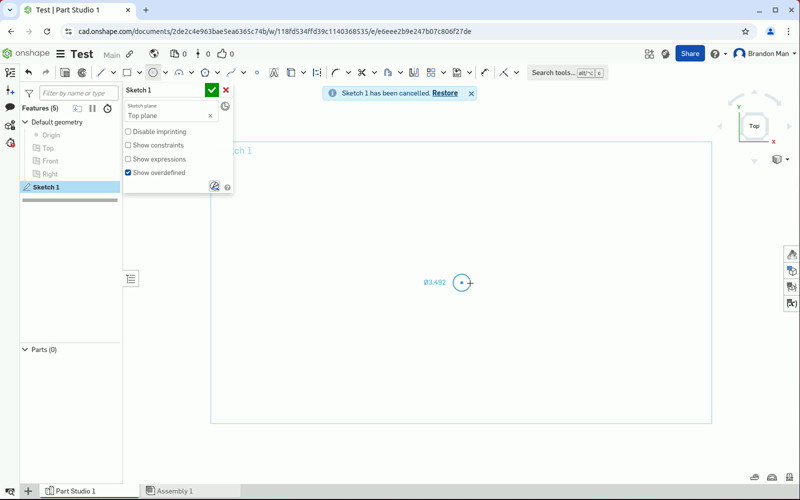
click(470, 282)
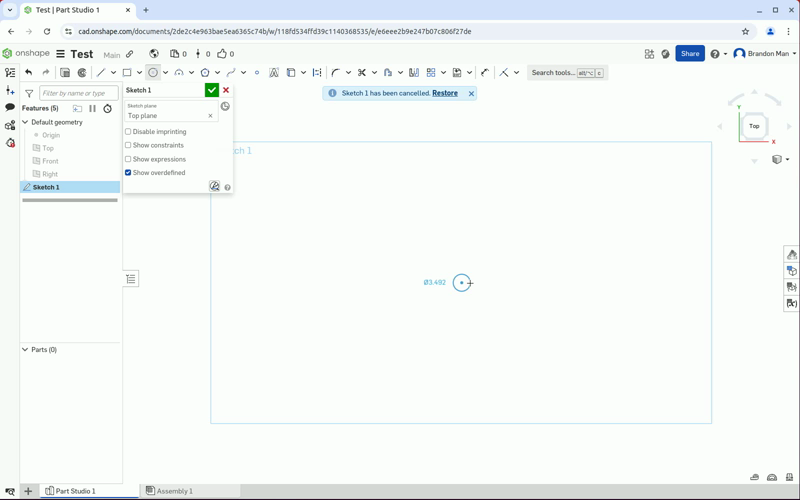
key(esc)
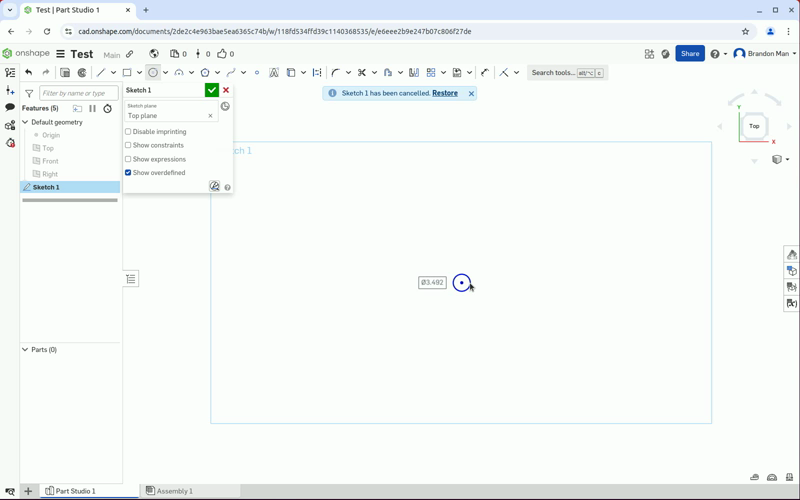
mouse_move(459, 289)
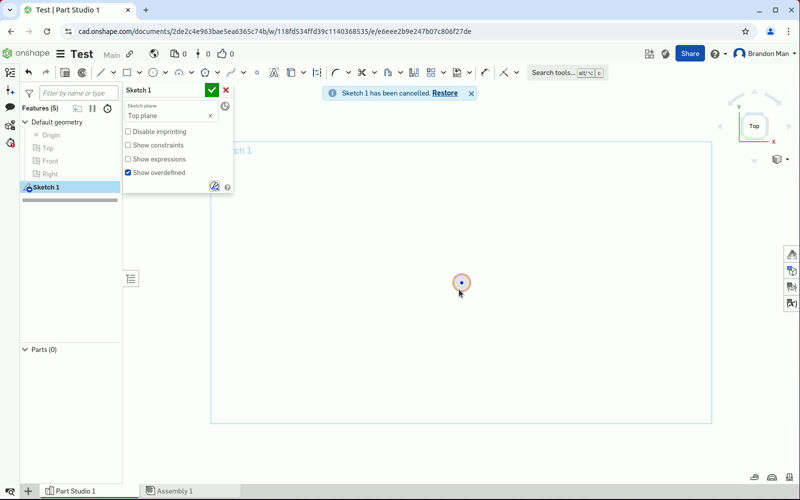
scroll(6)
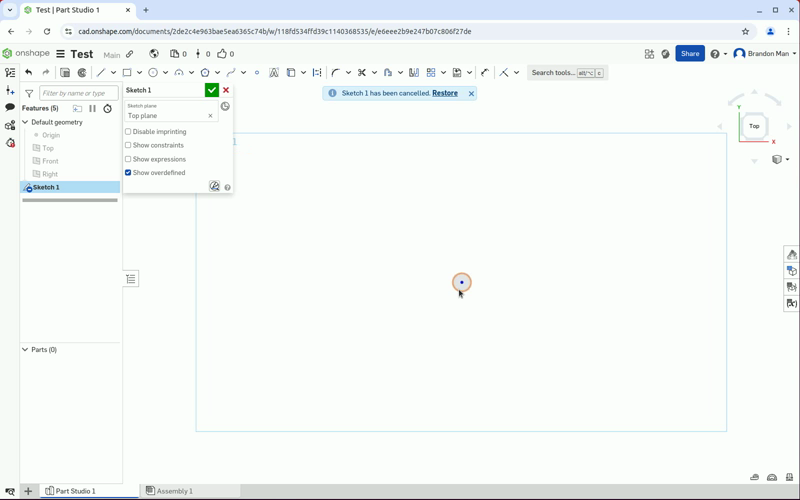
scroll(6)
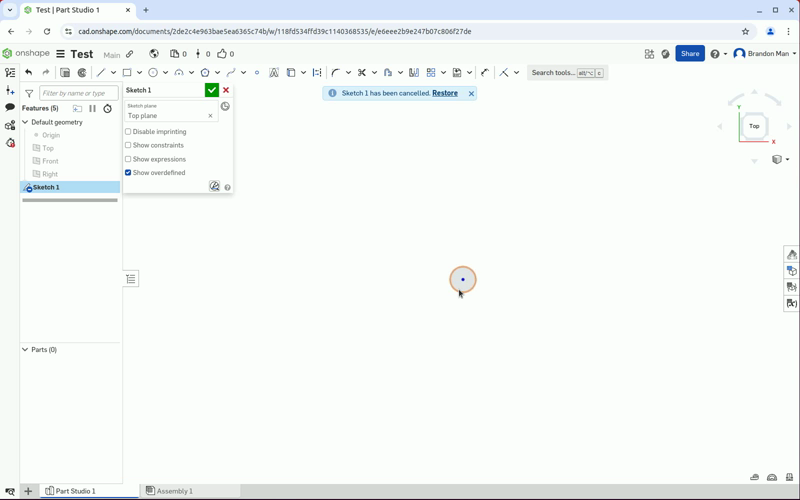
scroll(6)
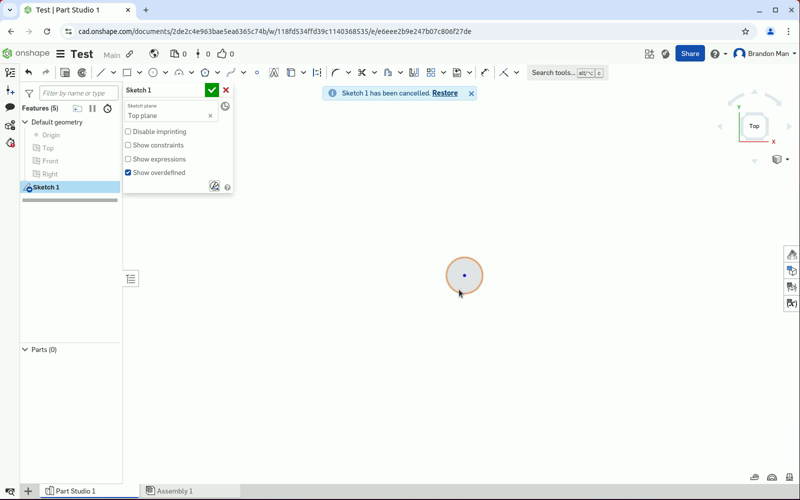
scroll(6)
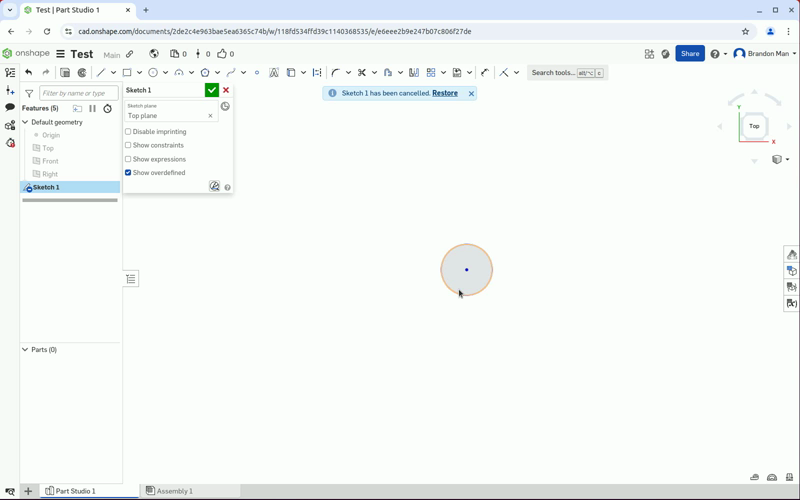
scroll(6)
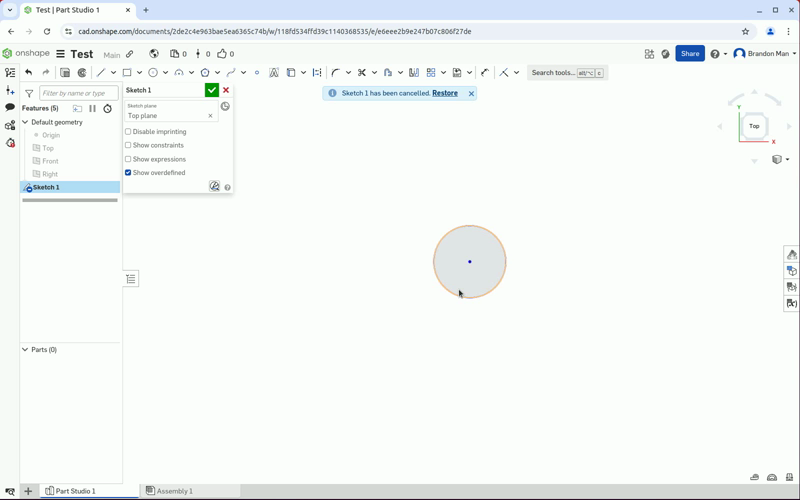
scroll(6)
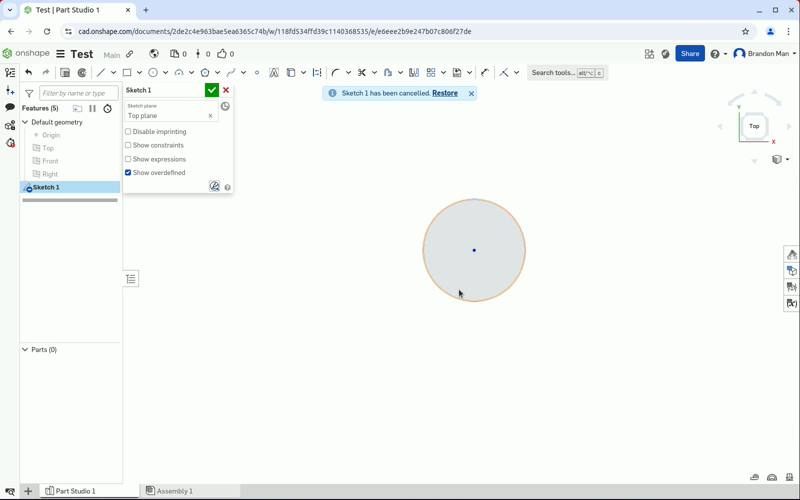
scroll(6)
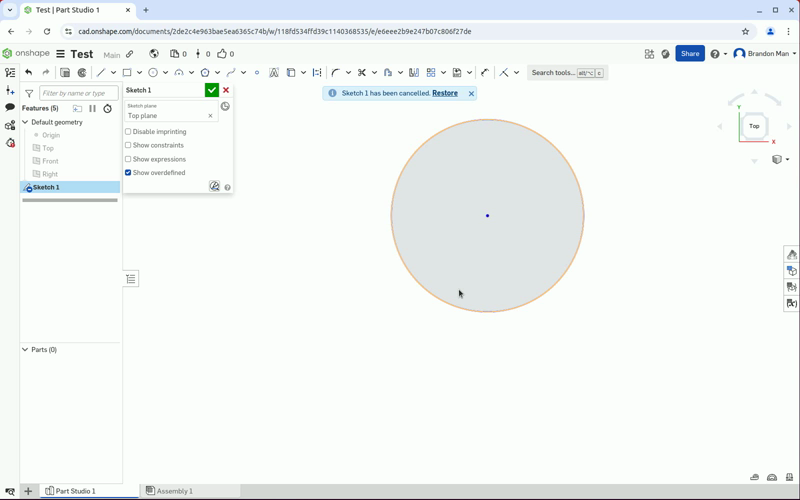
click(459, 289)
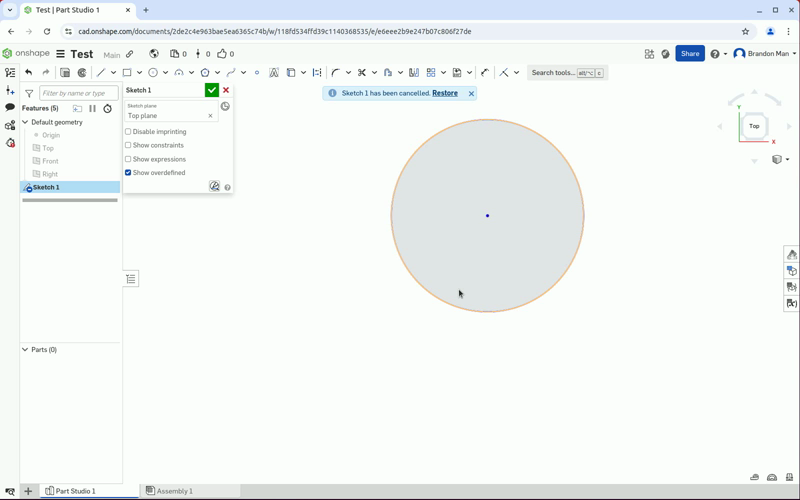
scroll(-6)
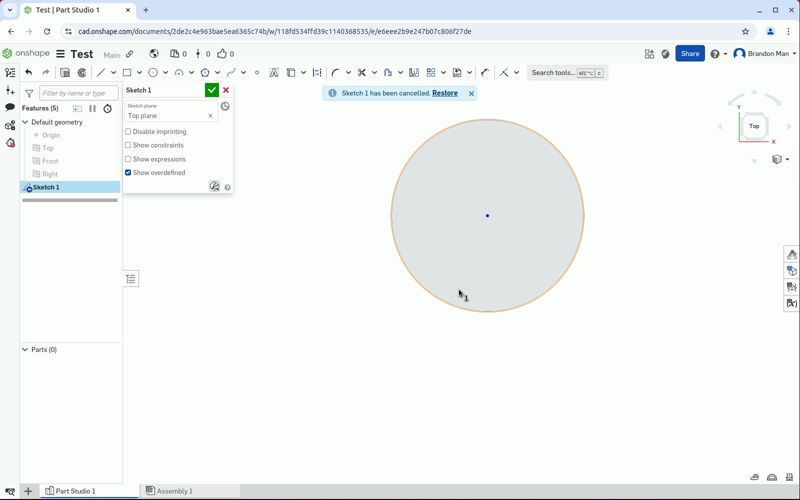
scroll(-6)
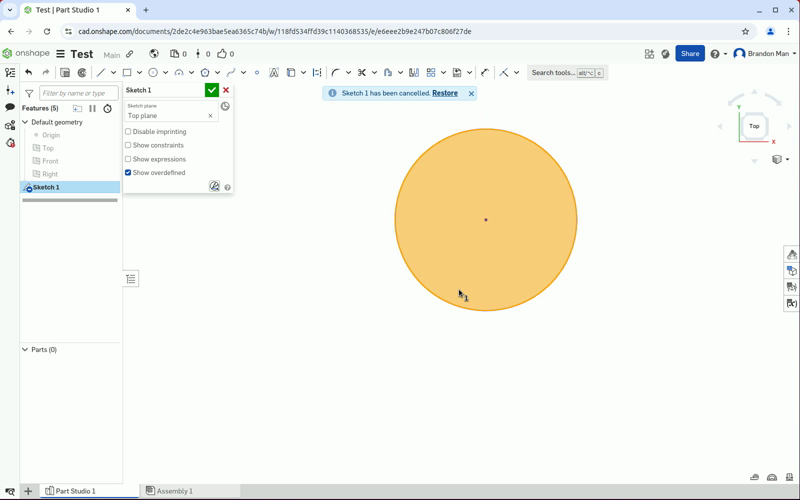
scroll(-6)
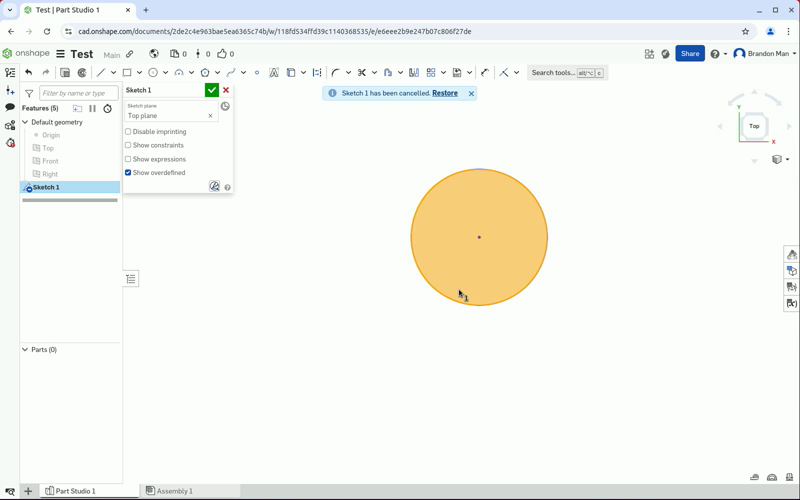
scroll(-6)
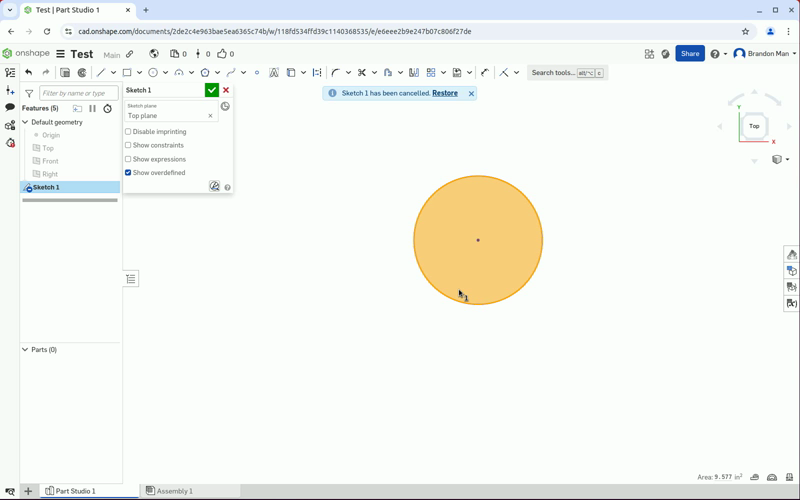
scroll(-6)
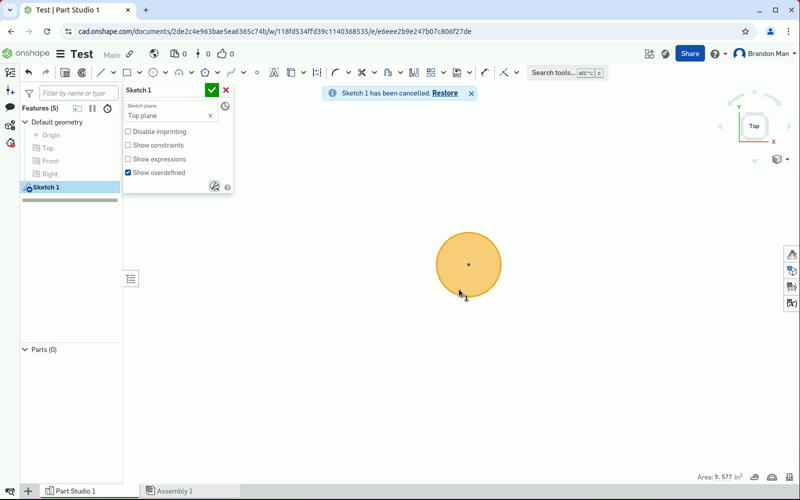
scroll(-6)
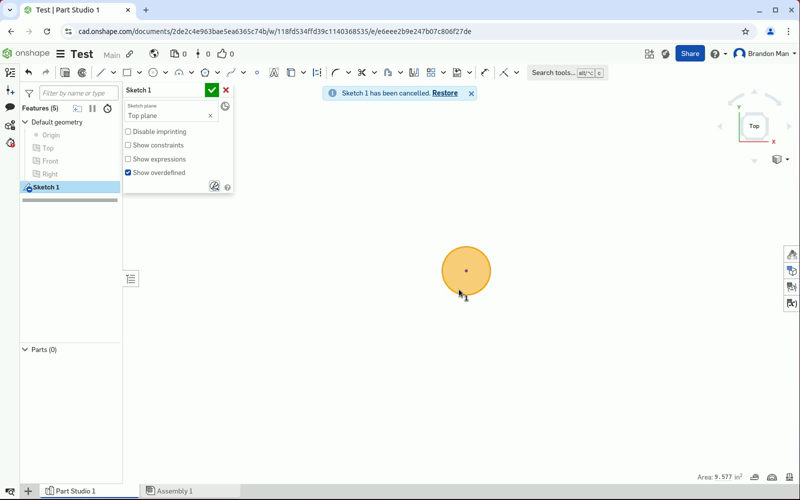
scroll(-6)
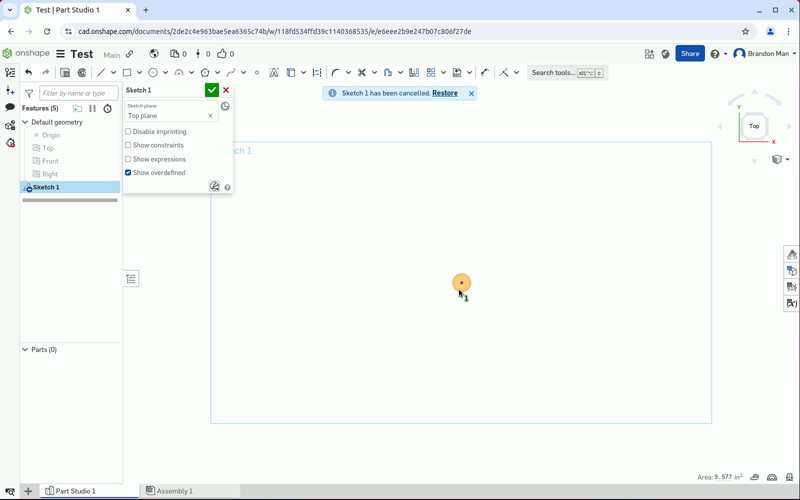
mouse_move(73, 352)
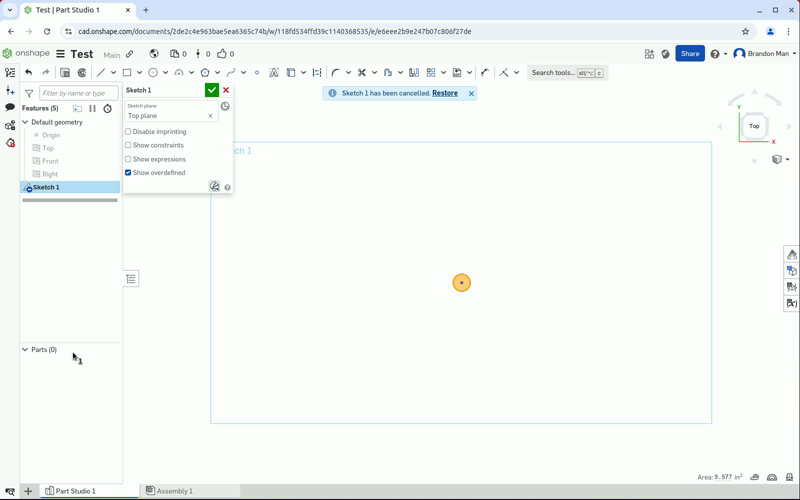
key(shift+y)
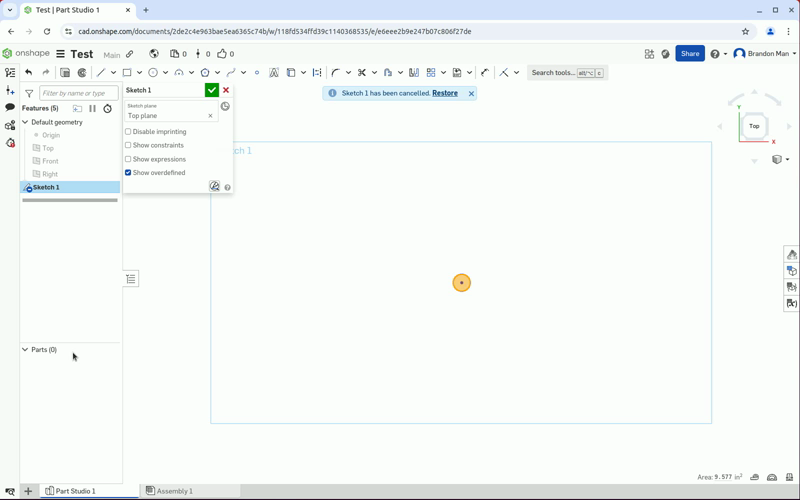
key(shift+e)
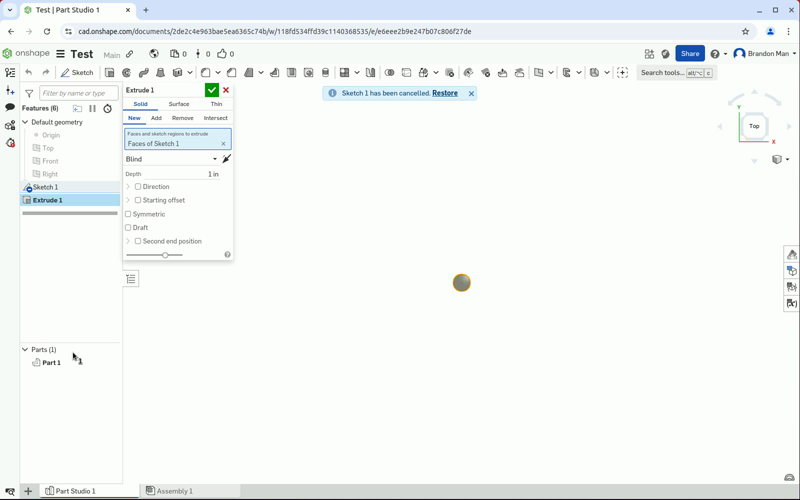
mouse_move(143, 106)
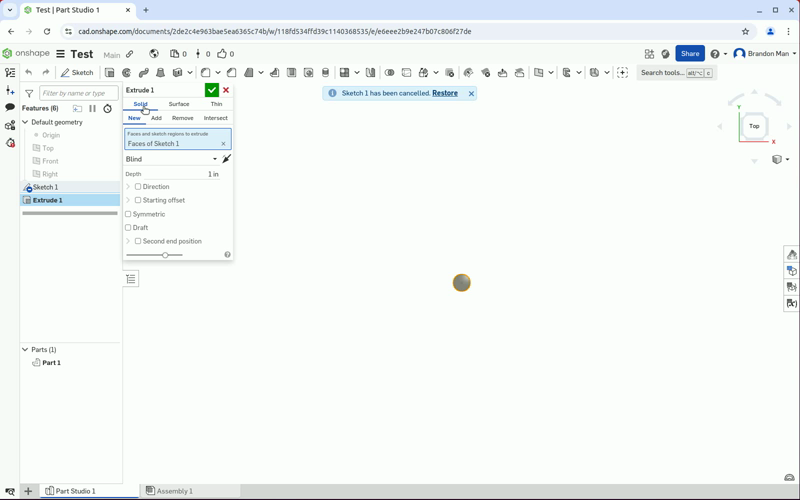
click(143, 106)
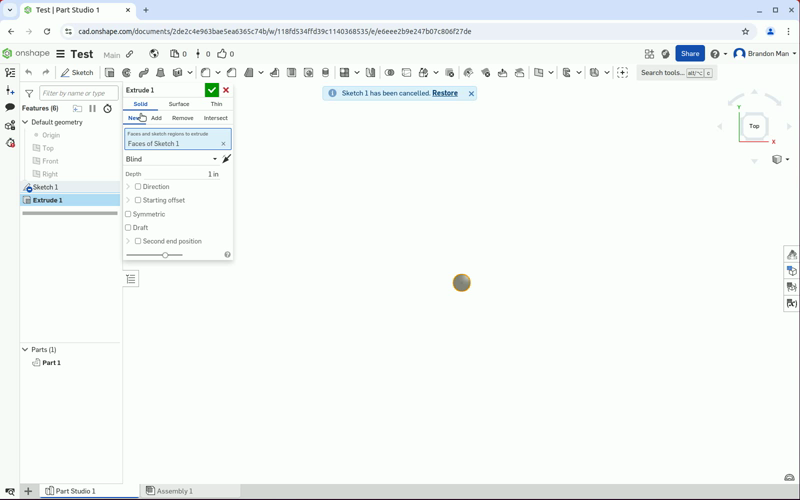
mouse_move(137, 120)
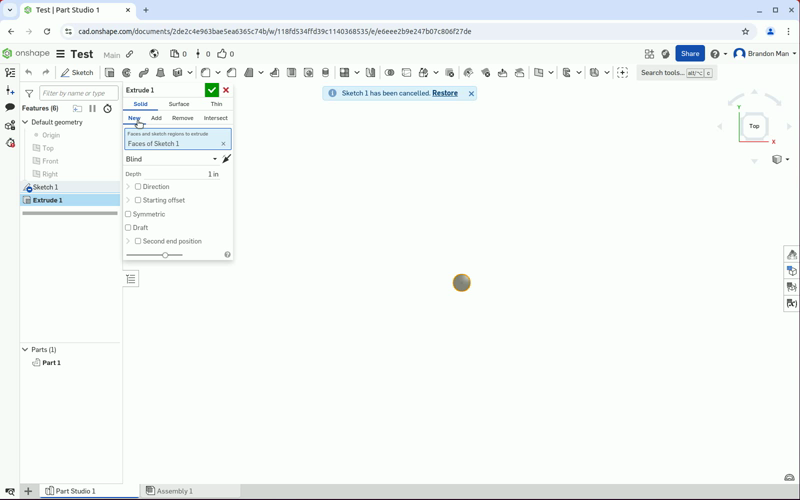
click(137, 120)
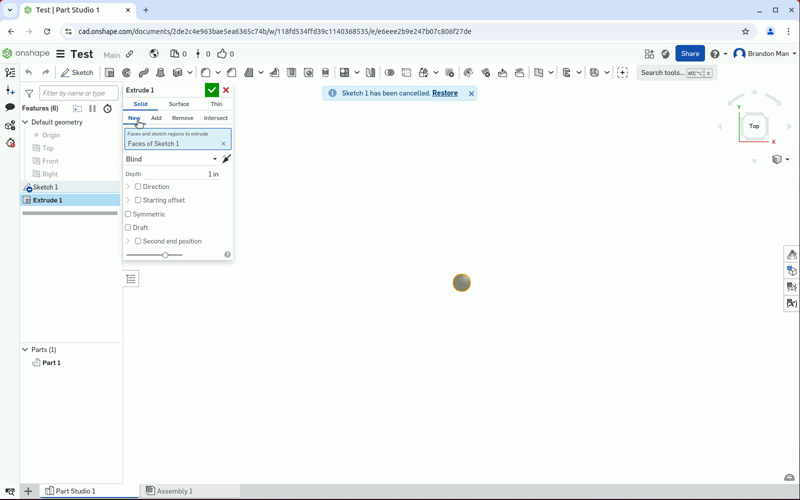
key(tab, 4)
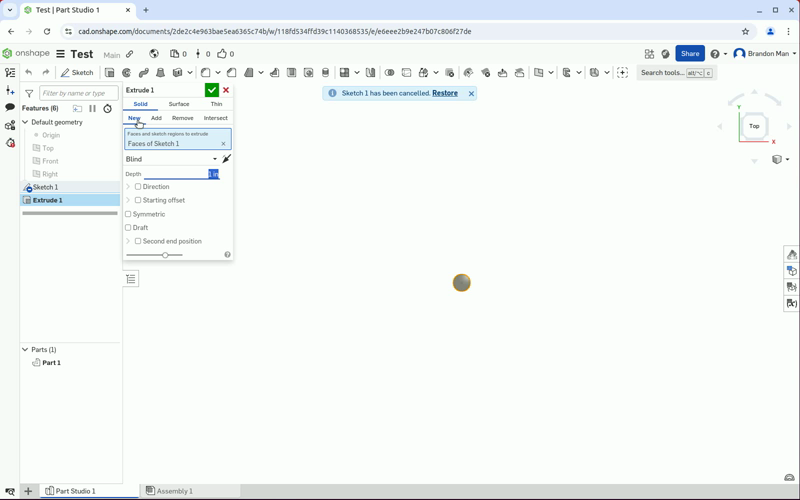
text(22.627)
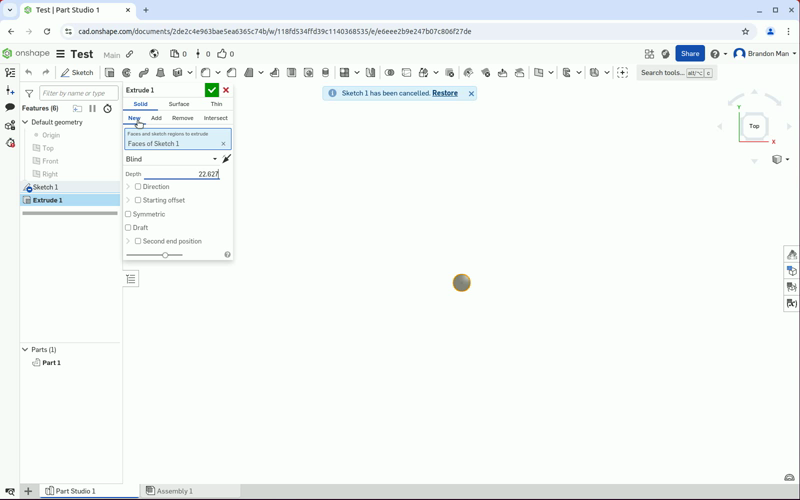
key(enter)
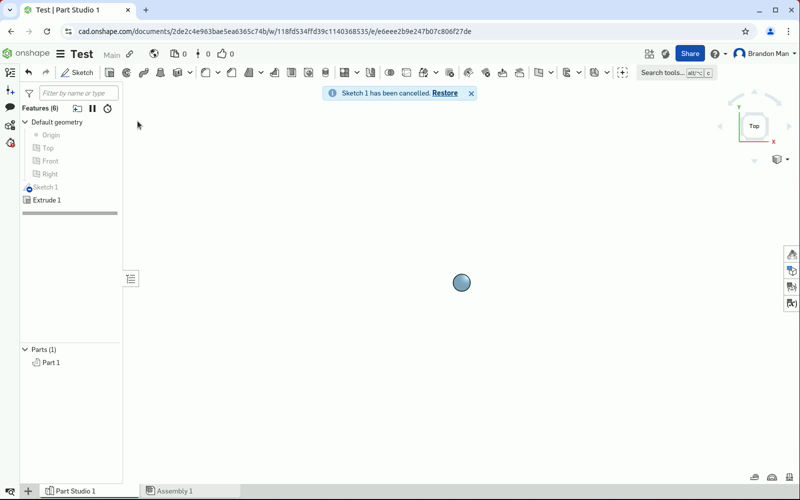
key(shift+h)
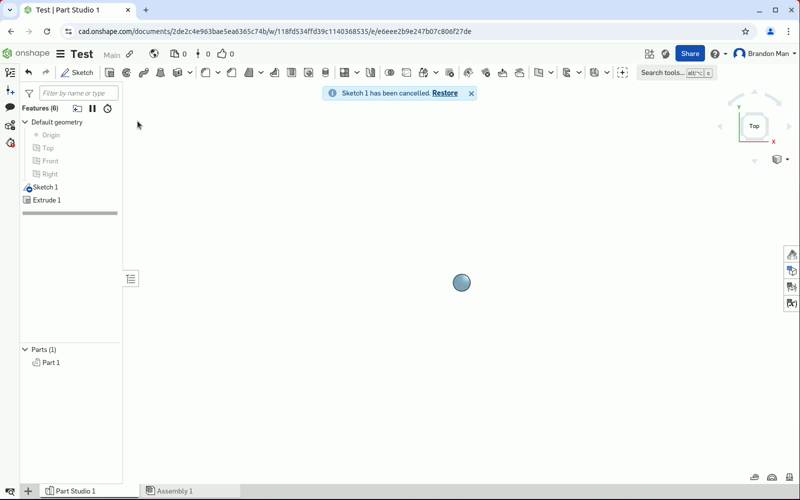
key(shift+h)
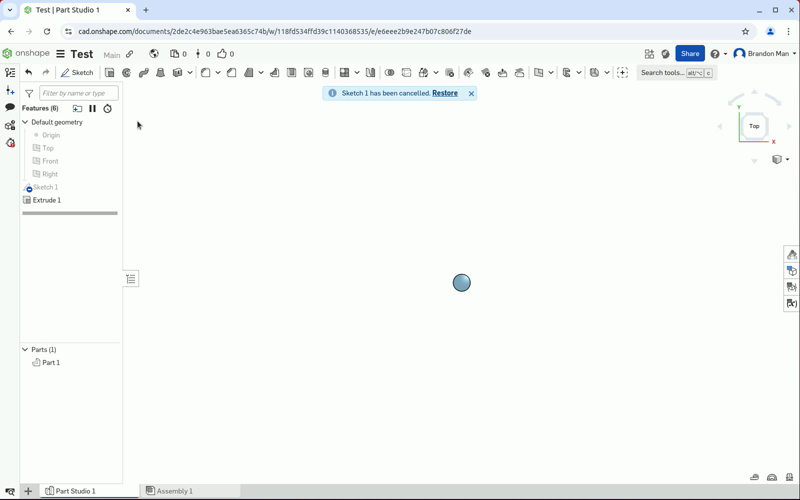
mouse_move(73, 189)
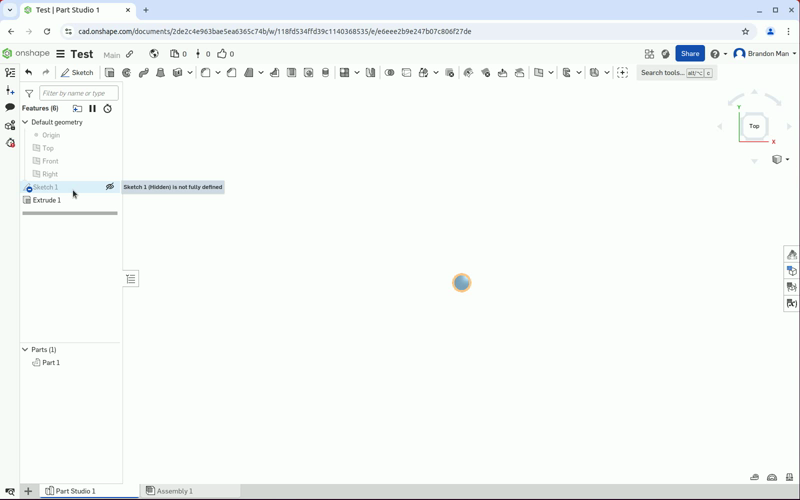
click(73, 189)
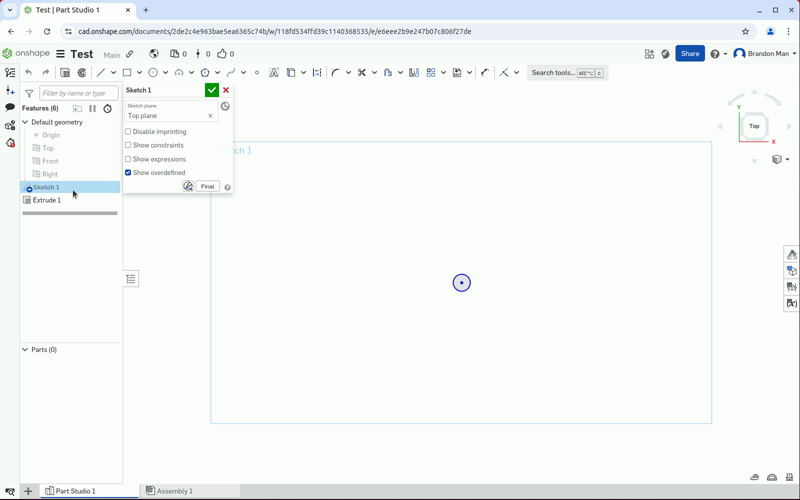
mouse_move(229, 92)
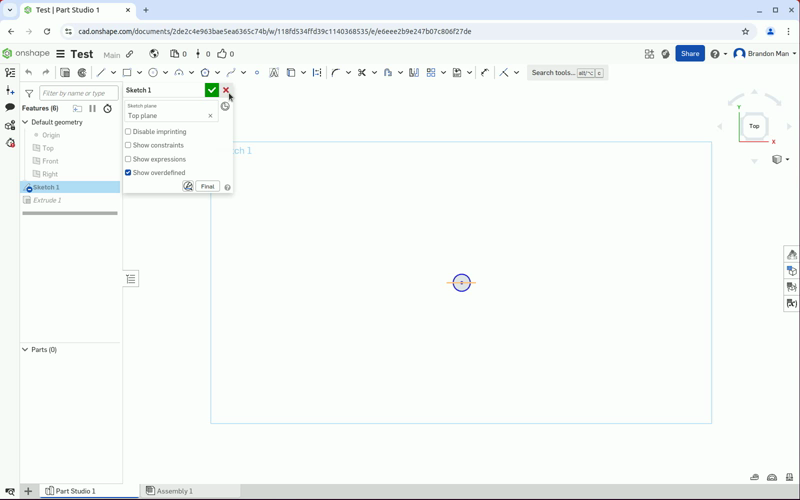
click(229, 92)
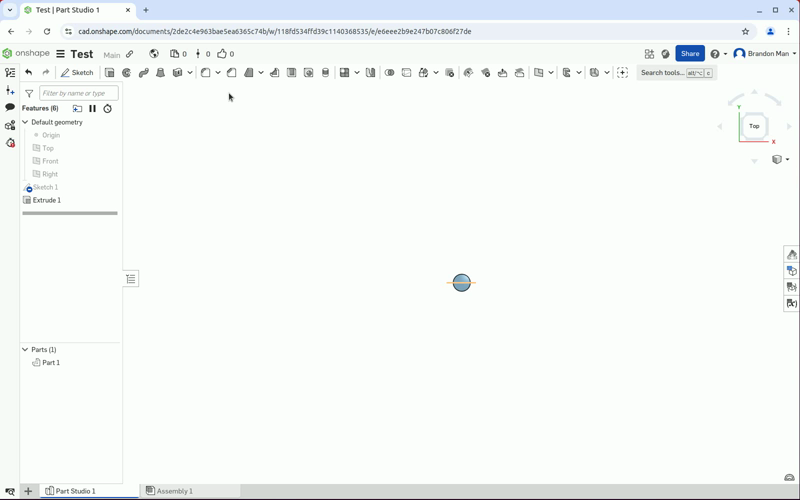
mouse_move(541, 75)
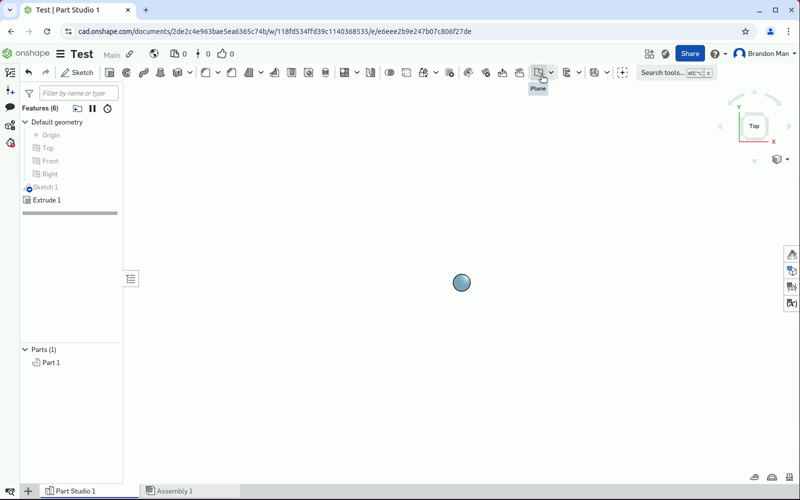
click(541, 75)
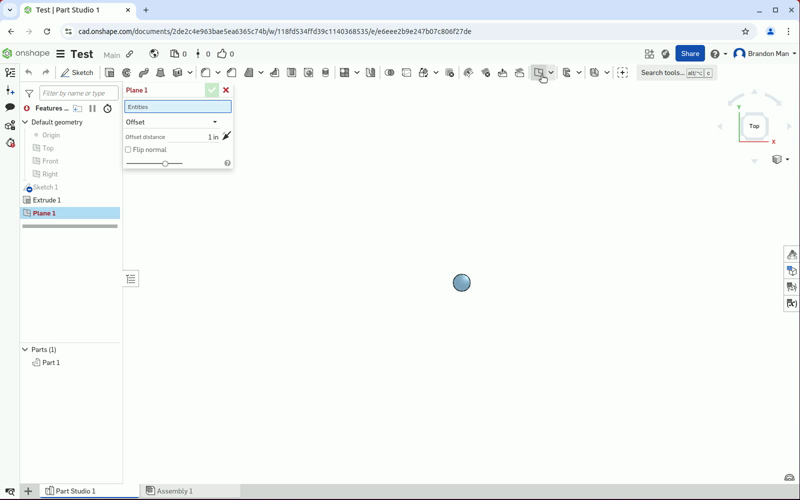
mouse_move(73, 150)
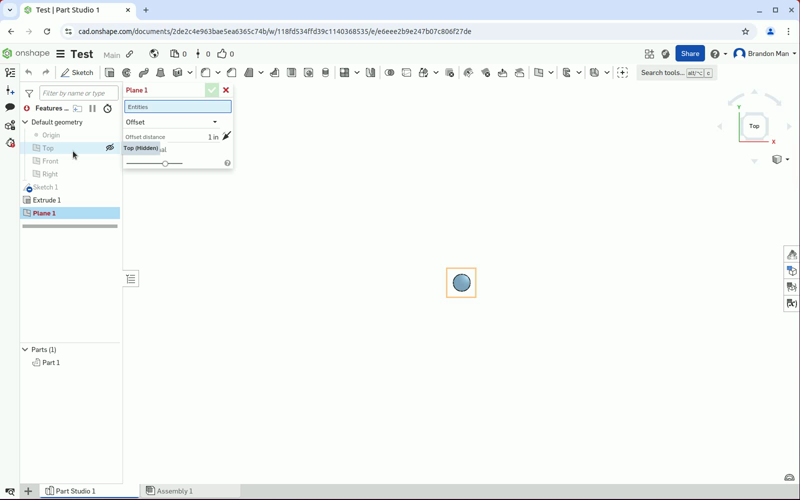
click(73, 150)
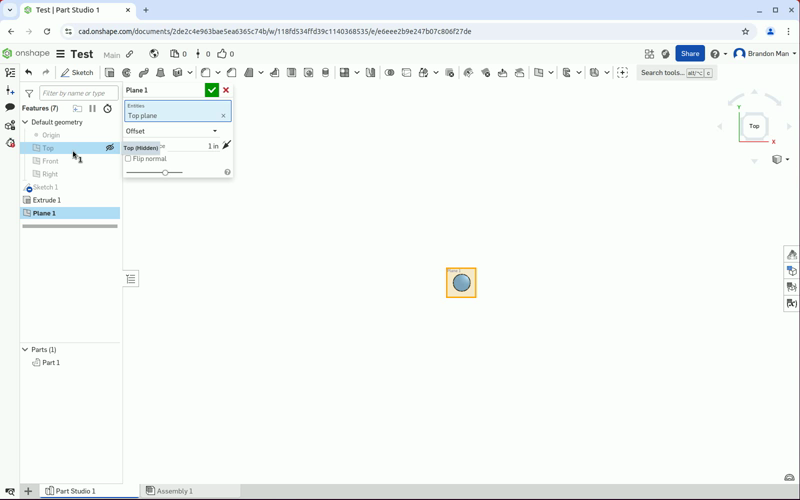
key(tab, 2)
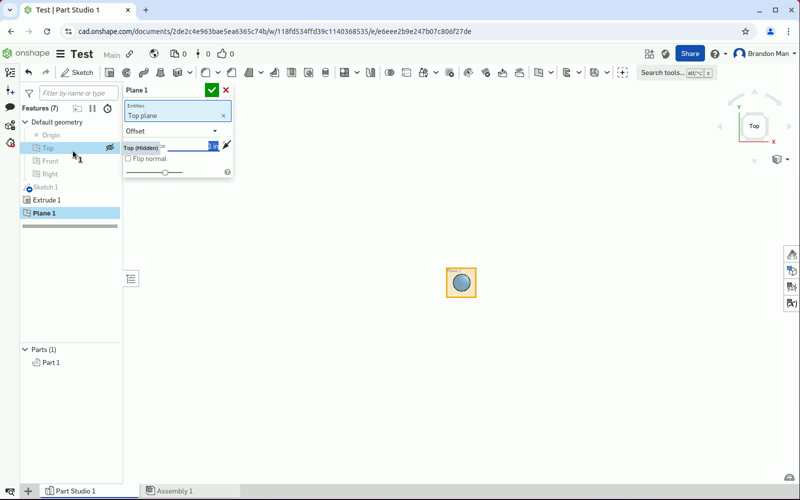
text(22.615)
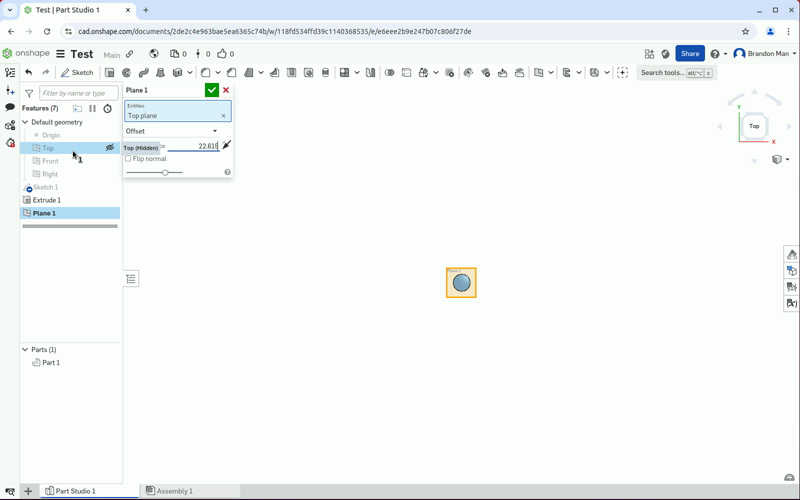
key(enter, 2)
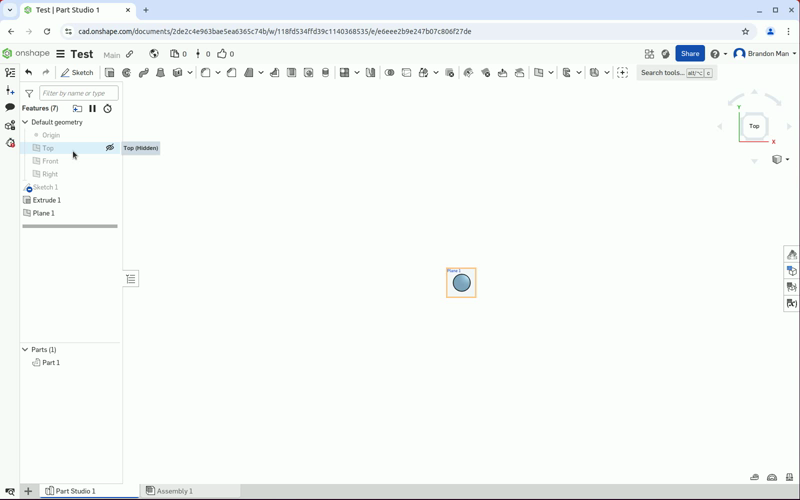
key(shift+s)
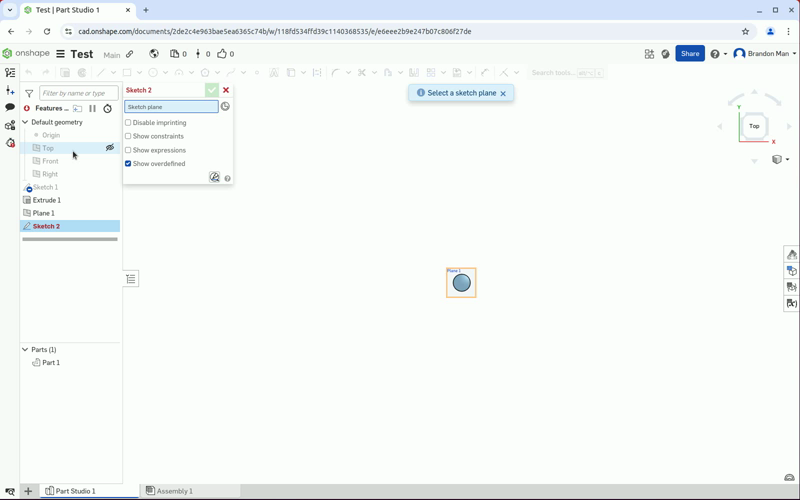
mouse_move(73, 215)
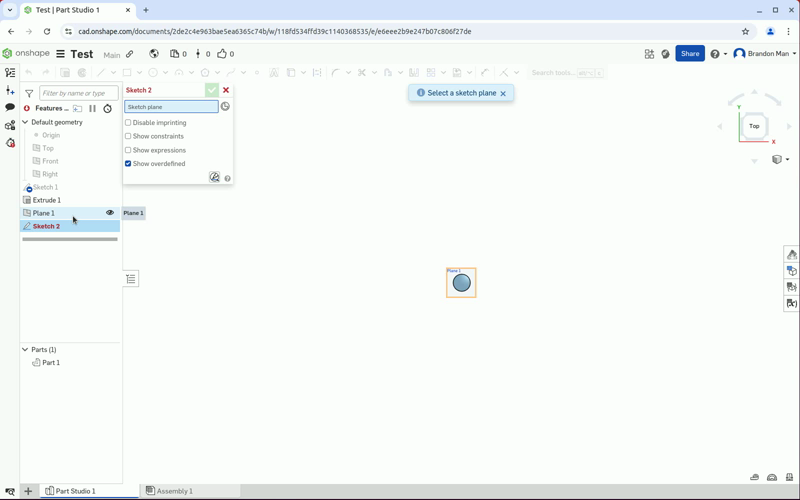
click(73, 215)
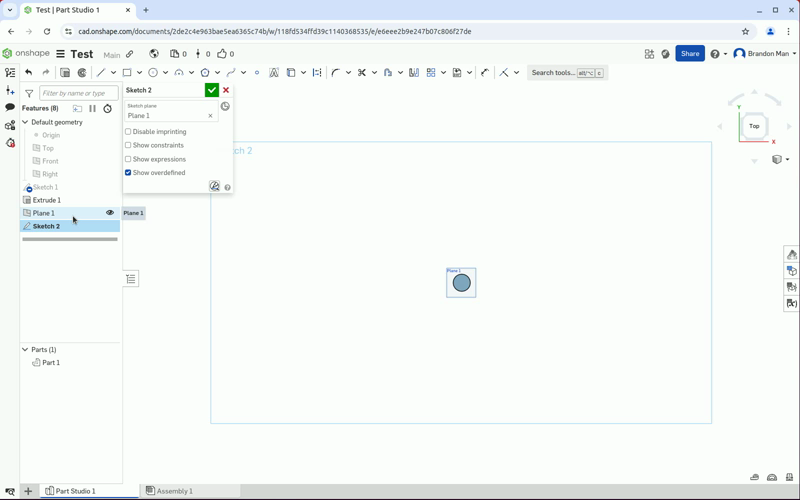
mouse_move(73, 352)
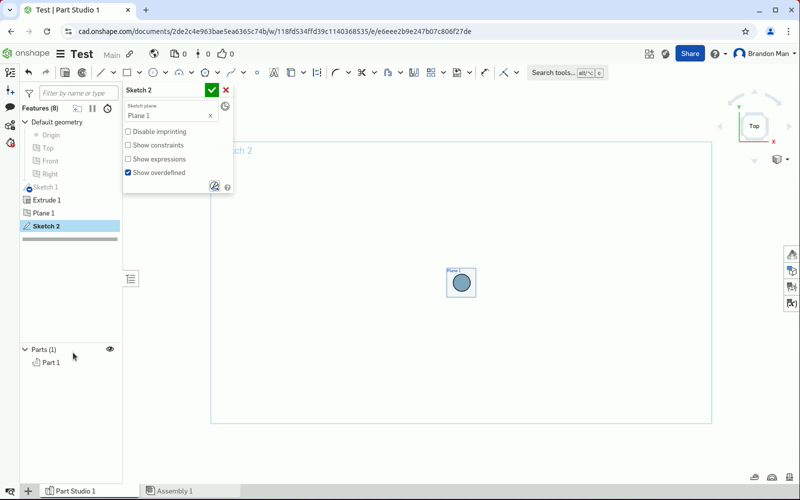
key(y)
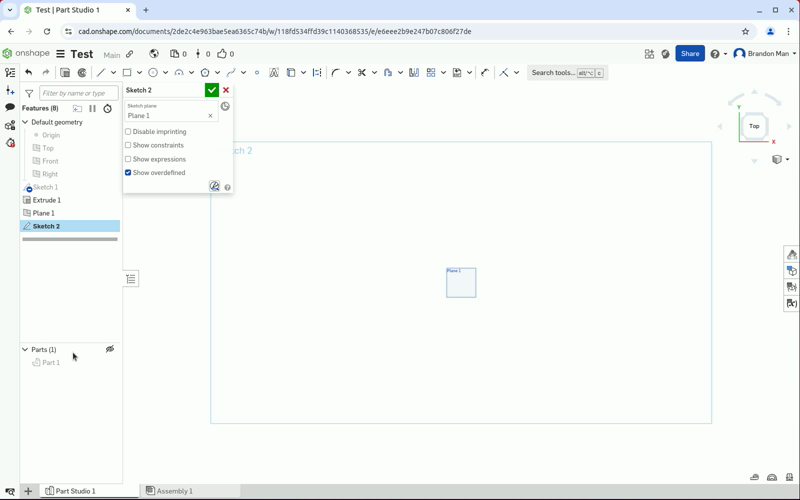
key(l)
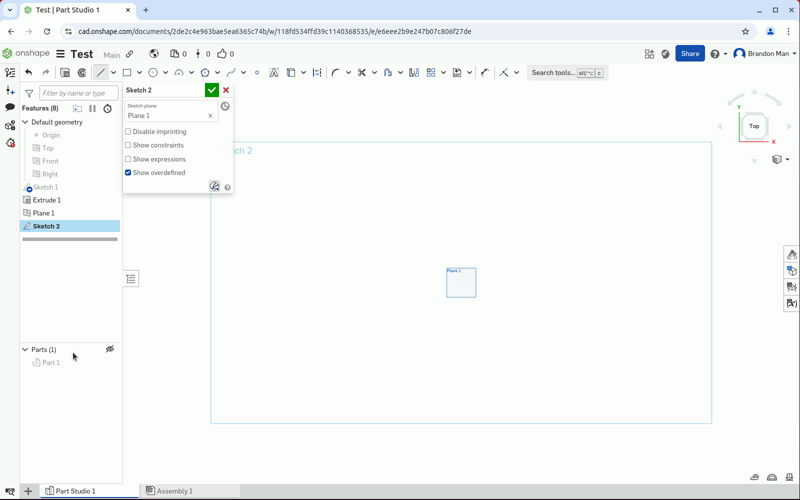
key_down(shift)
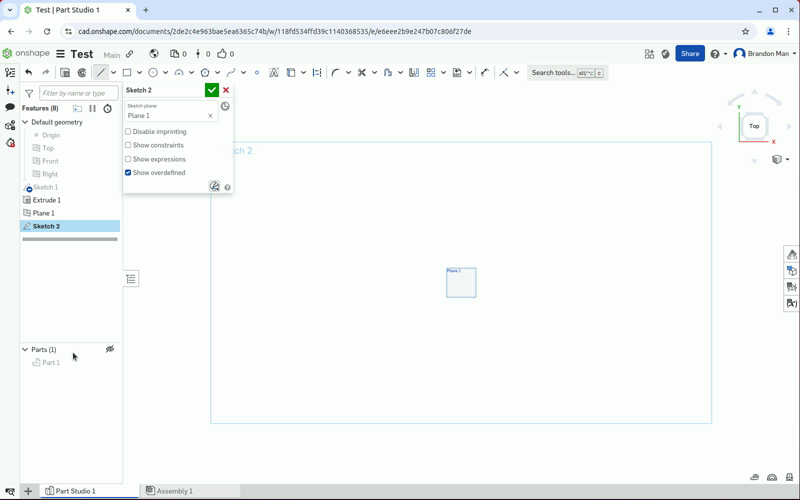
mouse_move(454, 282)
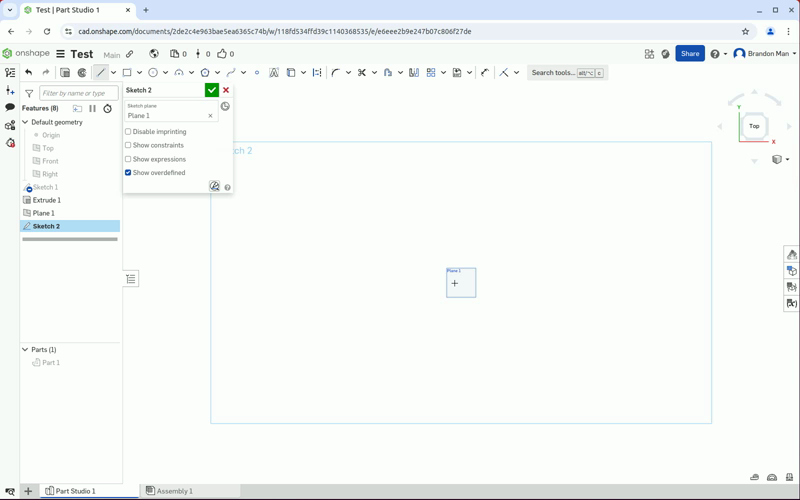
click(454, 282)
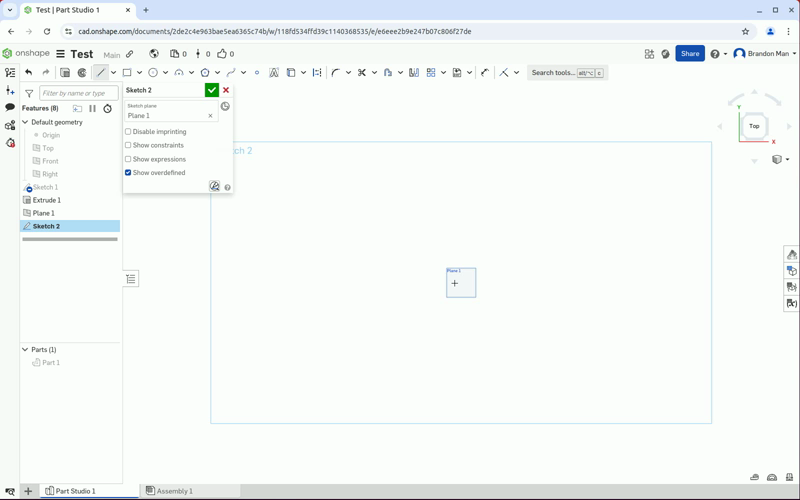
key_up(shift)
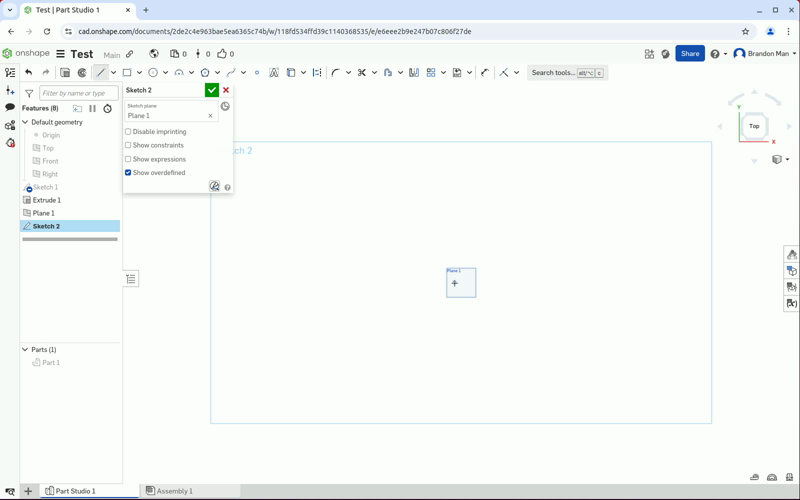
key_down(shift)
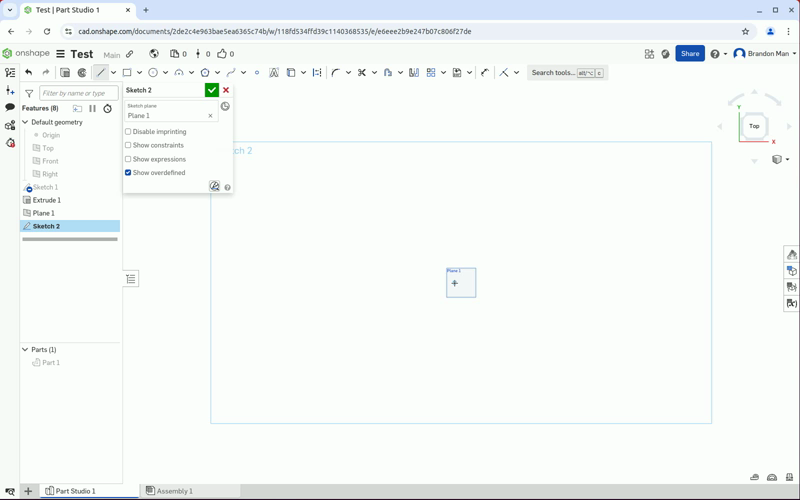
mouse_move(484, 282)
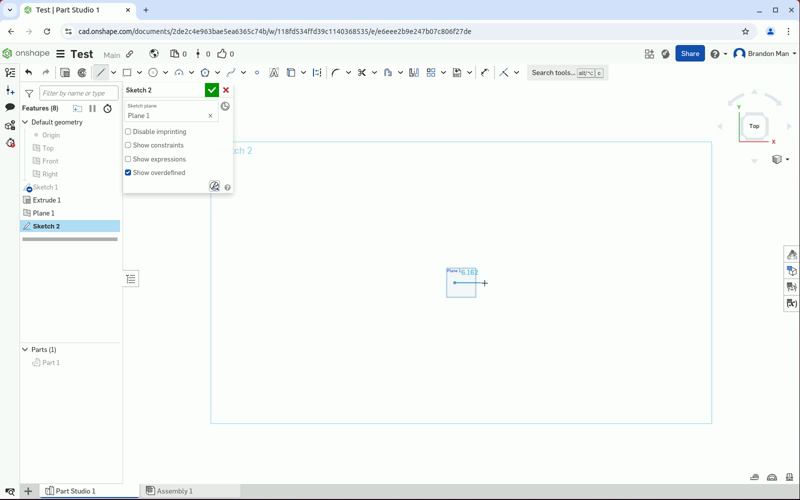
mouse_move(457, 288)
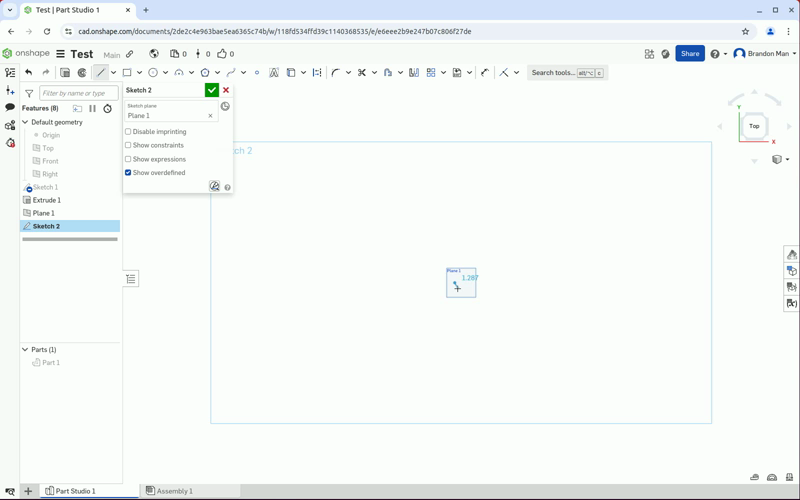
scroll(6)
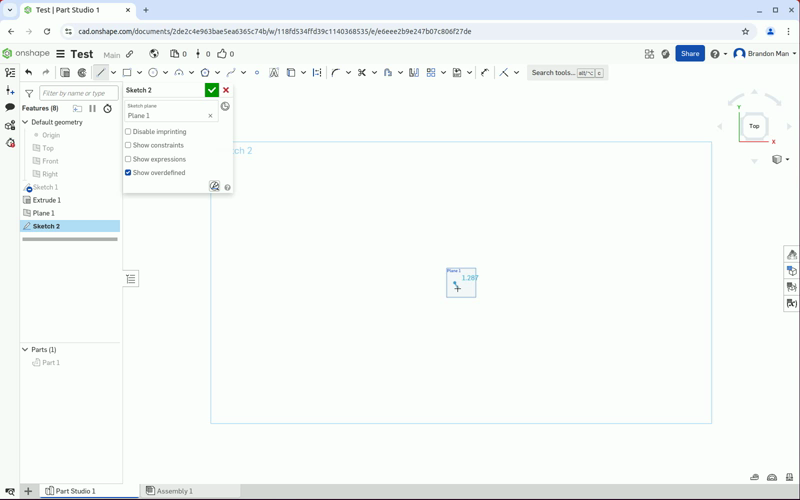
scroll(6)
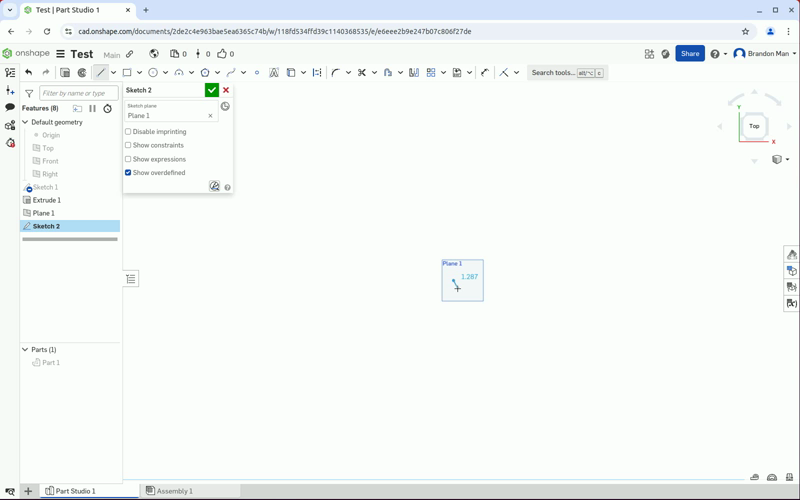
scroll(6)
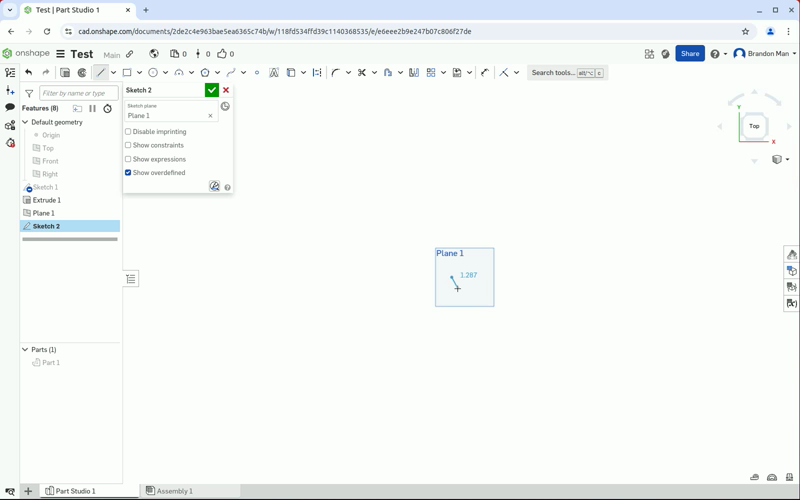
scroll(6)
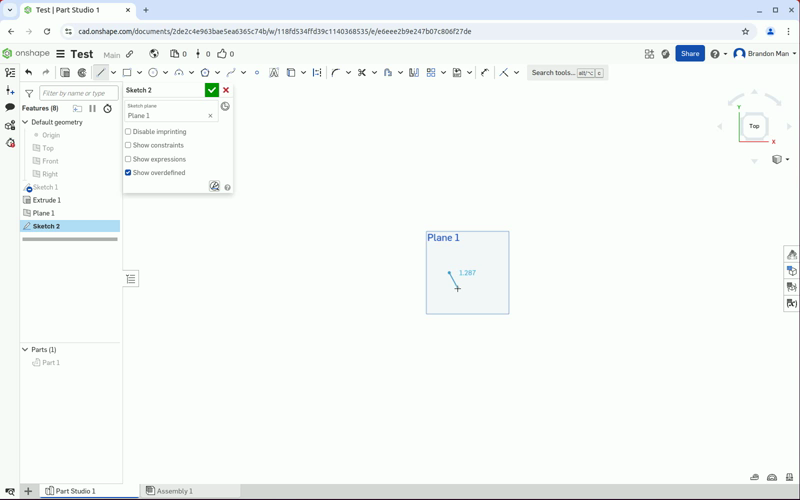
scroll(6)
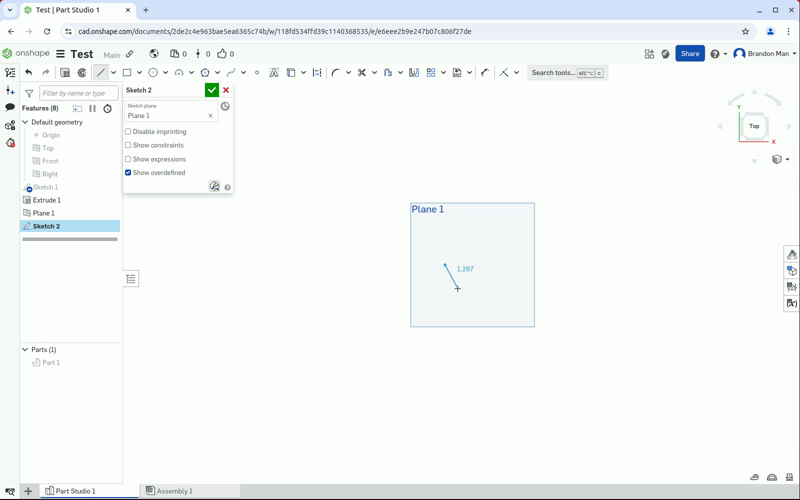
scroll(6)
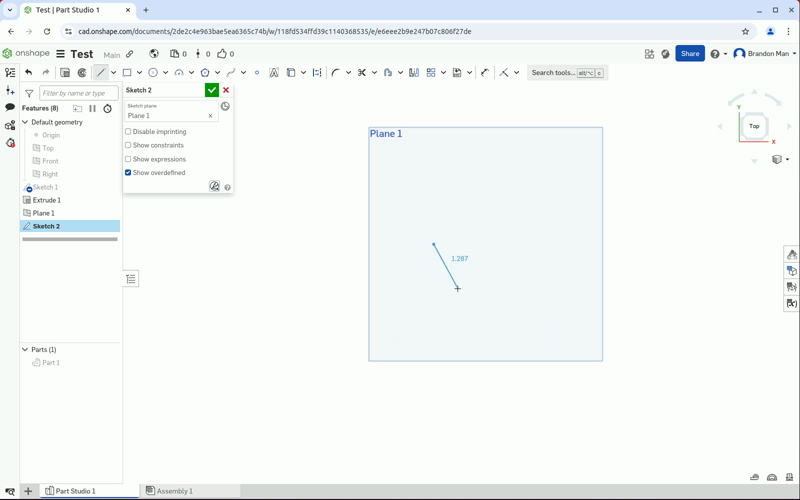
scroll(6)
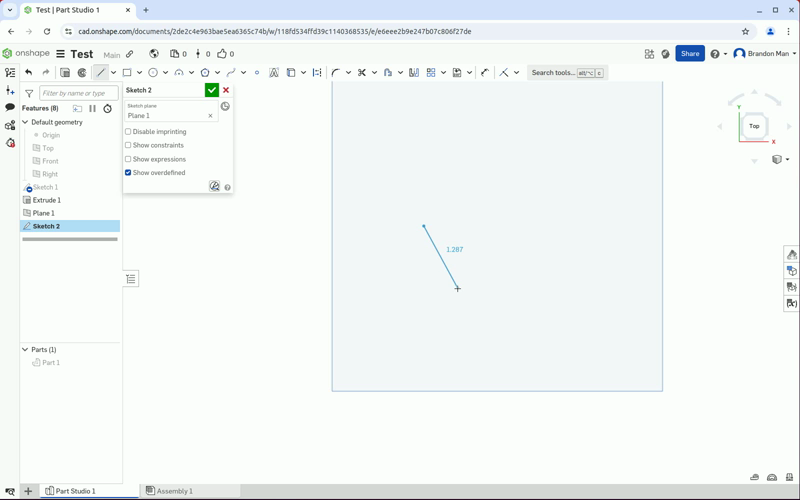
click(457, 288)
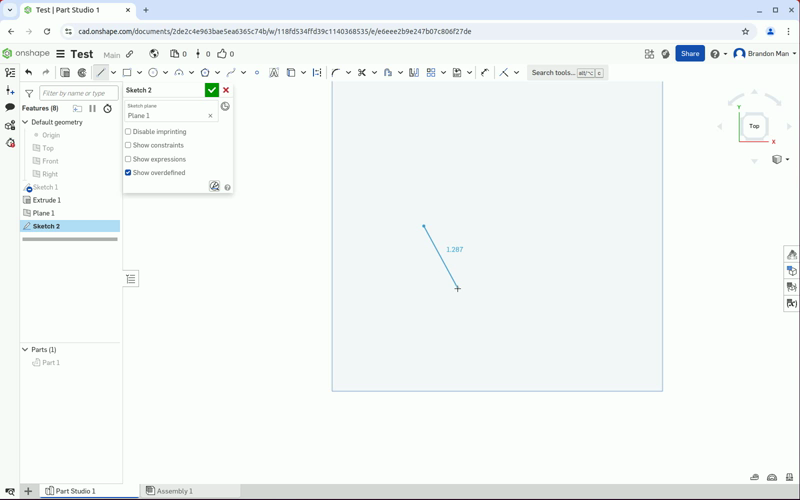
scroll(-6)
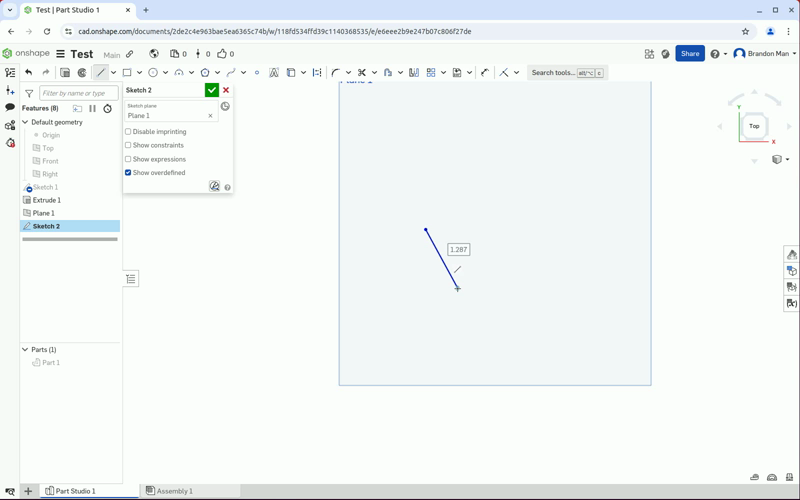
scroll(-6)
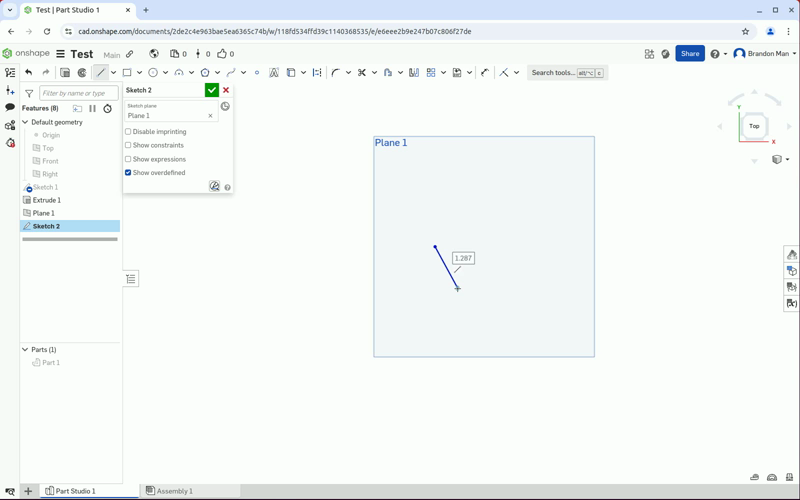
scroll(-6)
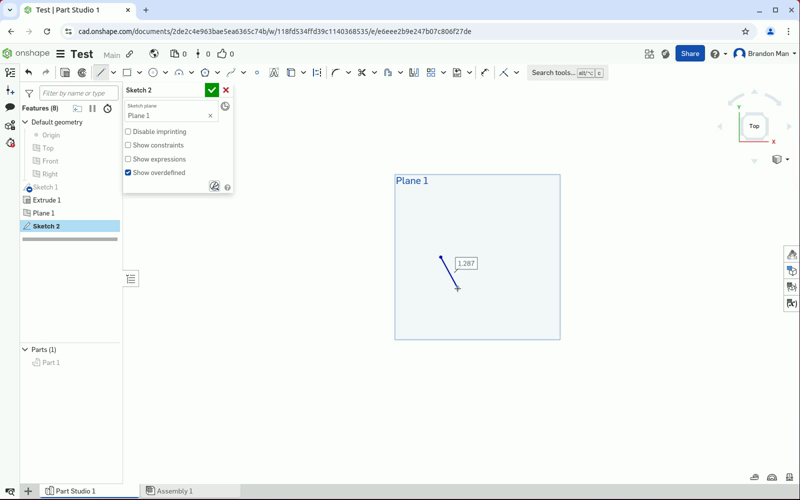
scroll(-6)
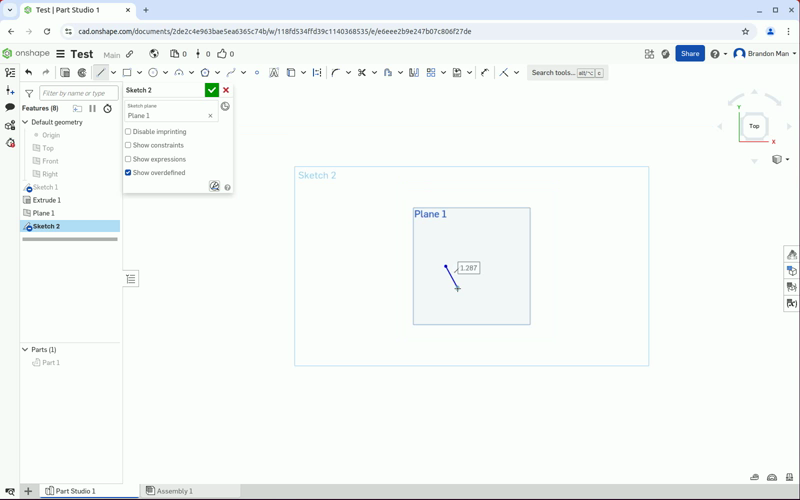
scroll(-6)
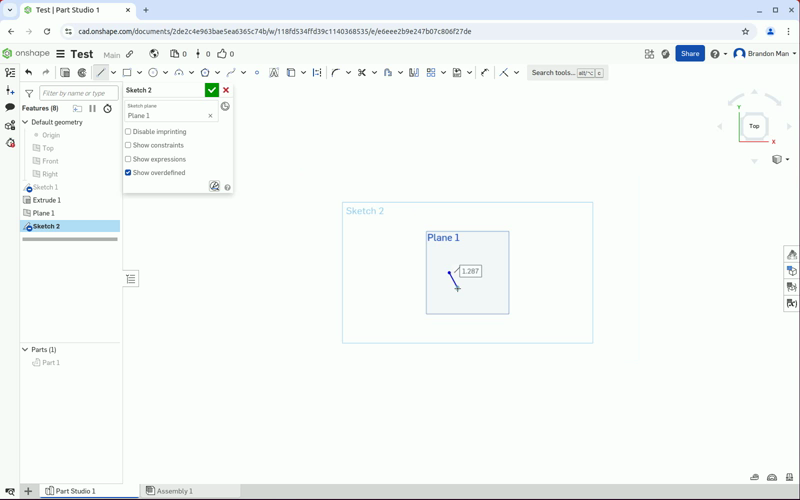
scroll(-6)
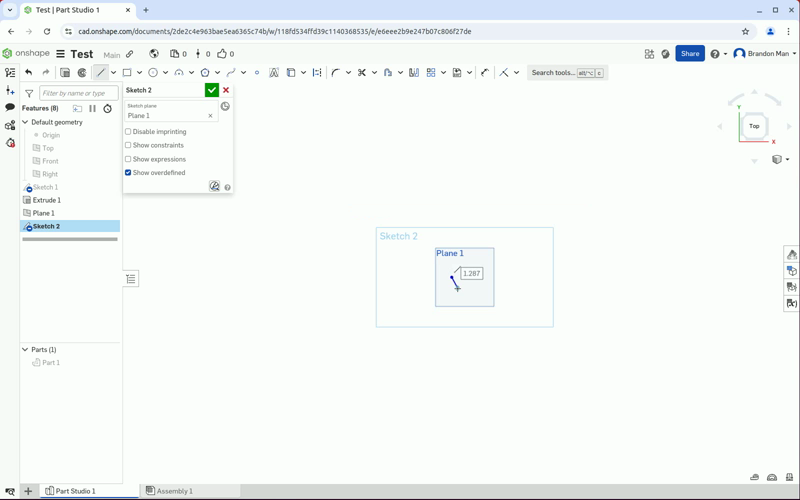
scroll(-6)
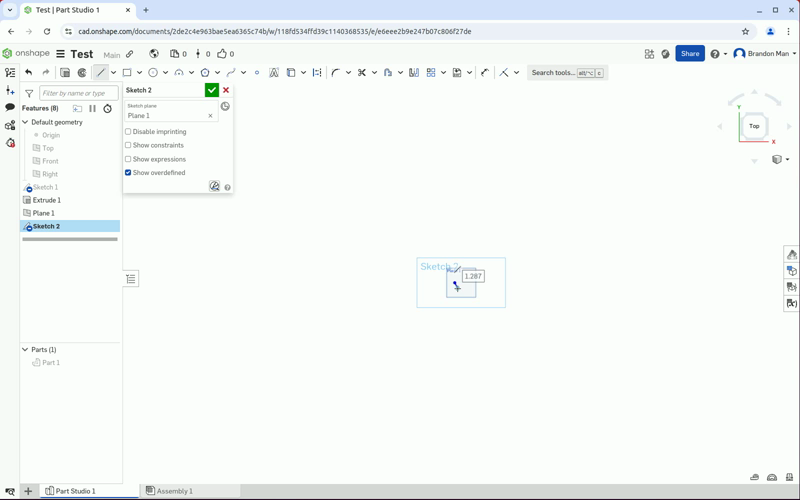
key_up(shift)
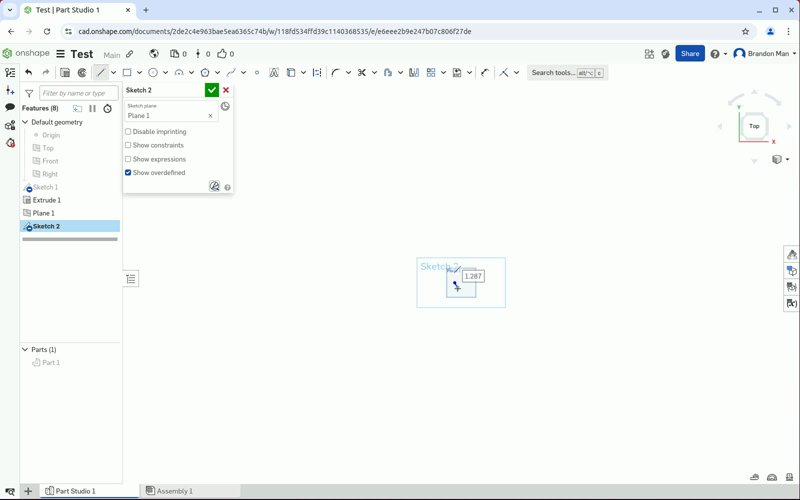
key_down(shift)
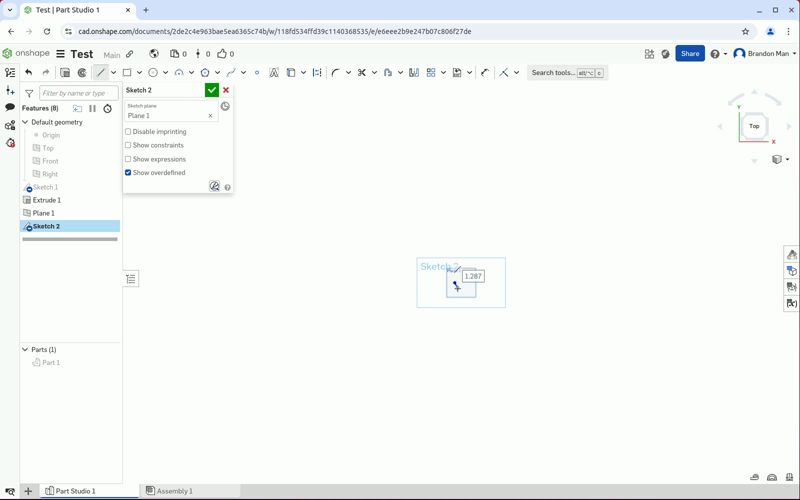
mouse_move(487, 288)
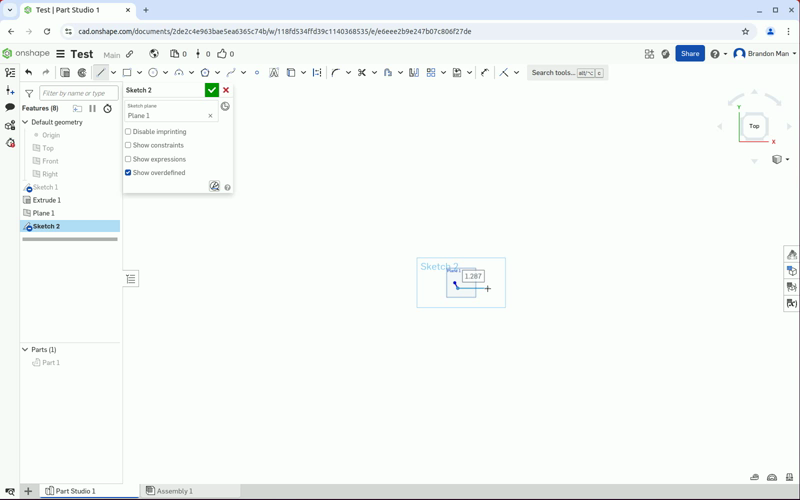
mouse_move(463, 288)
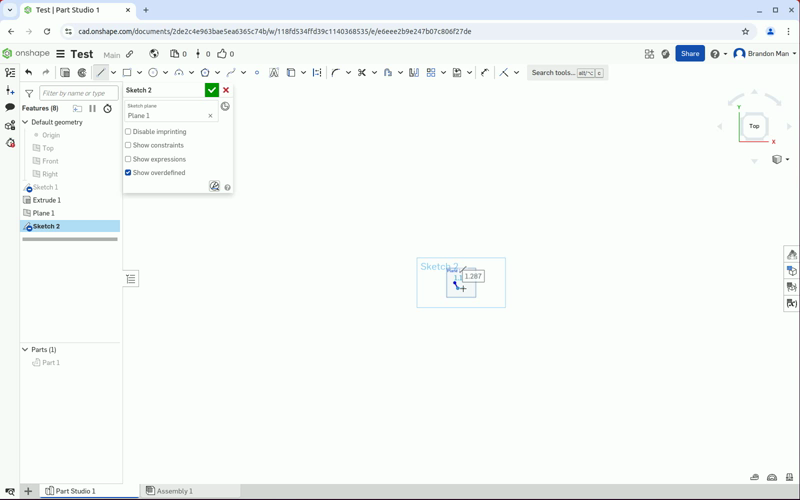
scroll(6)
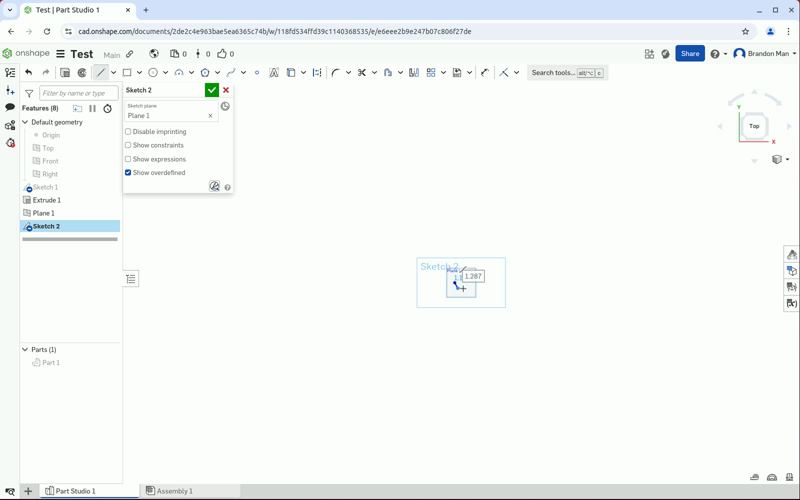
scroll(6)
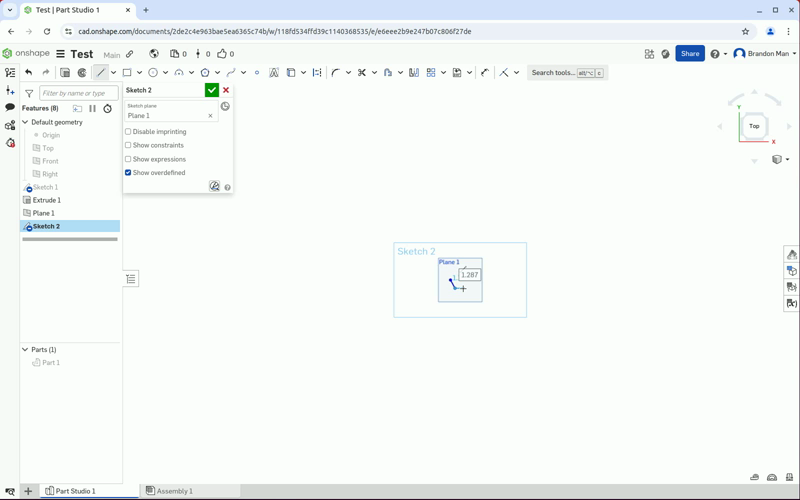
scroll(6)
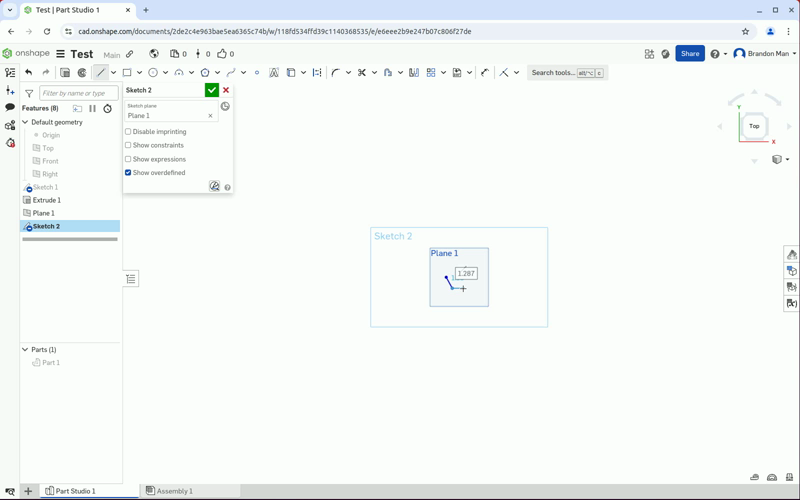
scroll(6)
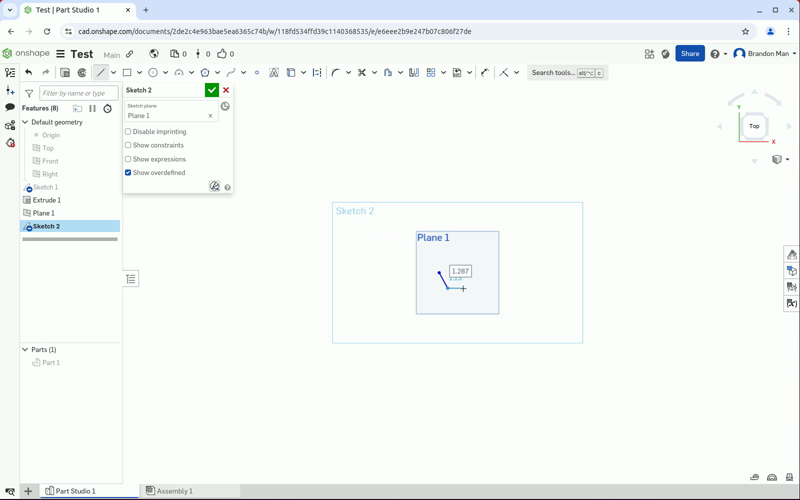
scroll(6)
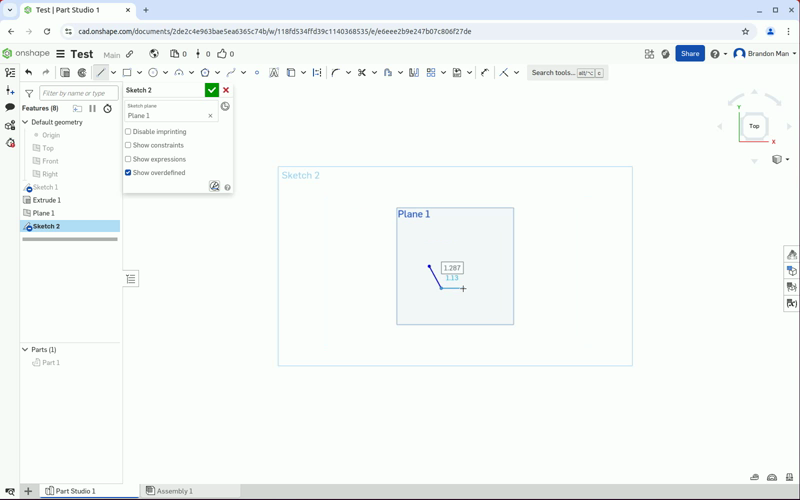
scroll(6)
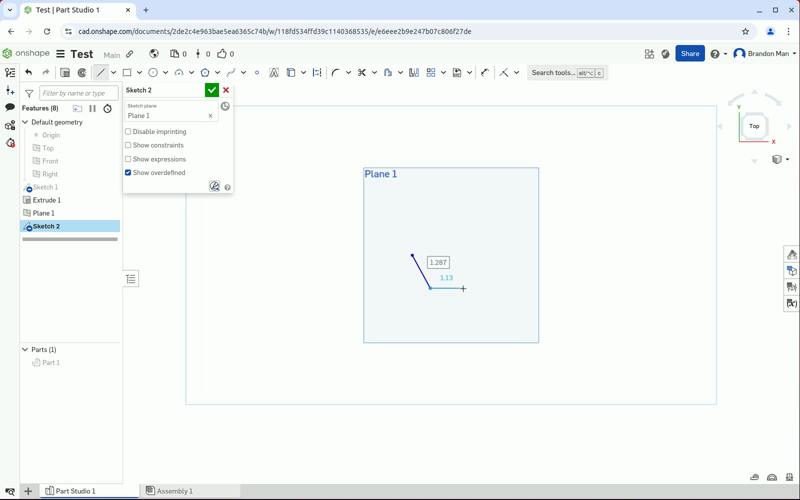
scroll(6)
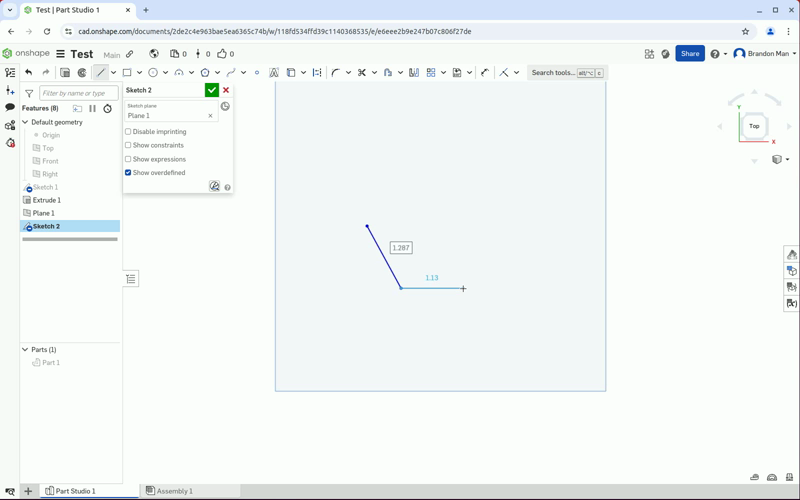
click(463, 288)
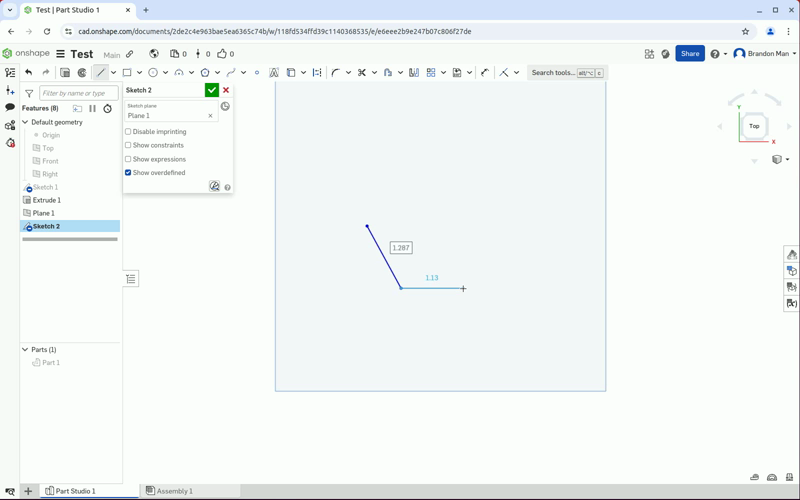
scroll(-6)
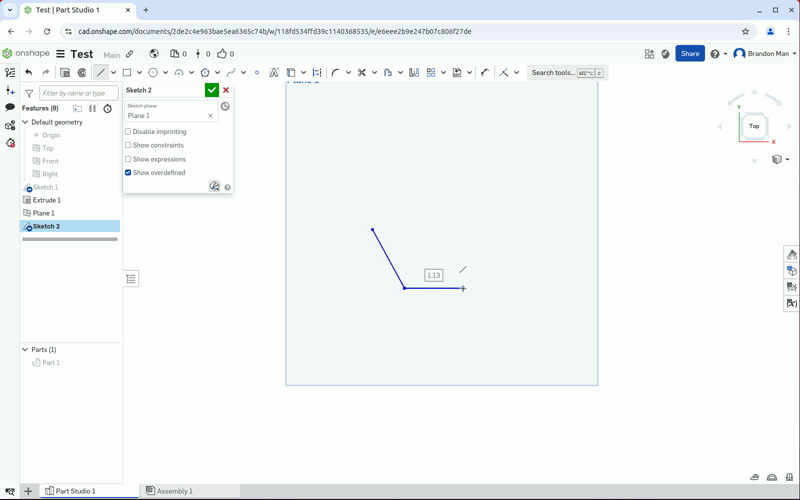
scroll(-6)
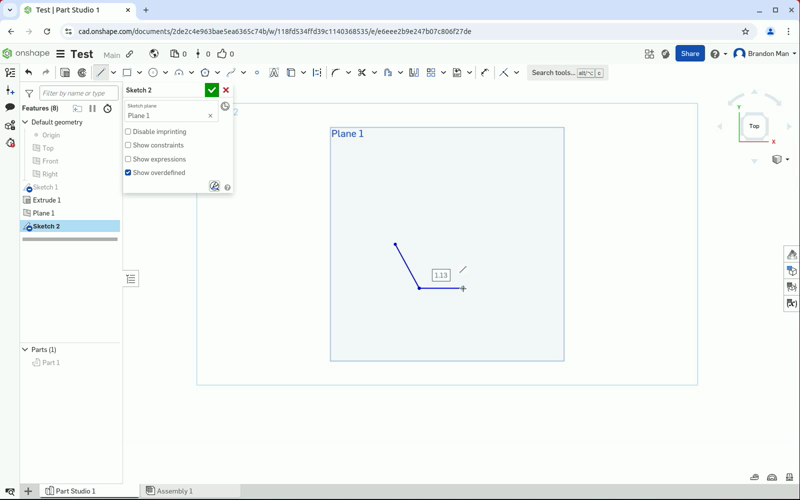
scroll(-6)
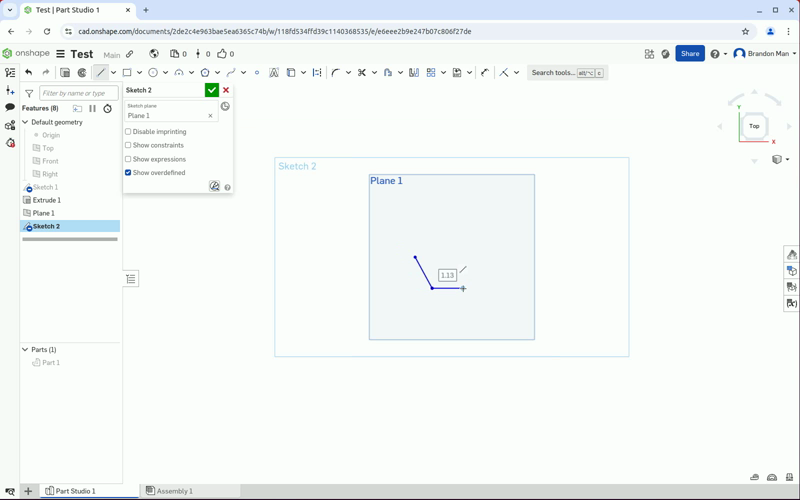
scroll(-6)
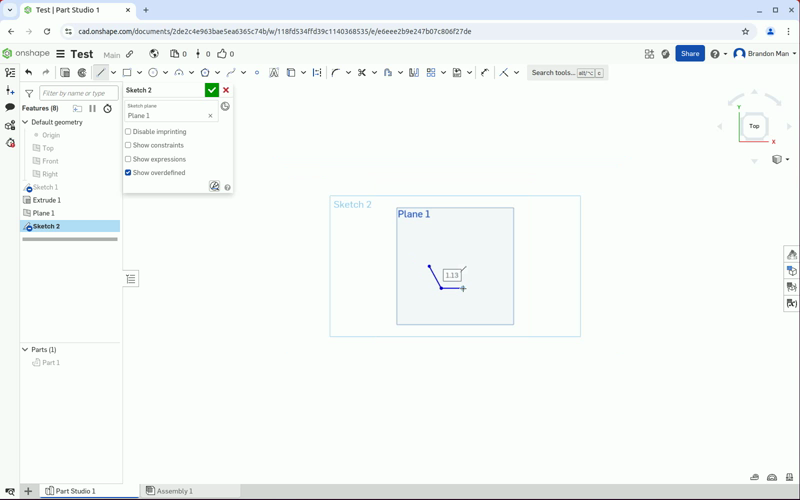
scroll(-6)
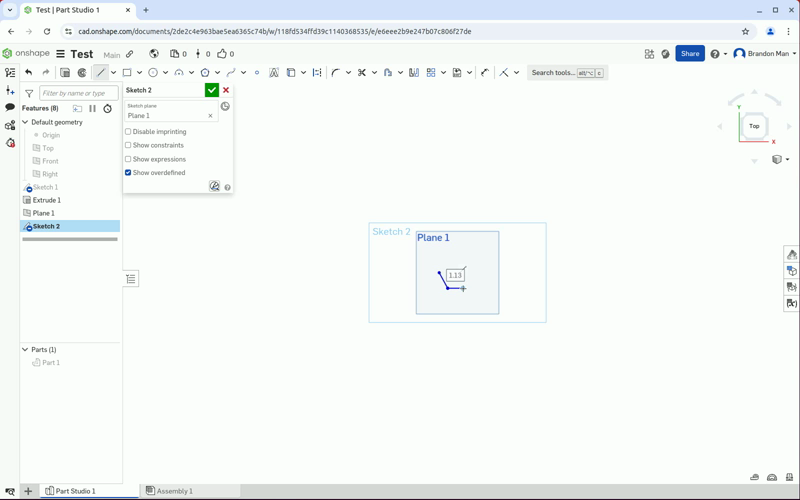
scroll(-6)
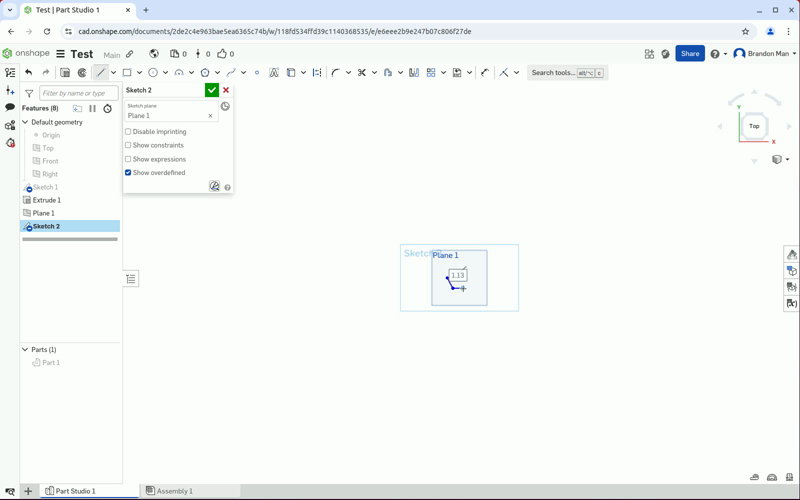
scroll(-6)
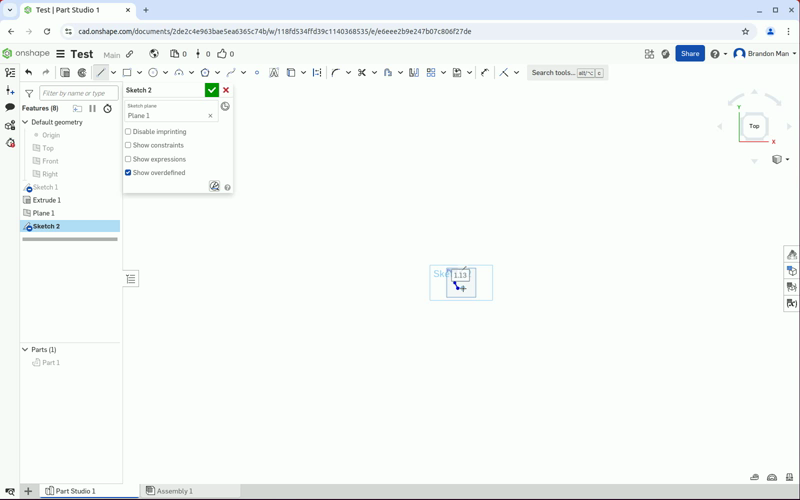
key_up(shift)
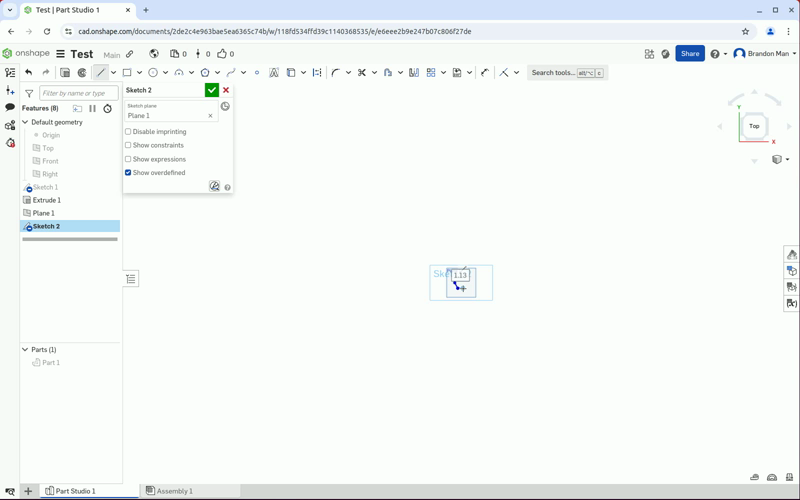
key_down(shift)
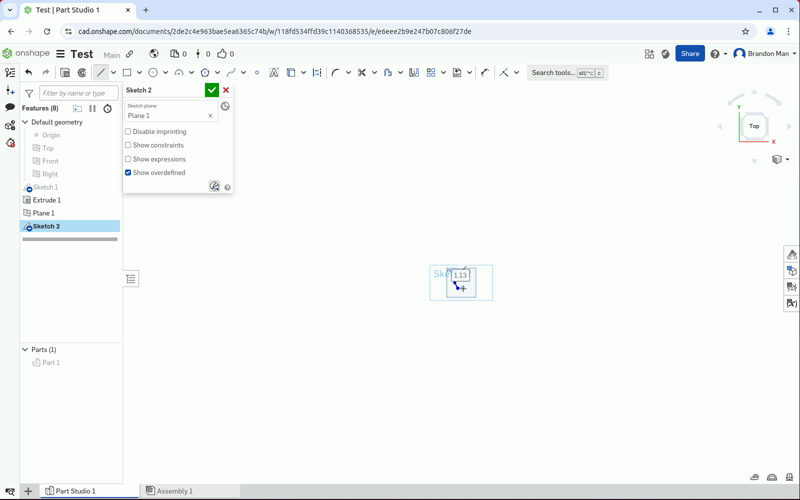
mouse_move(493, 288)
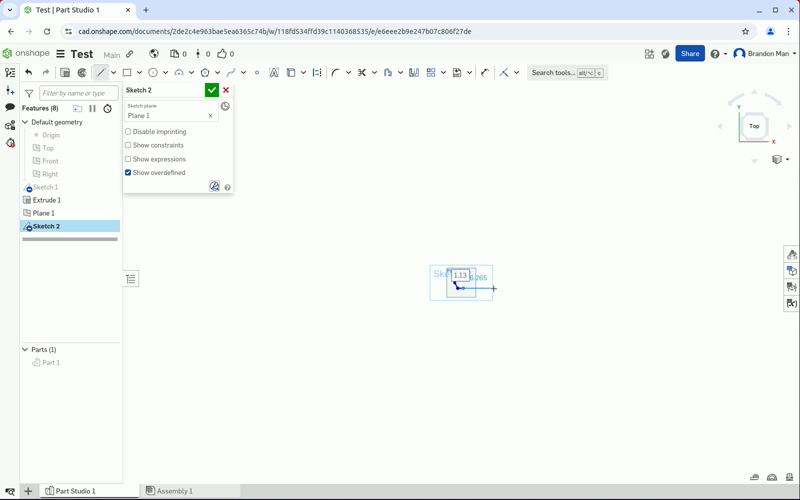
mouse_move(466, 282)
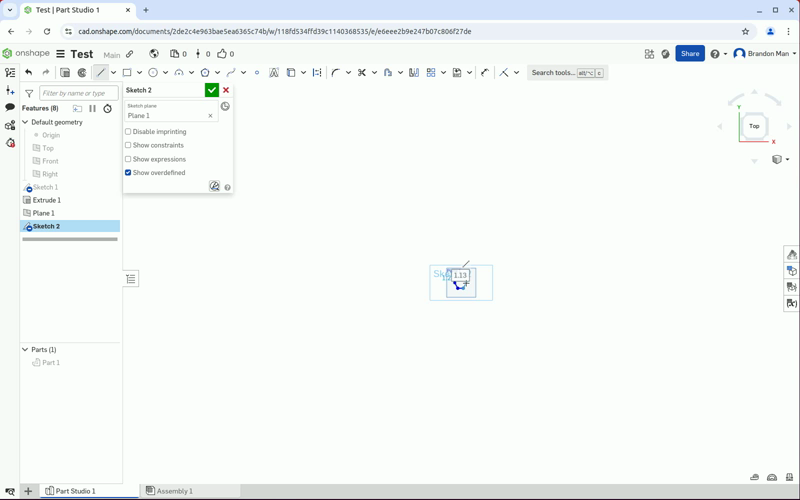
scroll(6)
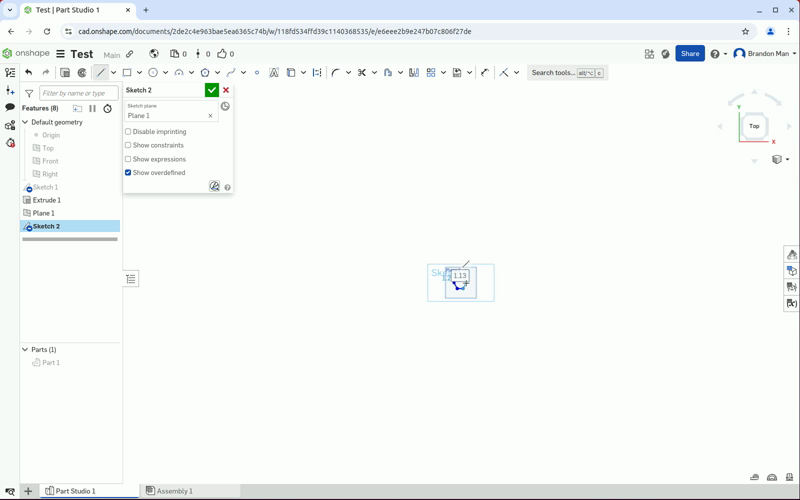
scroll(6)
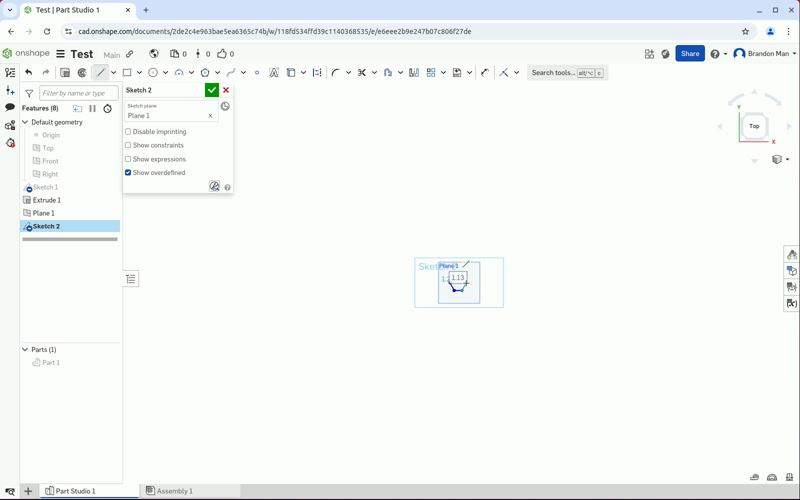
scroll(6)
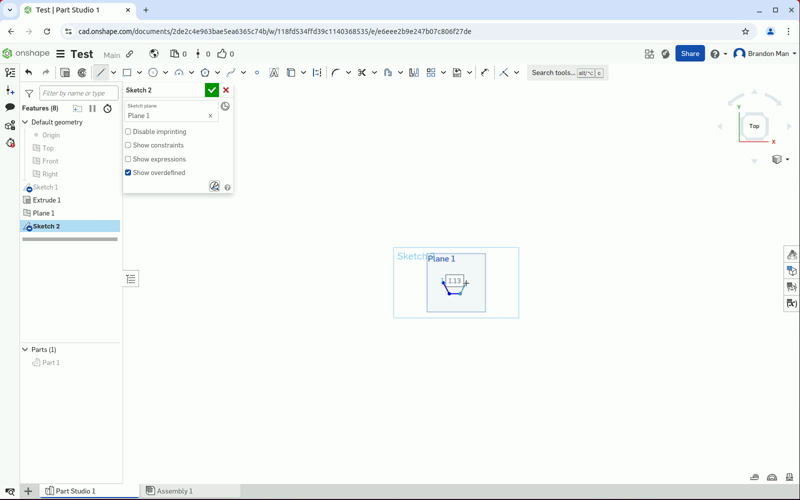
scroll(6)
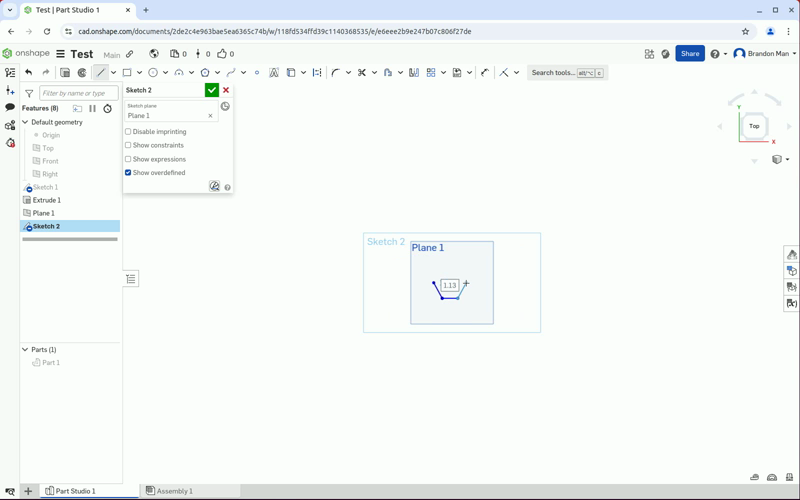
scroll(6)
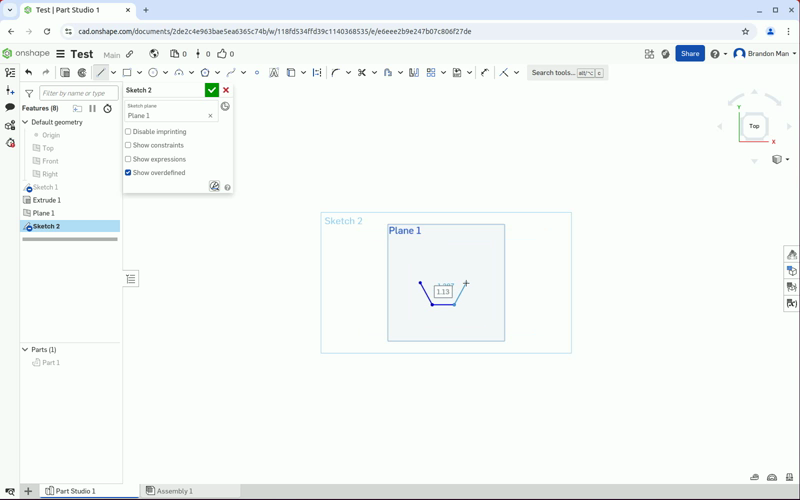
scroll(6)
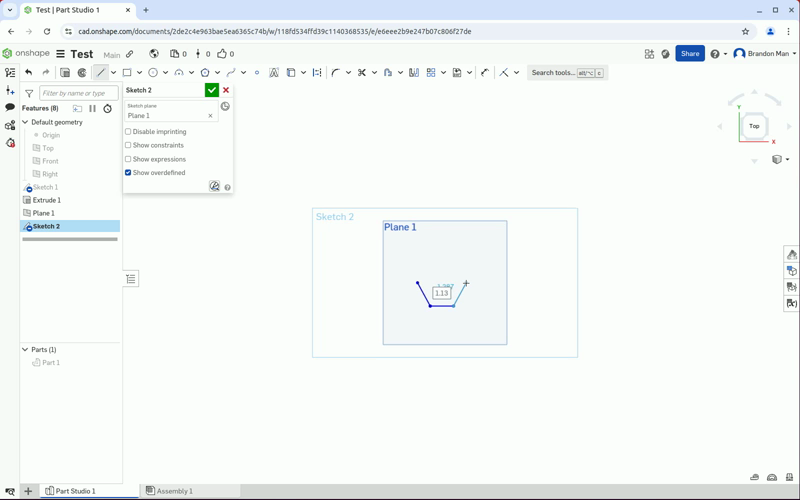
scroll(6)
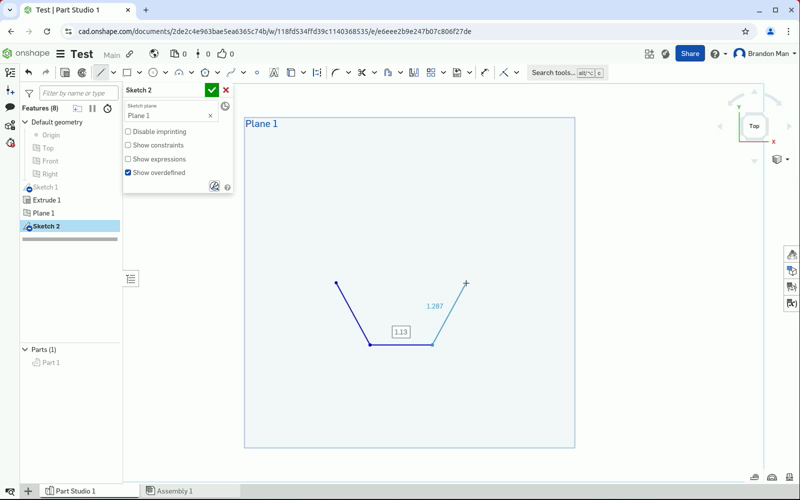
click(466, 282)
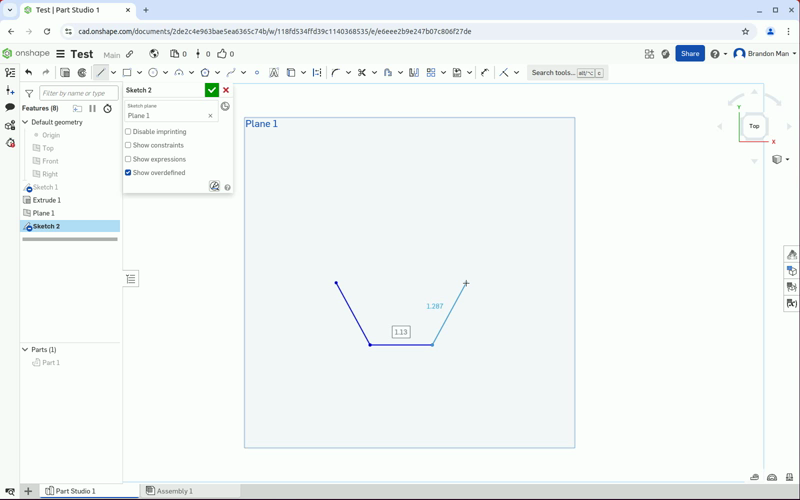
scroll(-6)
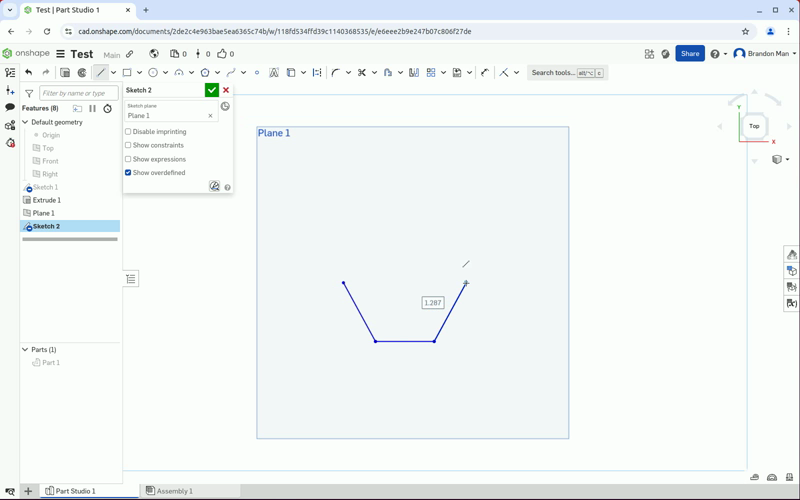
scroll(-6)
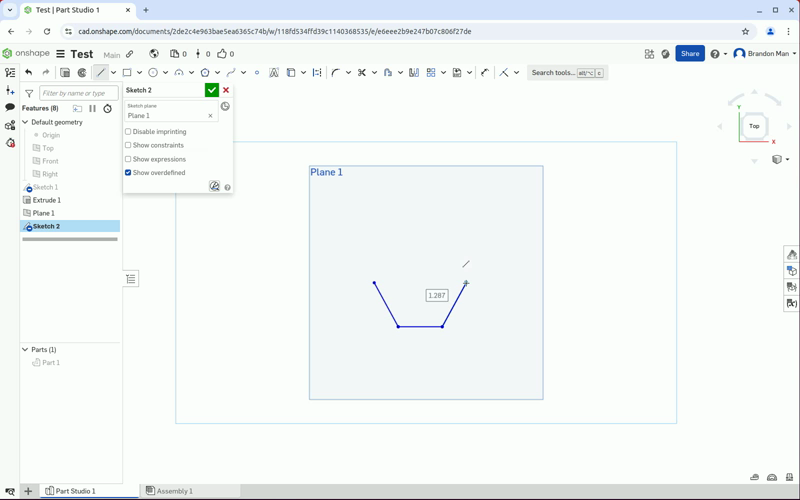
scroll(-6)
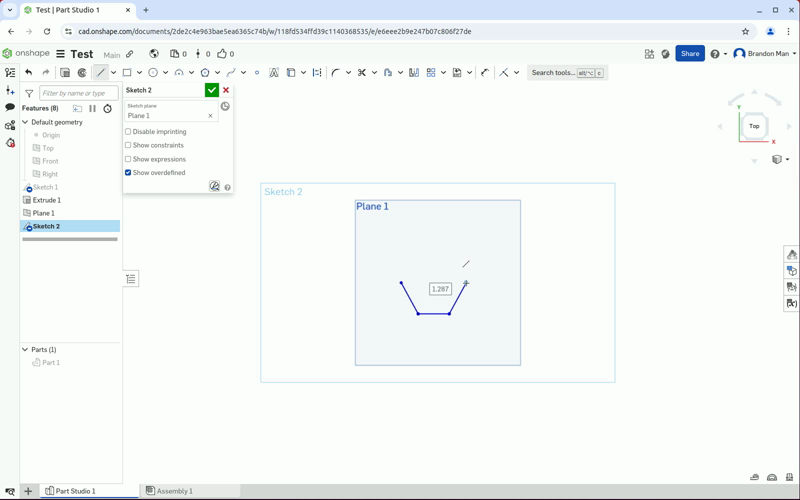
scroll(-6)
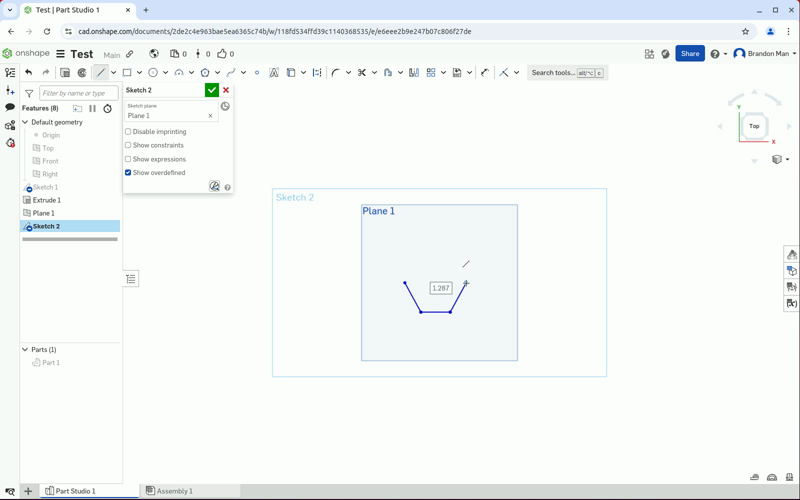
scroll(-6)
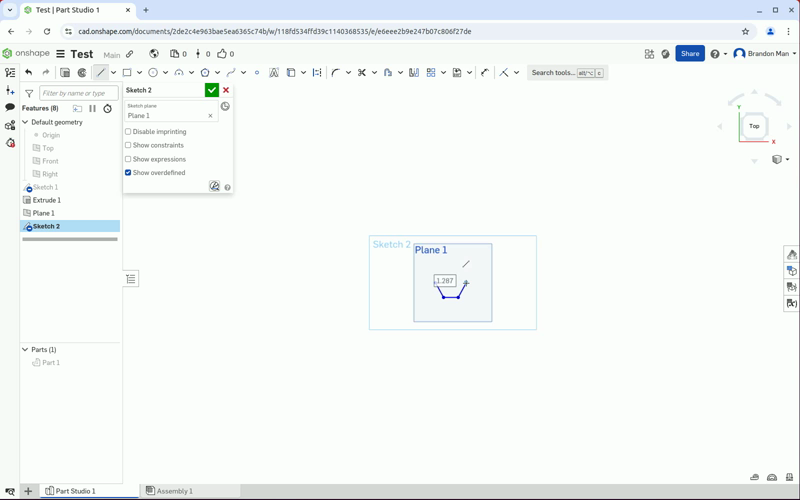
scroll(-6)
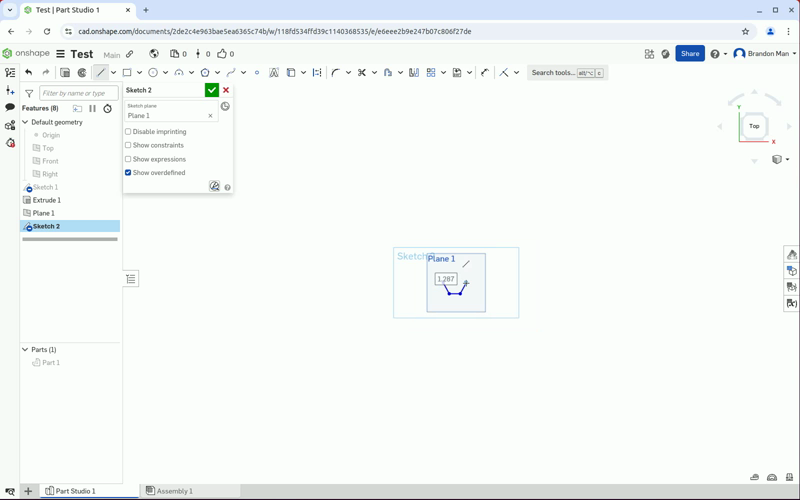
scroll(-6)
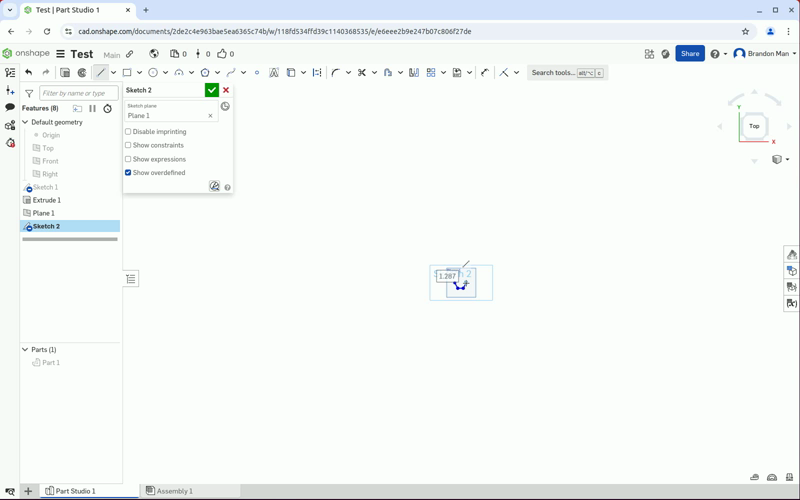
key_up(shift)
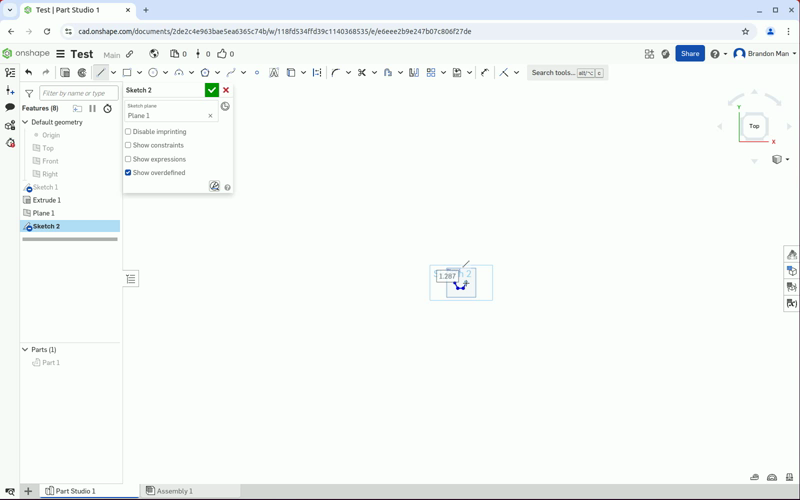
key_down(shift)
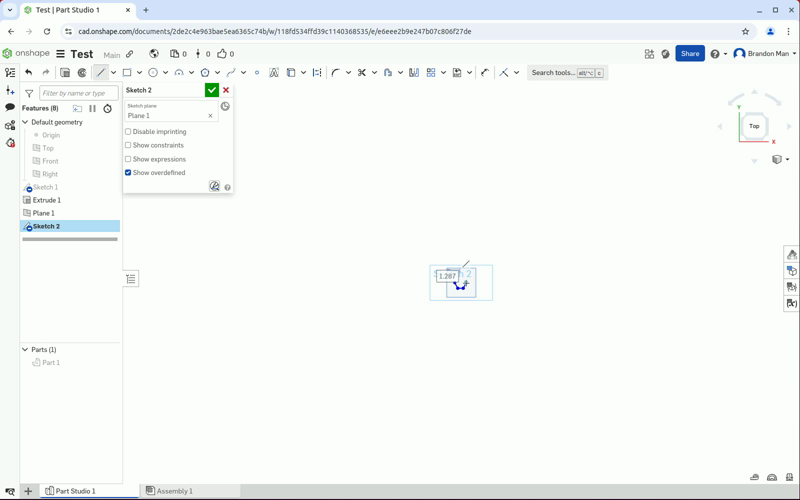
mouse_move(496, 282)
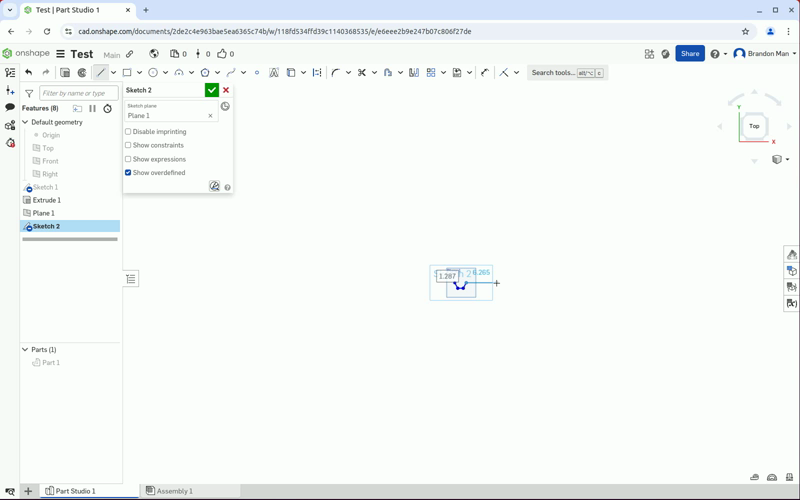
mouse_move(463, 277)
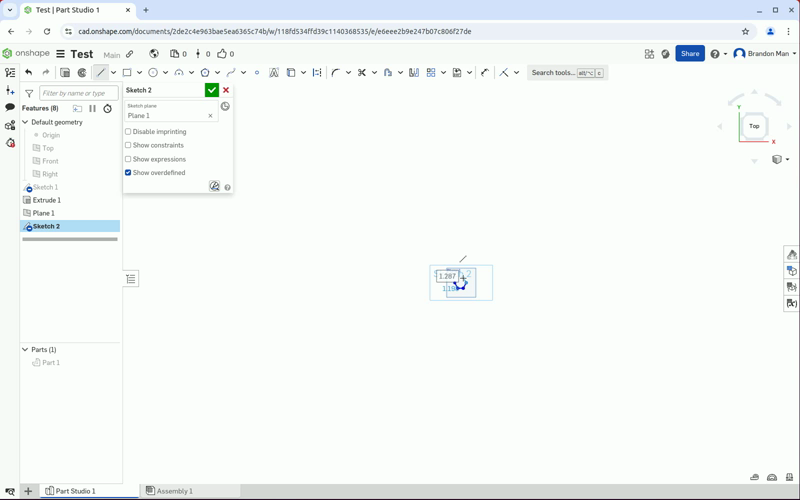
scroll(6)
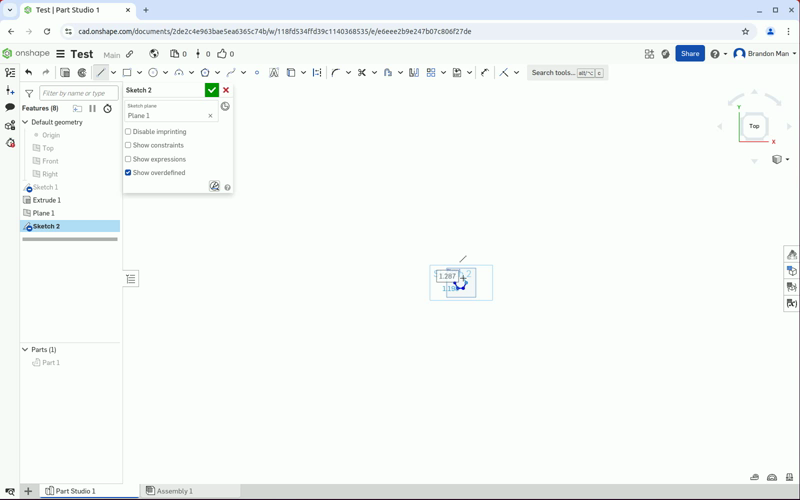
scroll(6)
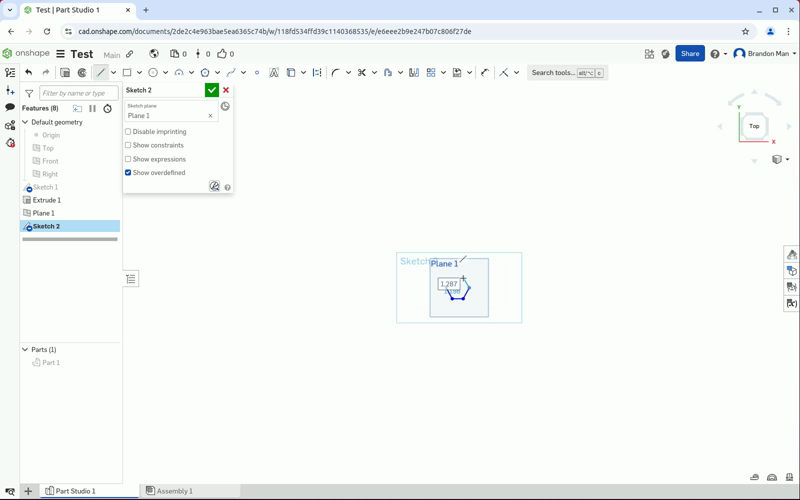
scroll(6)
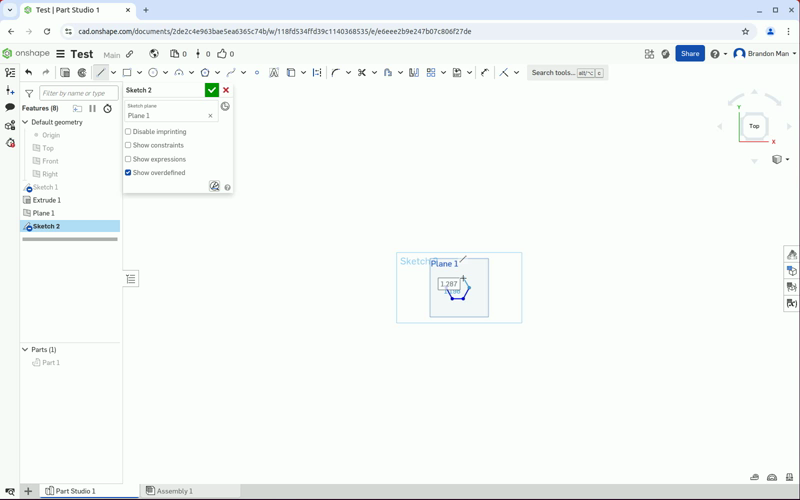
scroll(6)
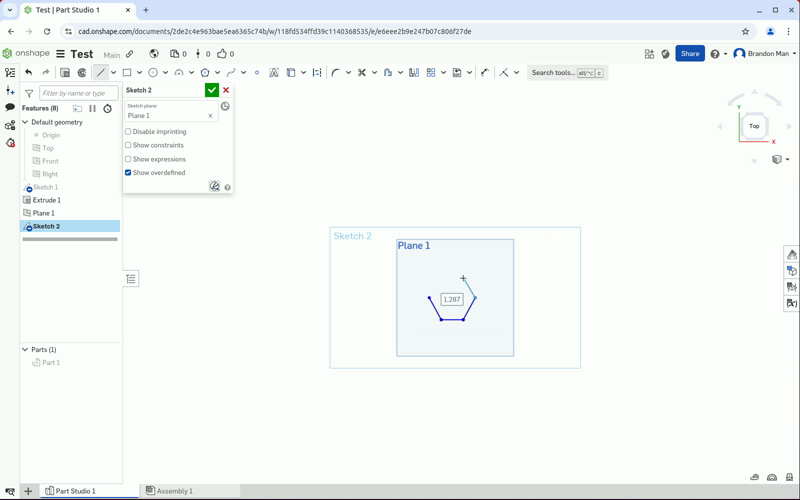
scroll(6)
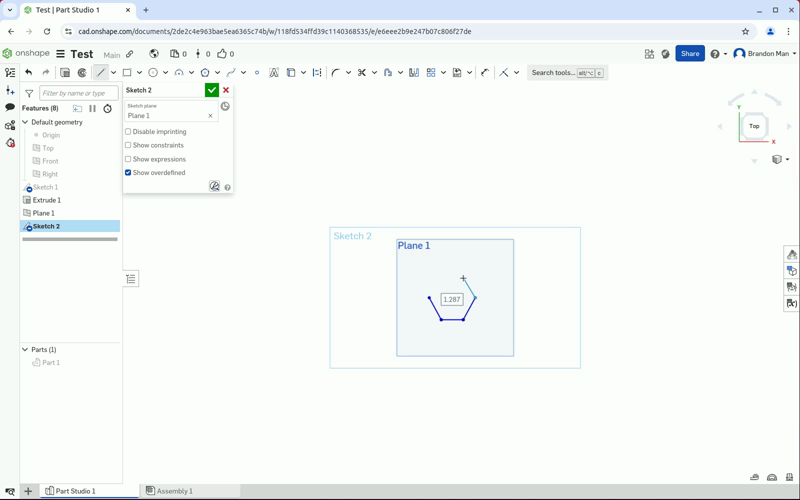
scroll(6)
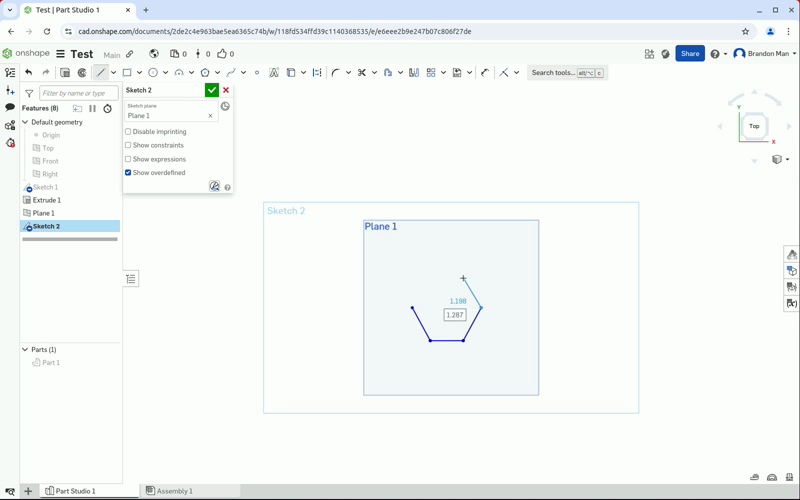
scroll(6)
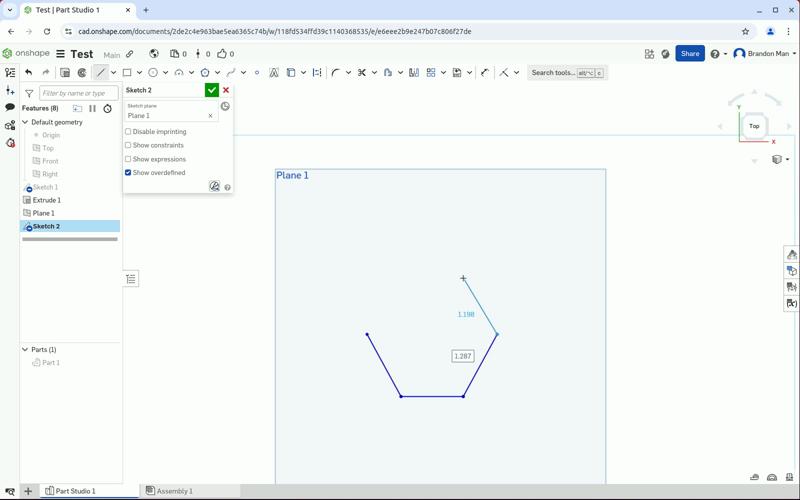
click(463, 277)
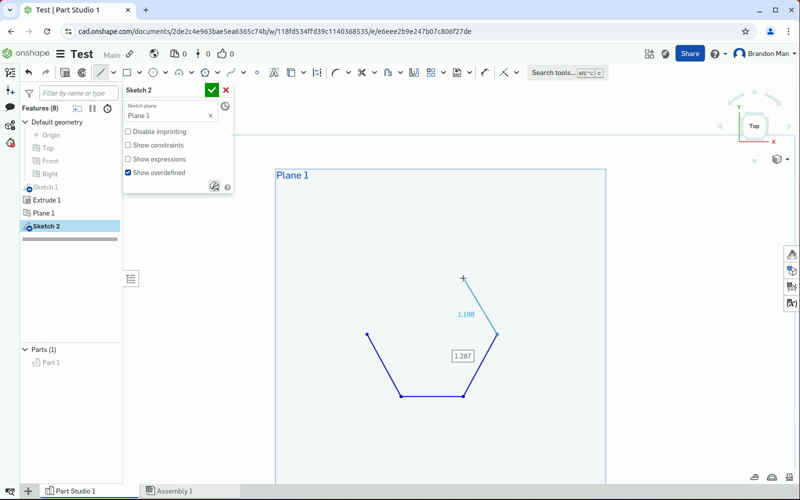
scroll(-6)
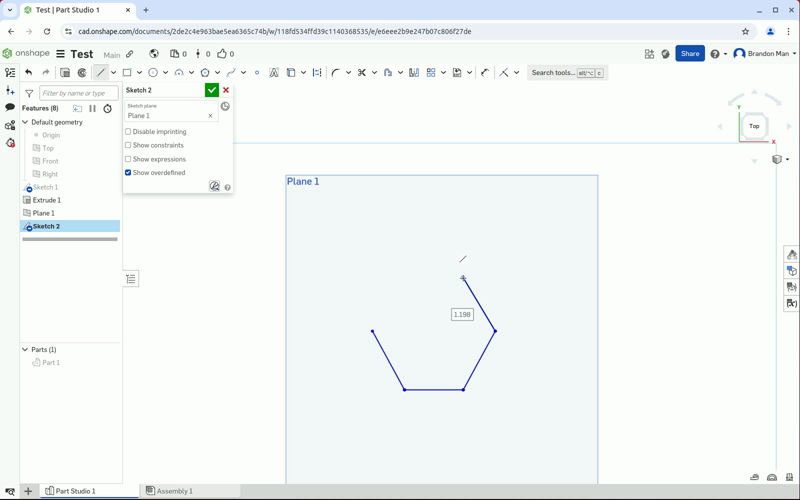
scroll(-6)
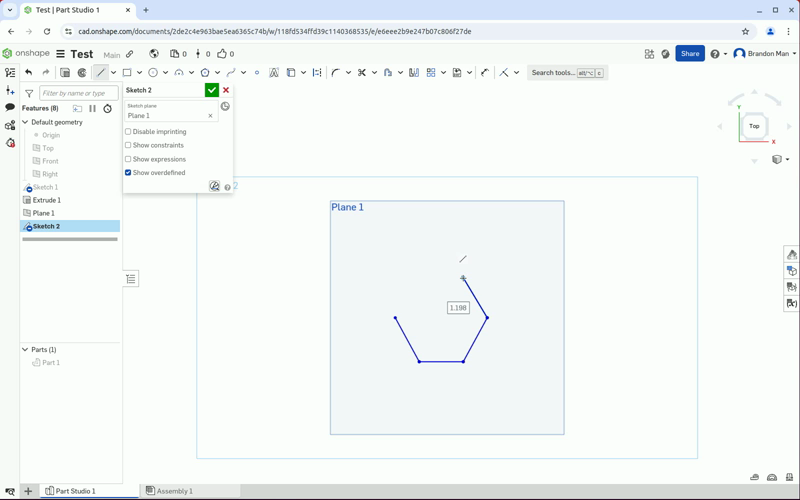
scroll(-6)
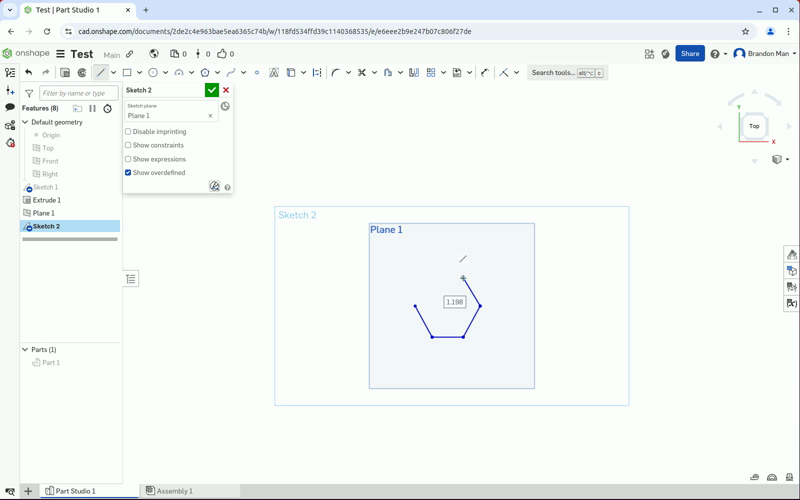
scroll(-6)
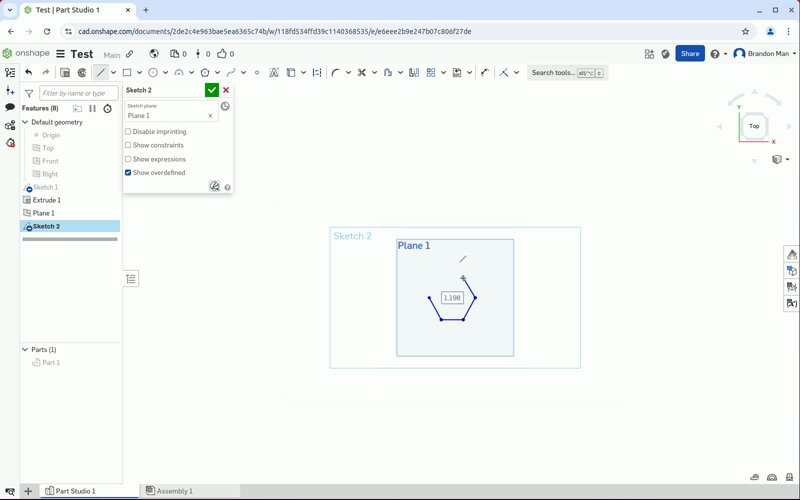
scroll(-6)
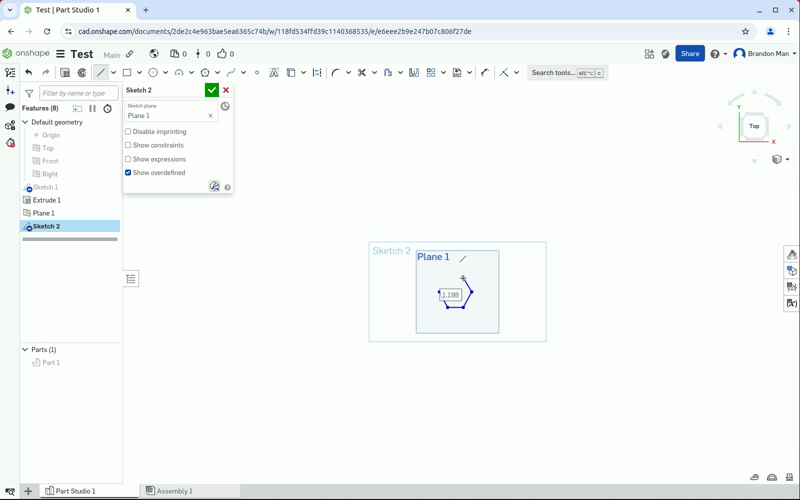
scroll(-6)
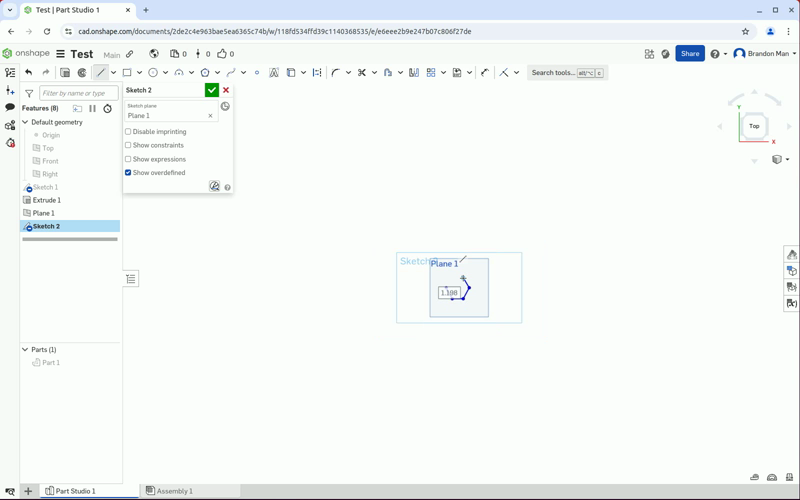
scroll(-6)
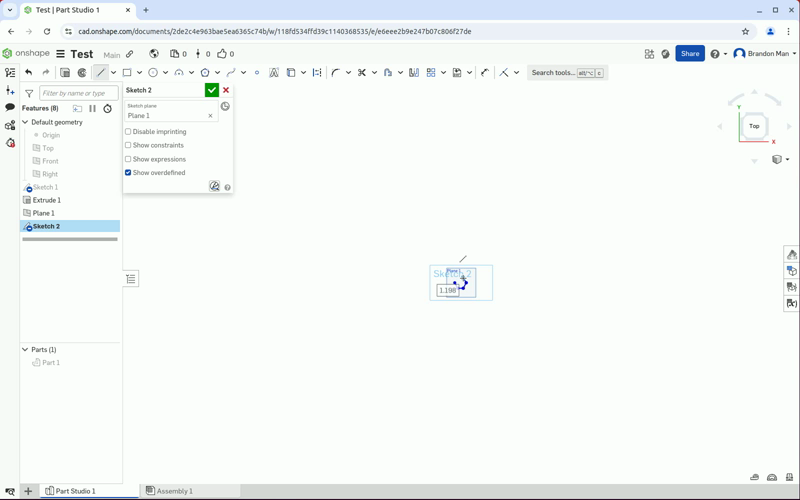
key_up(shift)
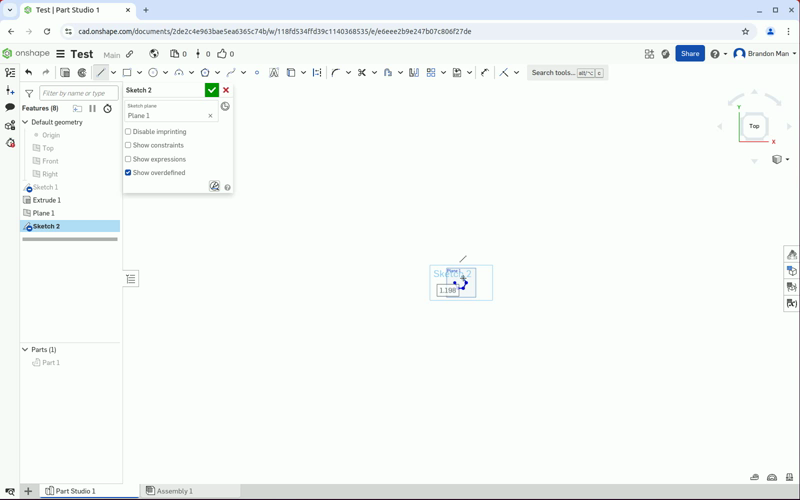
key_down(shift)
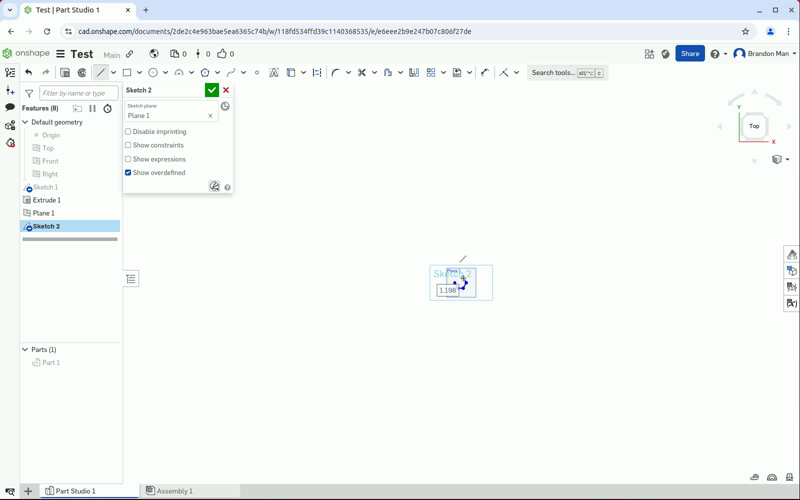
mouse_move(493, 277)
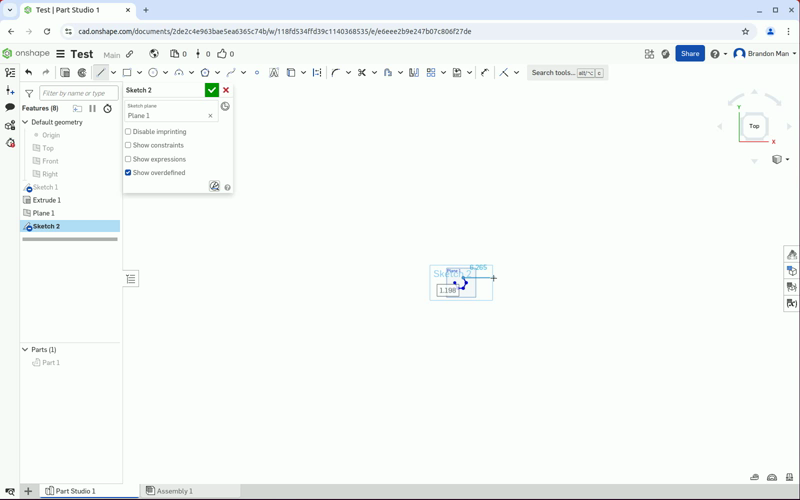
mouse_move(457, 277)
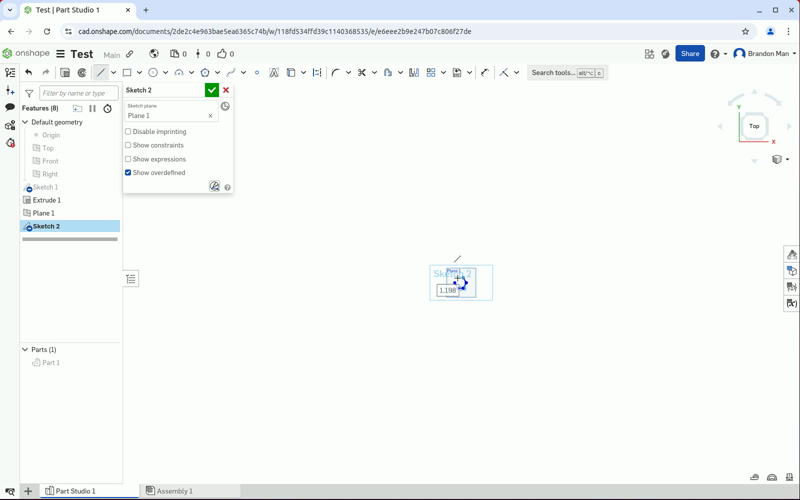
scroll(6)
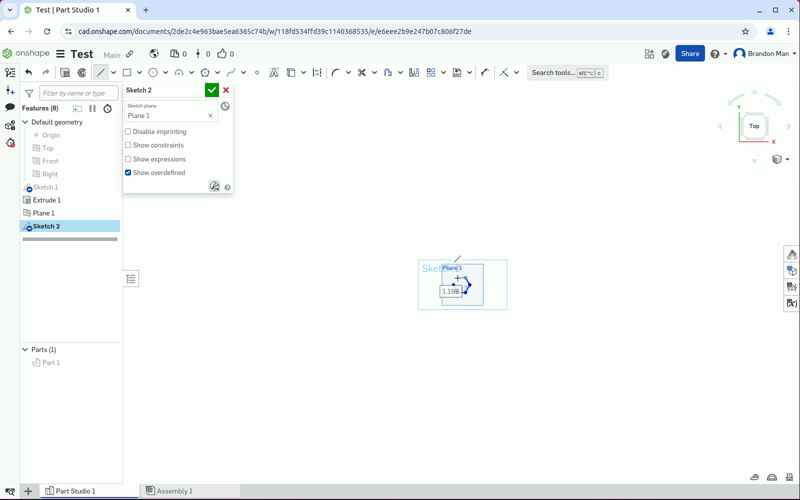
scroll(6)
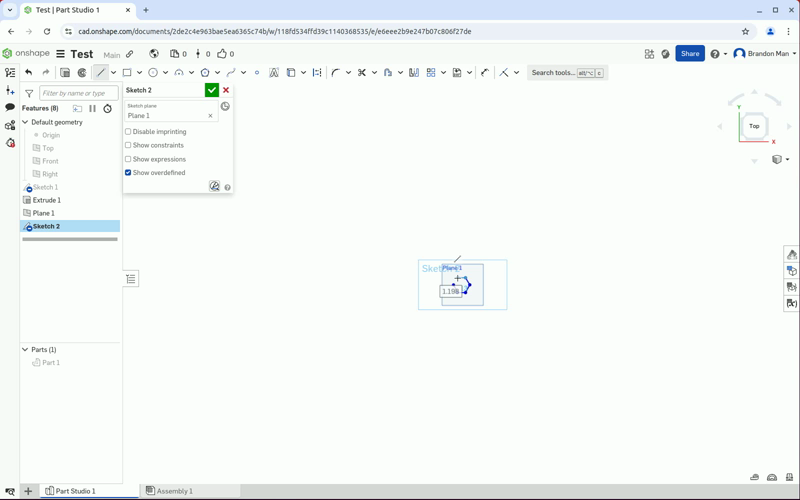
scroll(6)
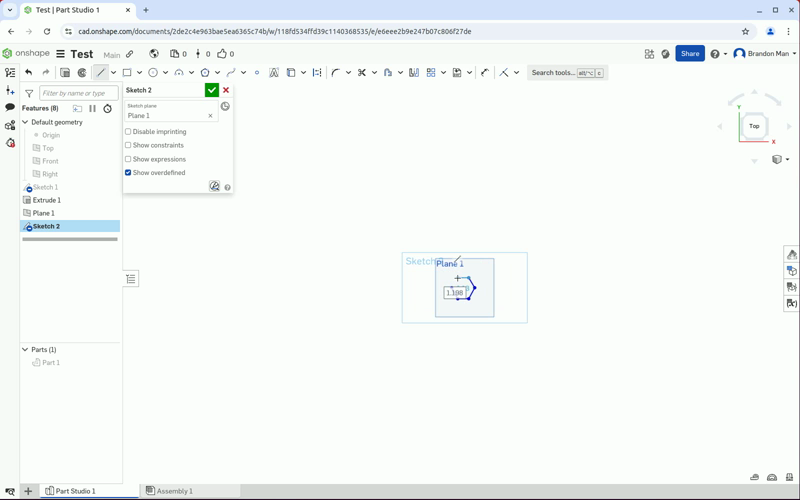
scroll(6)
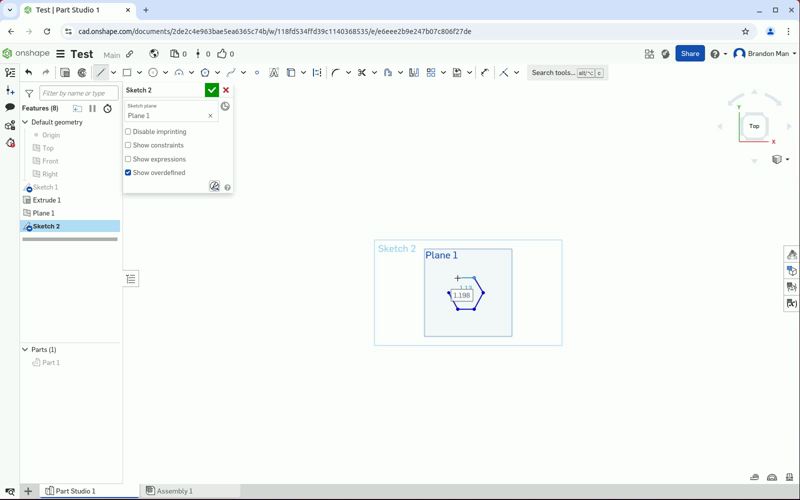
scroll(6)
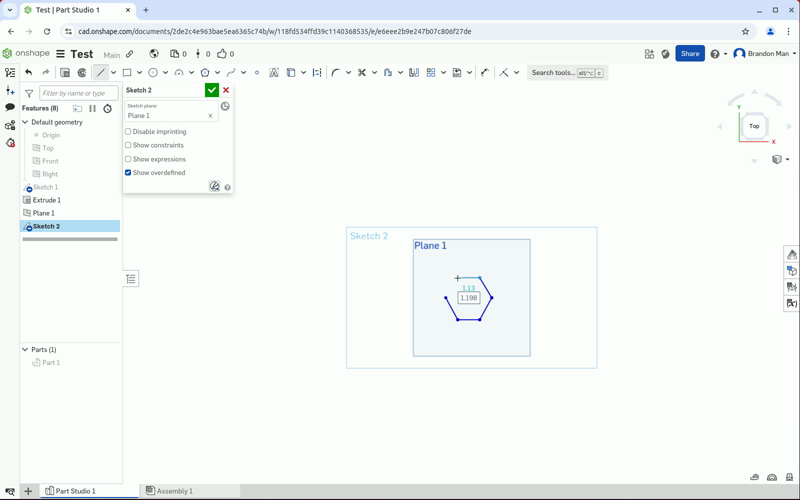
scroll(6)
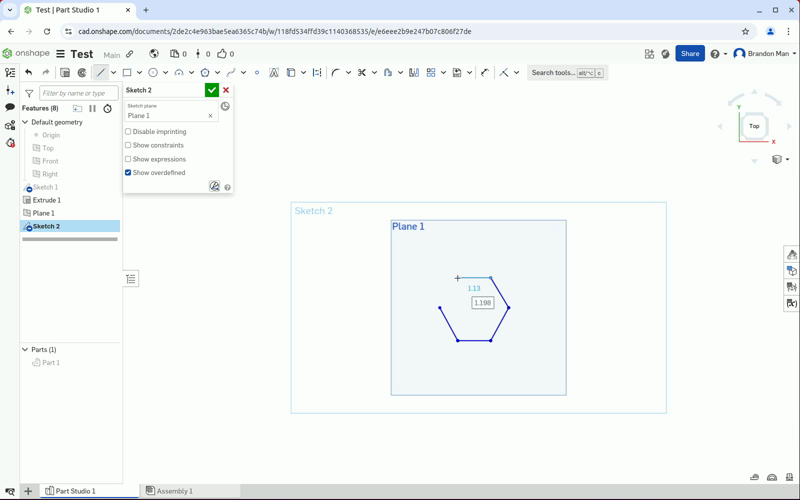
scroll(6)
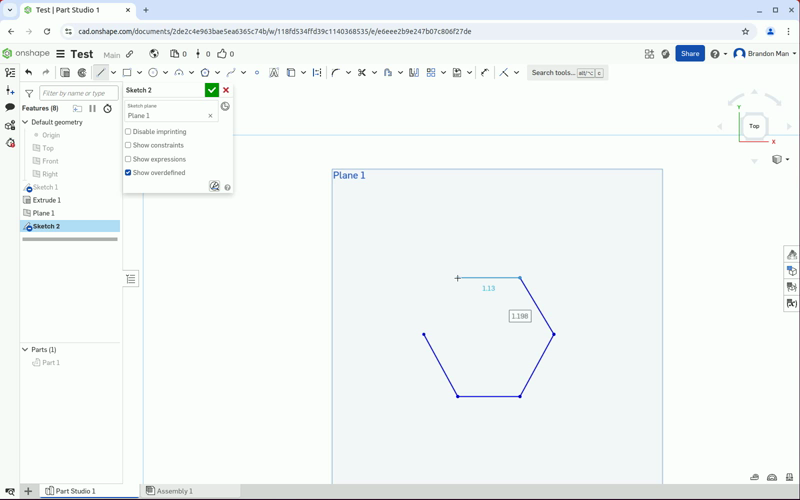
click(457, 277)
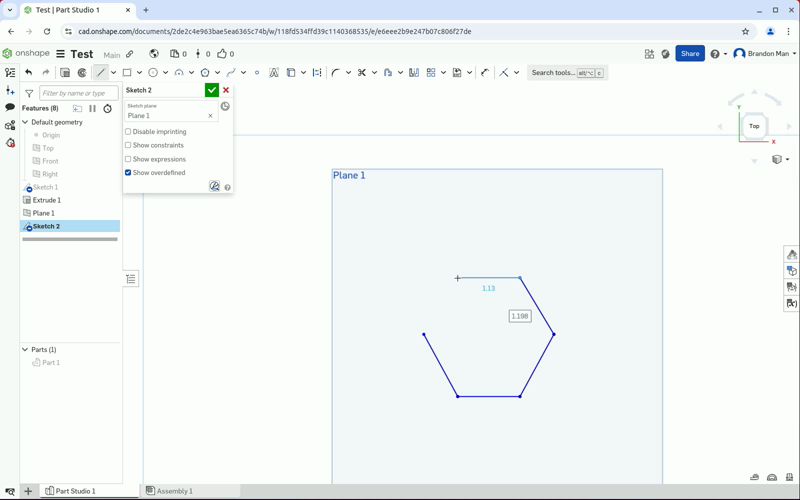
scroll(-6)
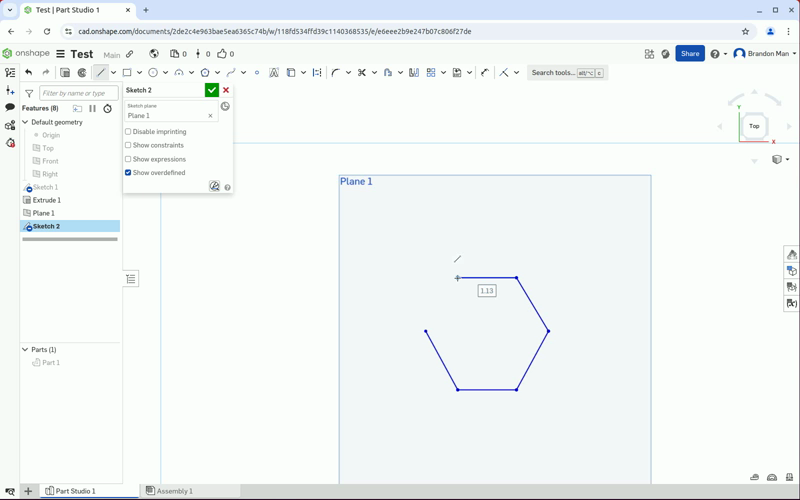
scroll(-6)
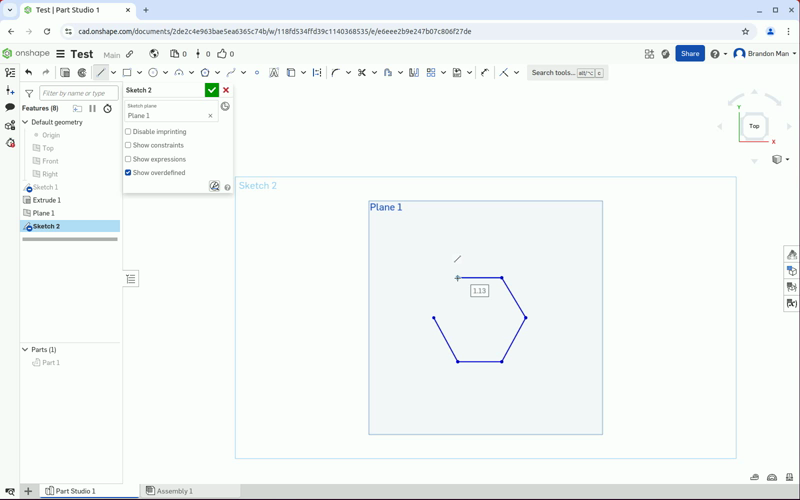
scroll(-6)
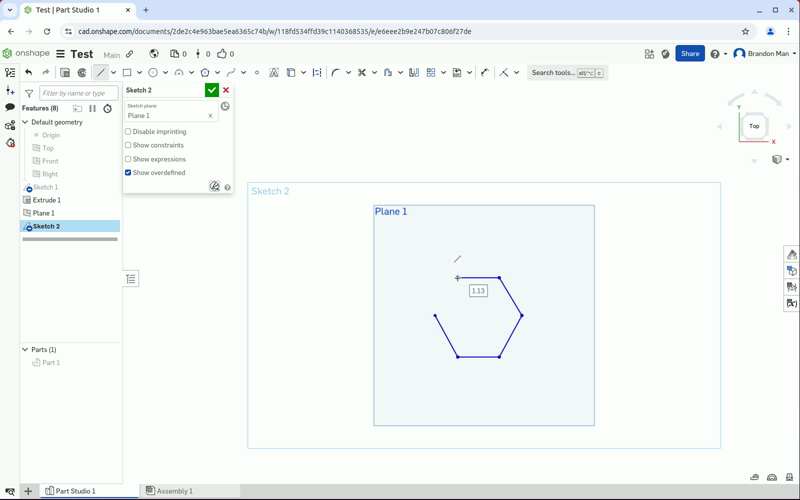
scroll(-6)
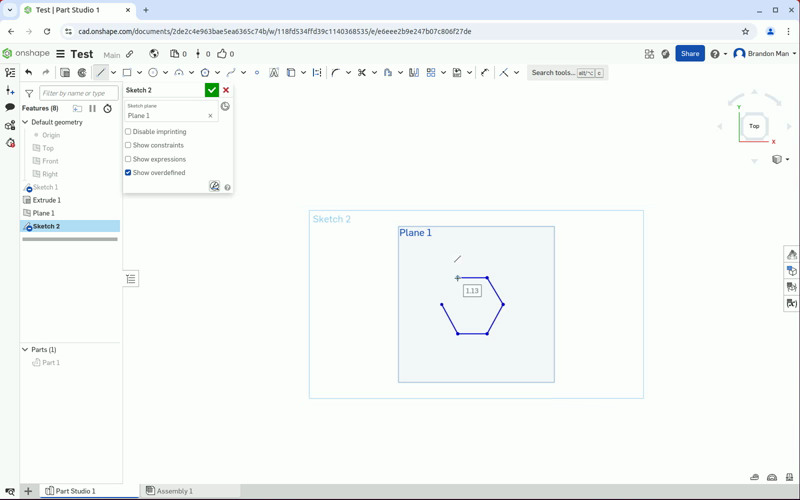
scroll(-6)
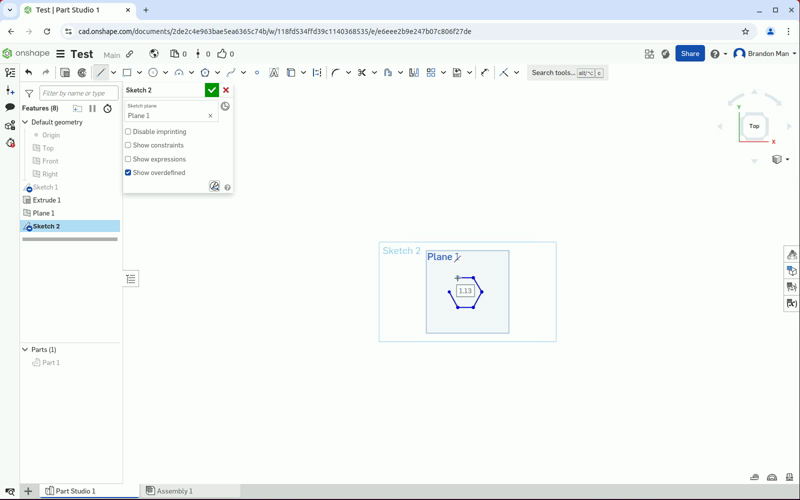
scroll(-6)
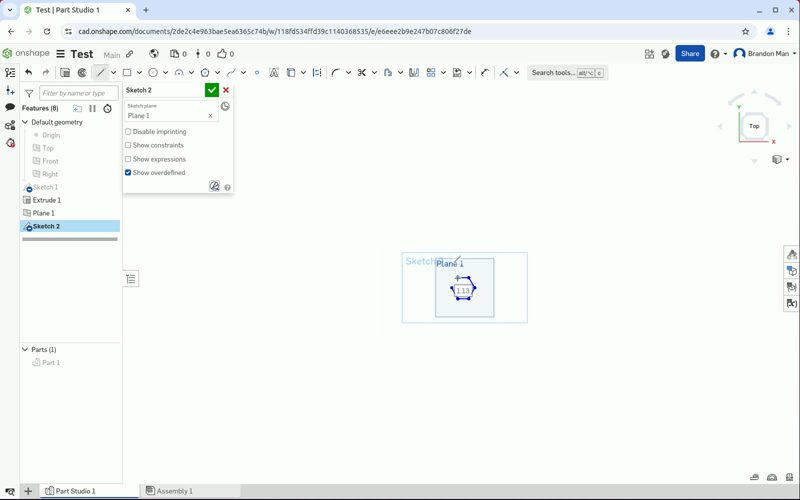
scroll(-6)
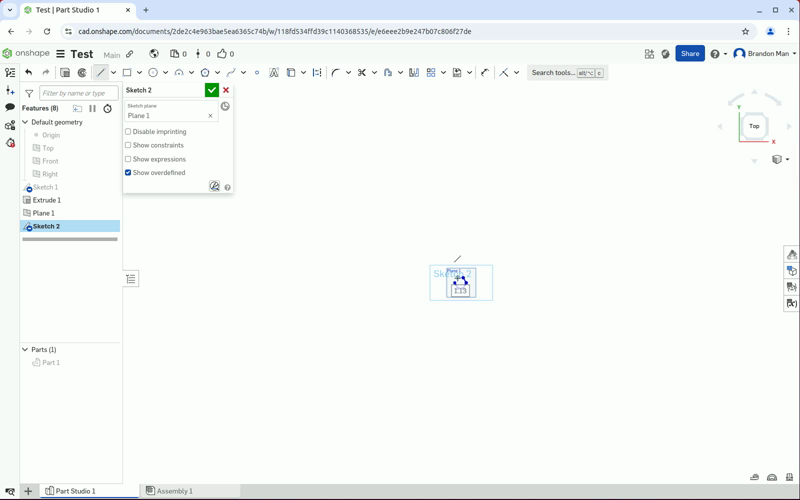
key_up(shift)
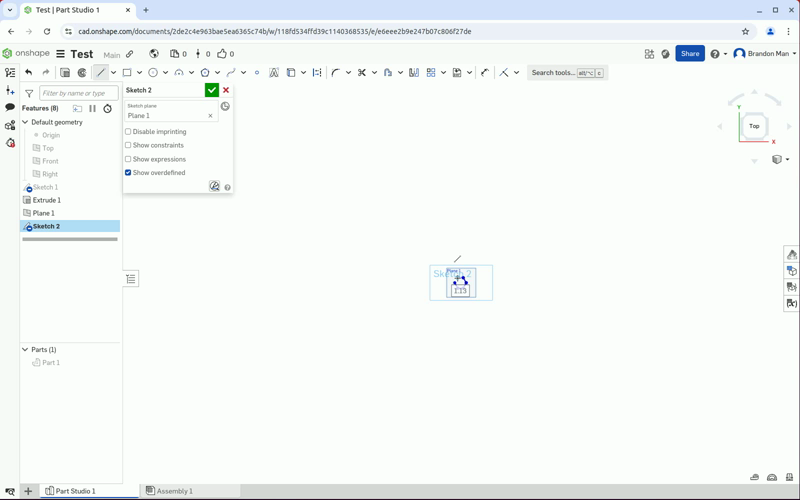
mouse_move(487, 277)
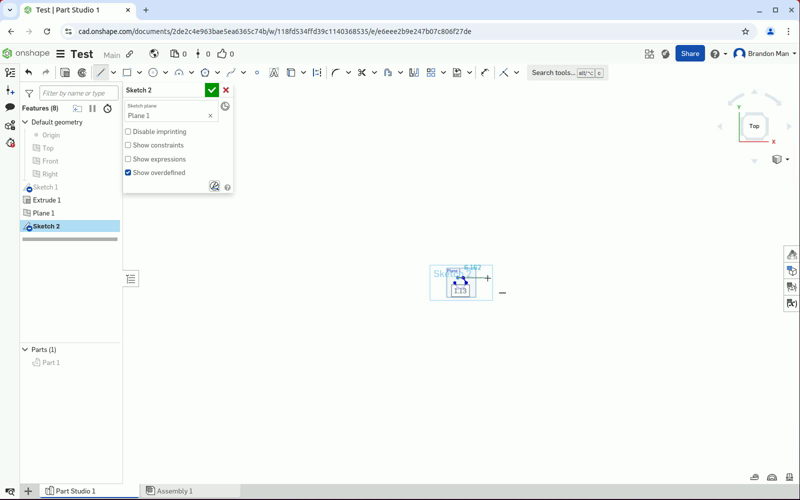
key_down(shift)
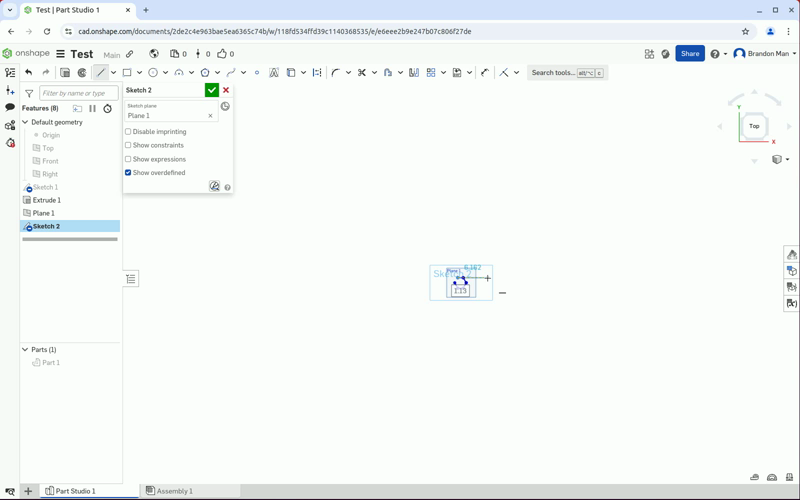
mouse_move(454, 282)
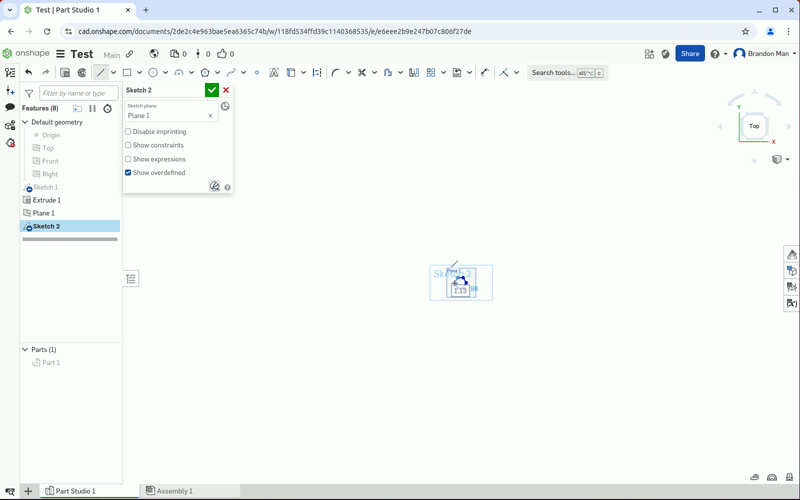
scroll(6)
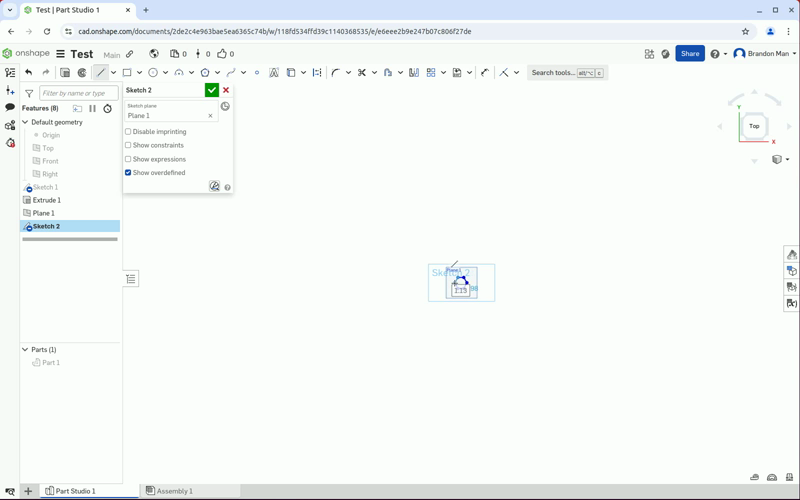
scroll(6)
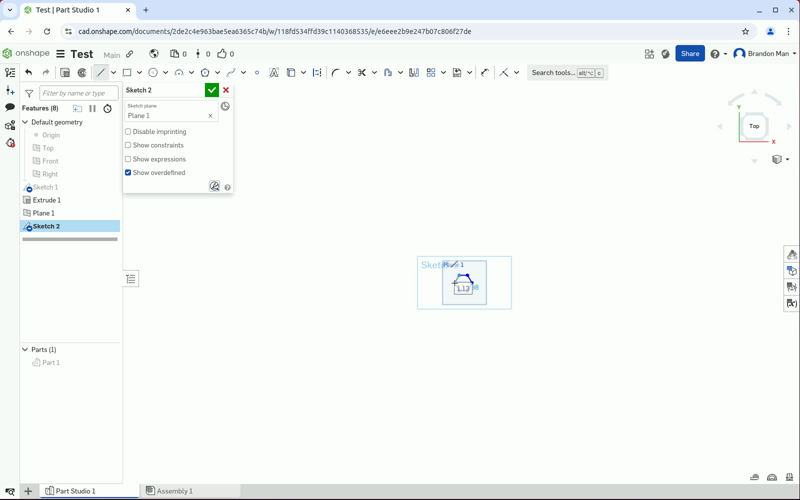
scroll(6)
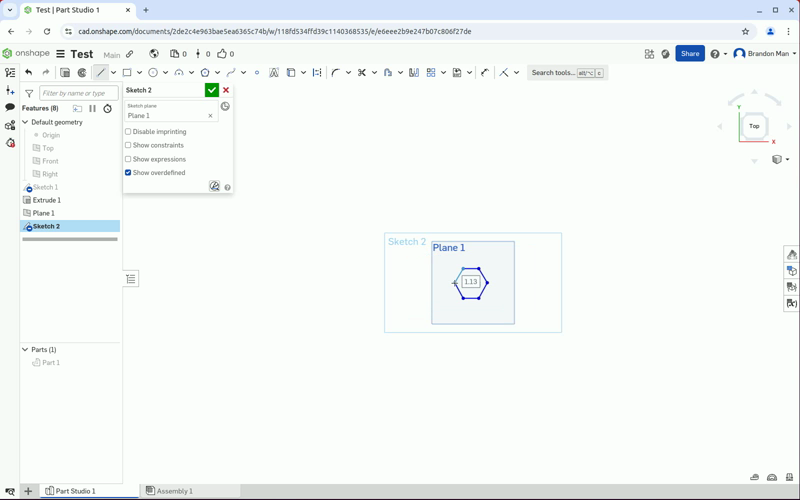
scroll(6)
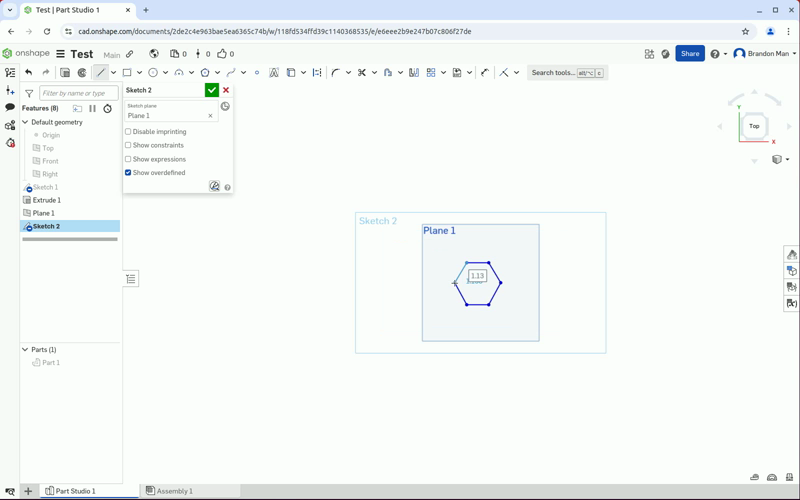
scroll(6)
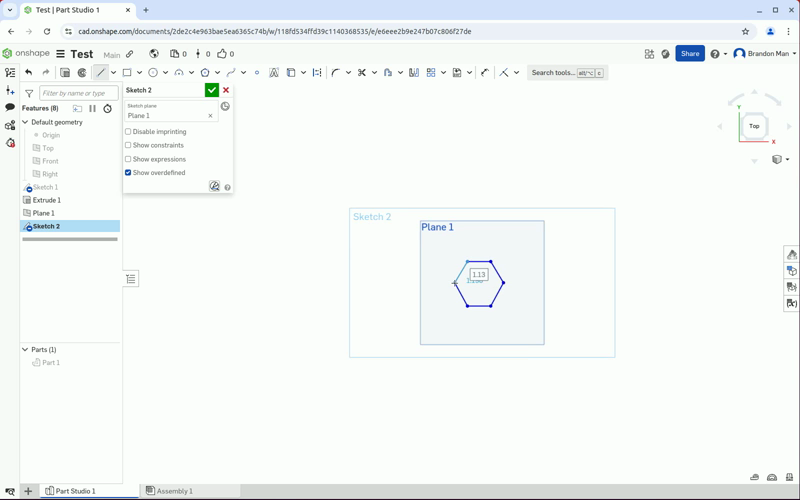
scroll(6)
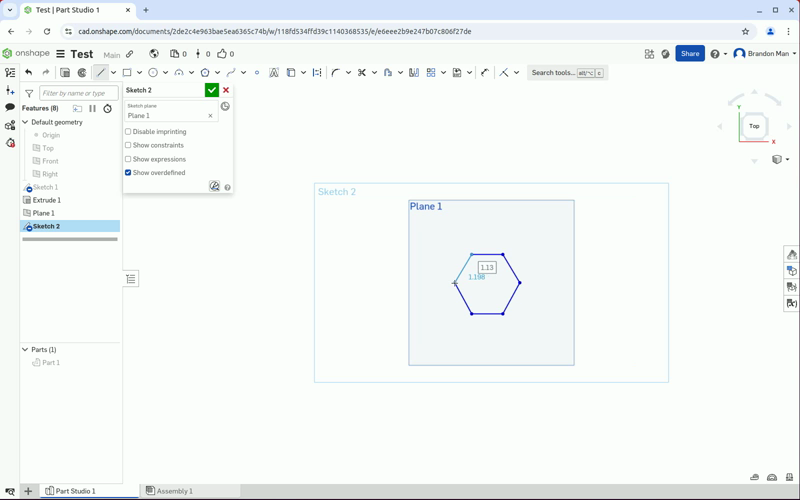
scroll(6)
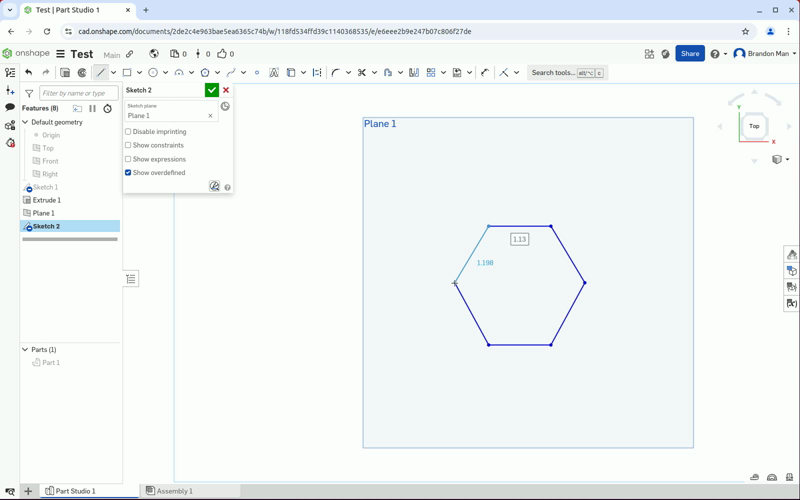
key_up(shift)
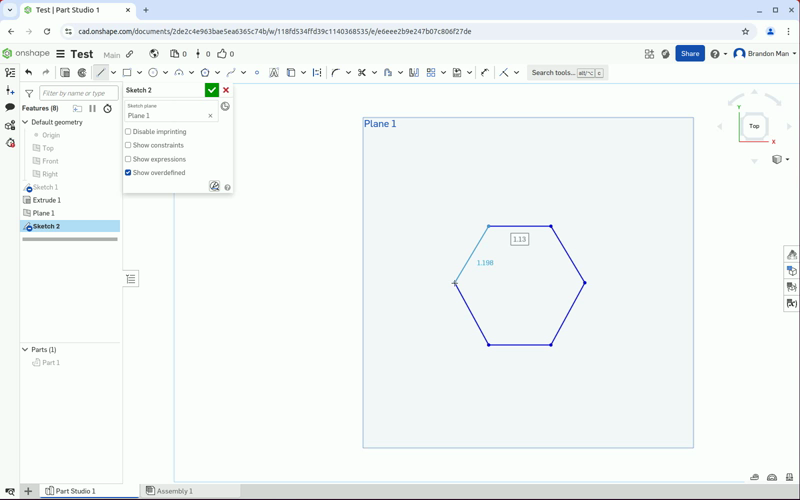
click(454, 282)
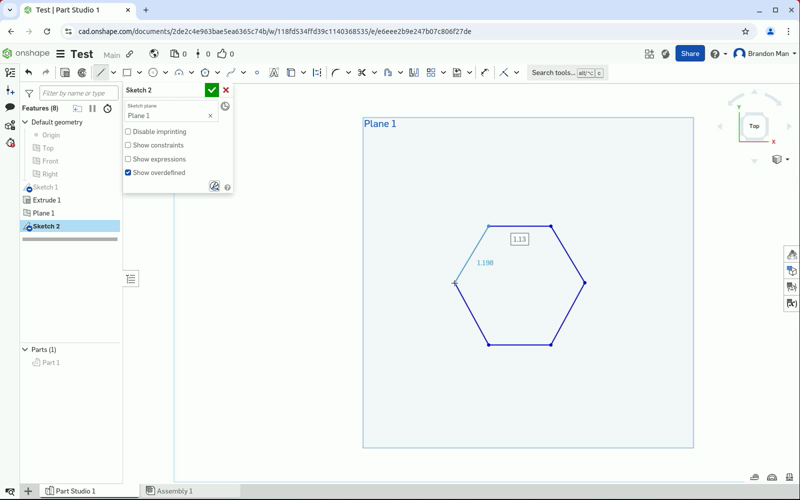
scroll(-6)
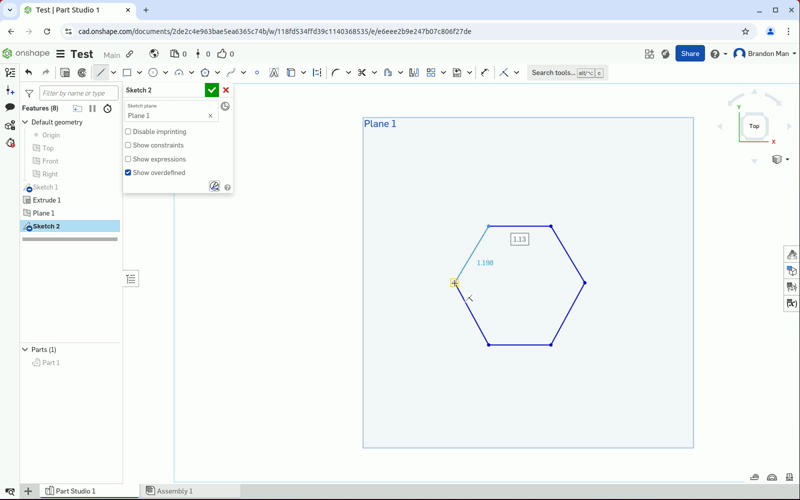
scroll(-6)
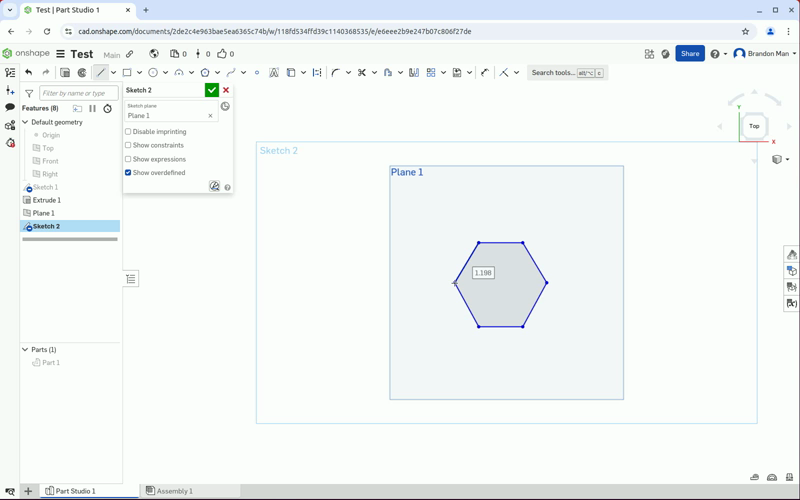
scroll(-6)
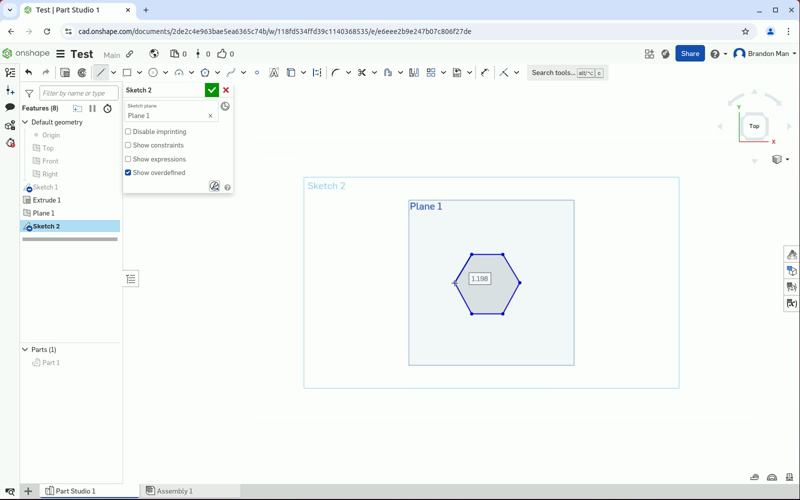
scroll(-6)
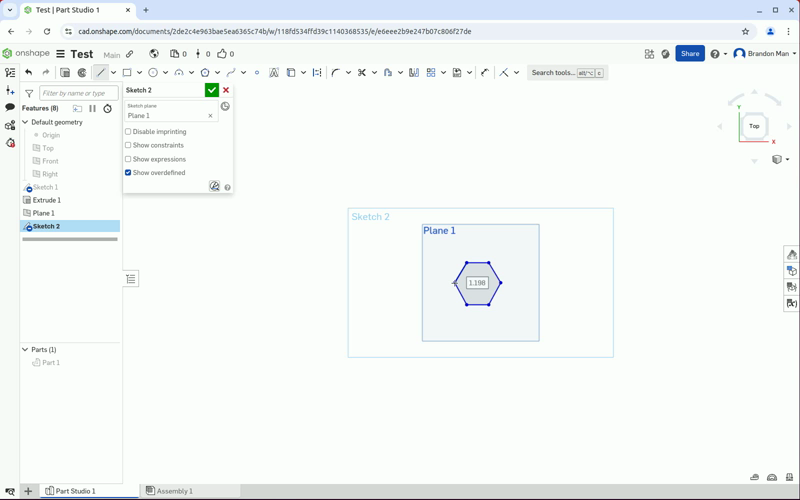
scroll(-6)
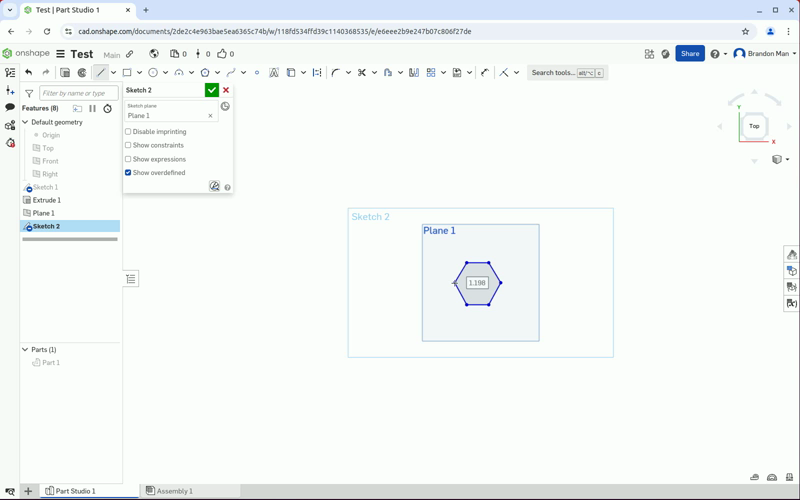
scroll(-6)
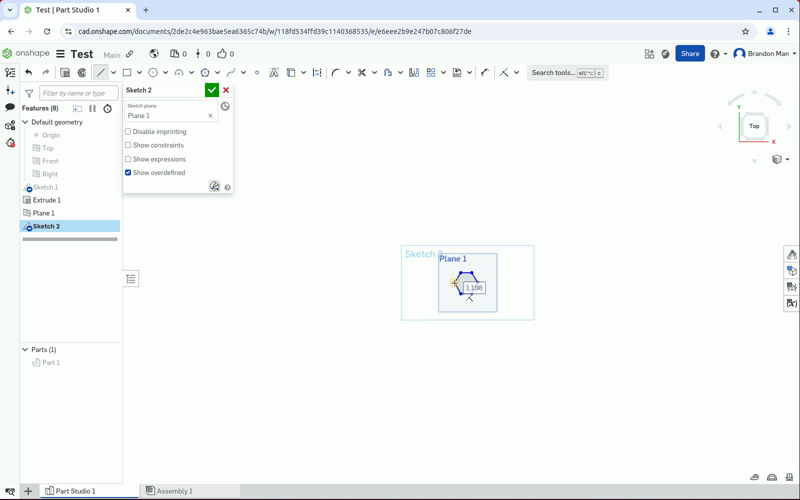
scroll(-6)
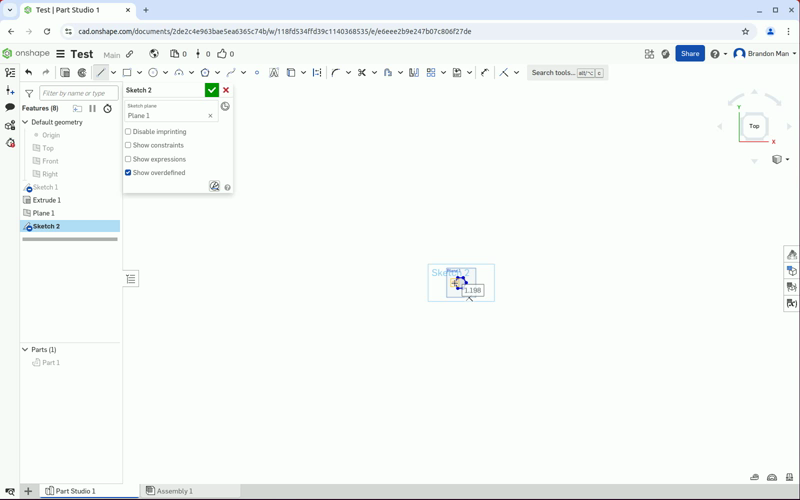
key(esc)
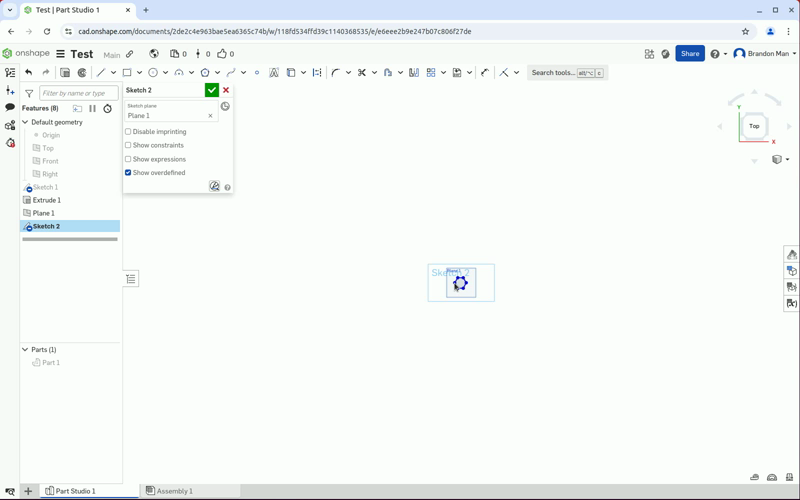
mouse_move(457, 278)
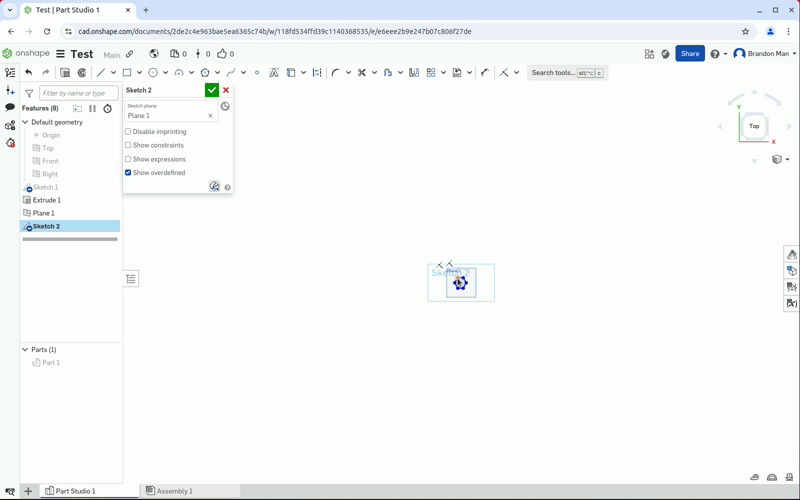
scroll(6)
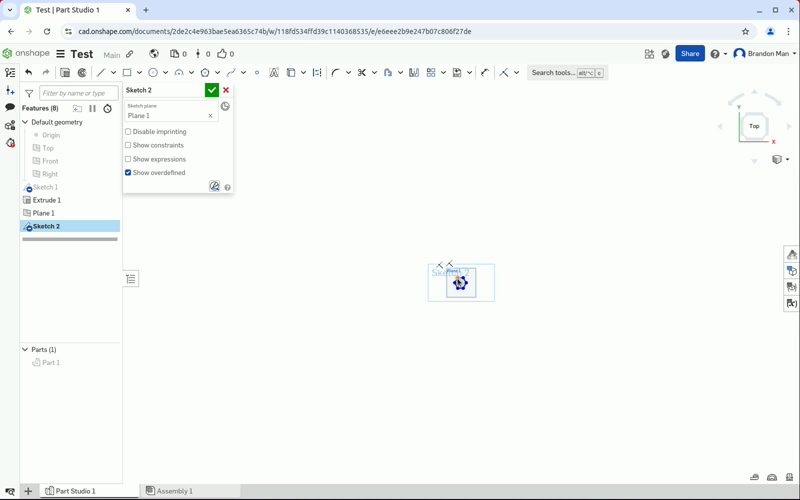
scroll(6)
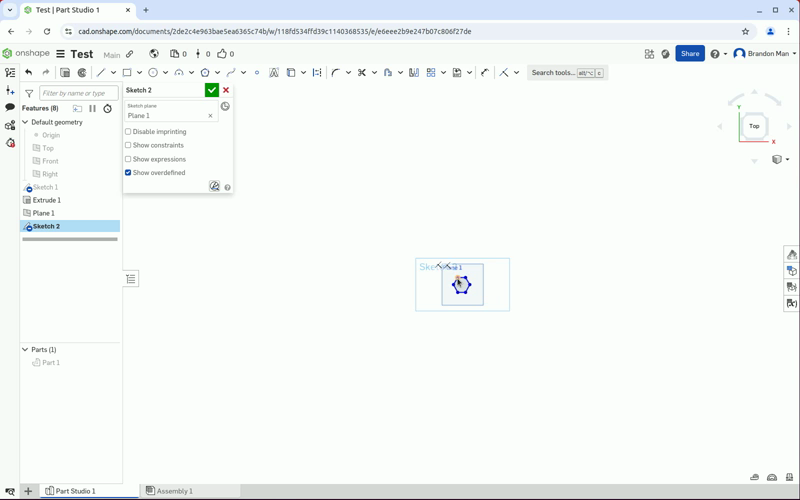
scroll(6)
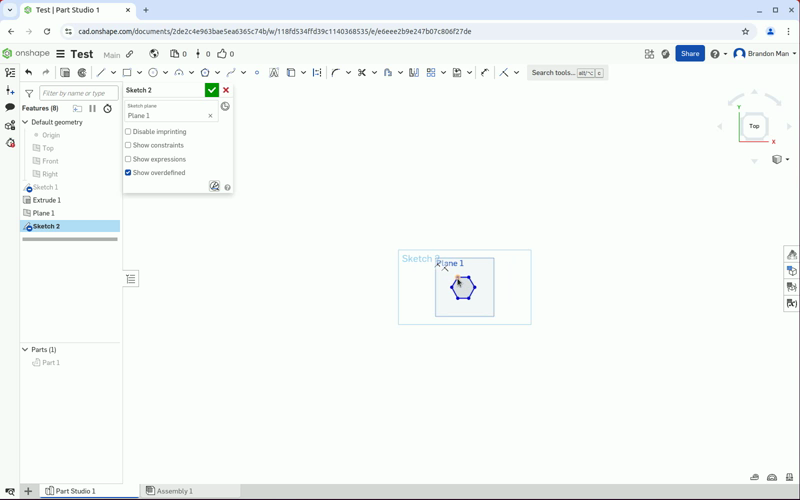
scroll(6)
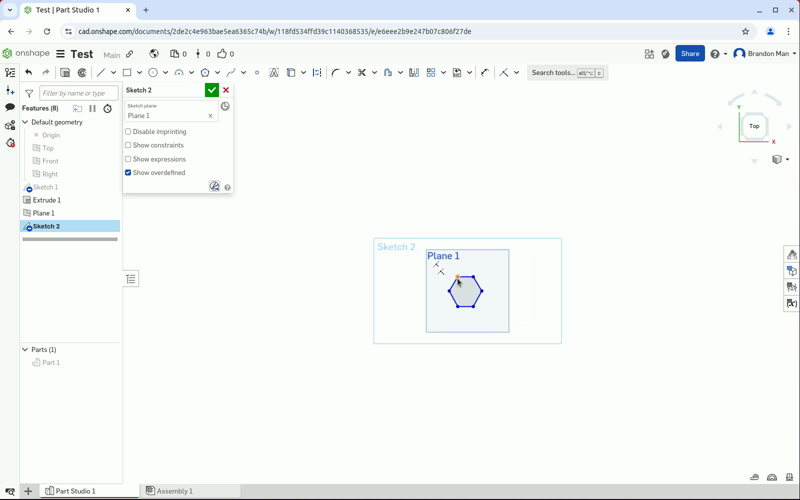
scroll(6)
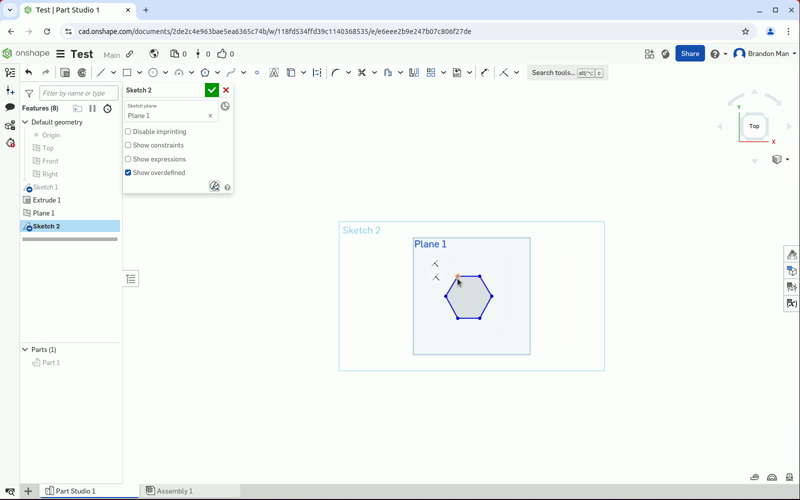
scroll(6)
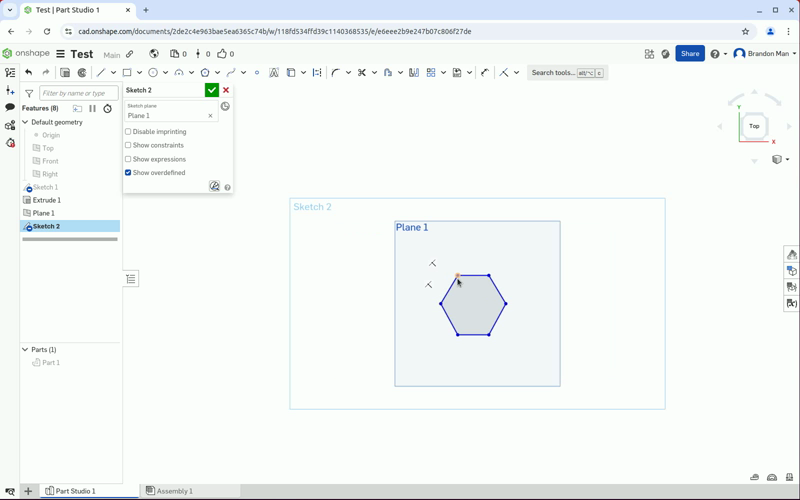
scroll(6)
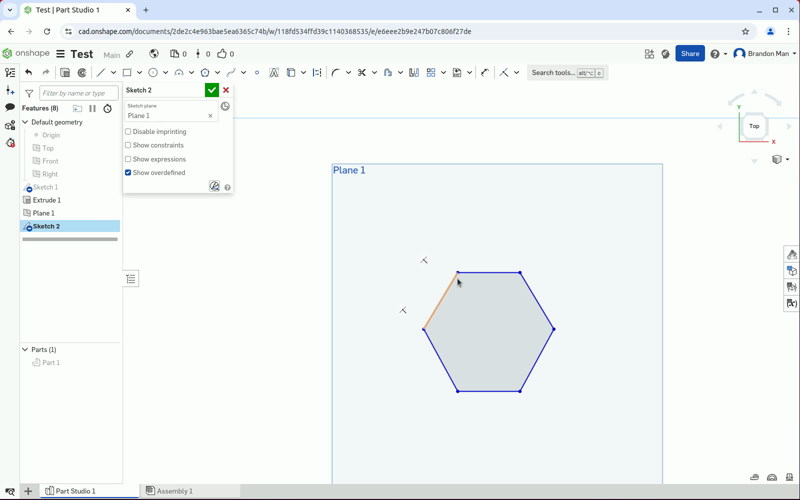
click(457, 278)
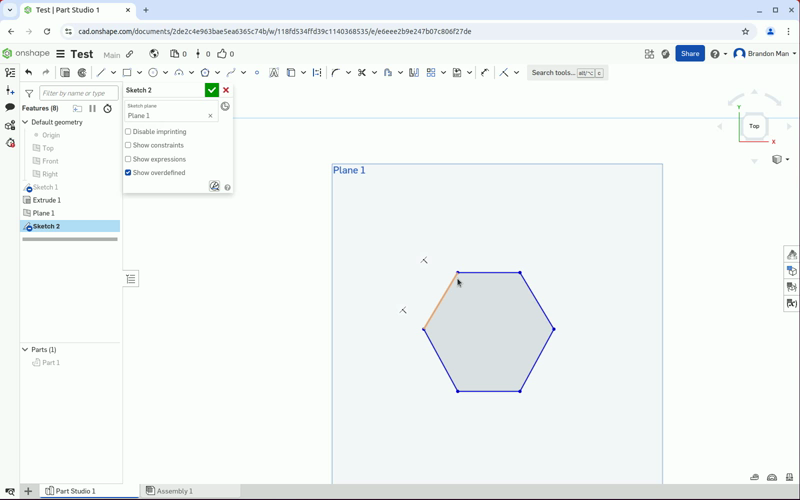
scroll(-6)
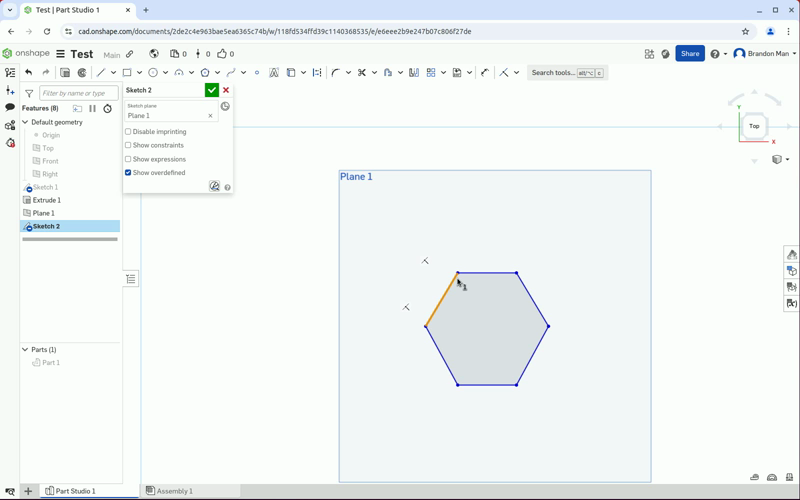
scroll(-6)
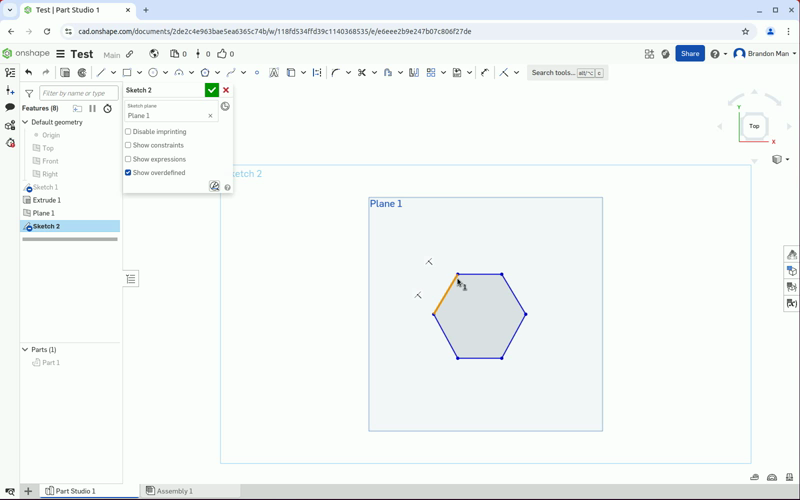
scroll(-6)
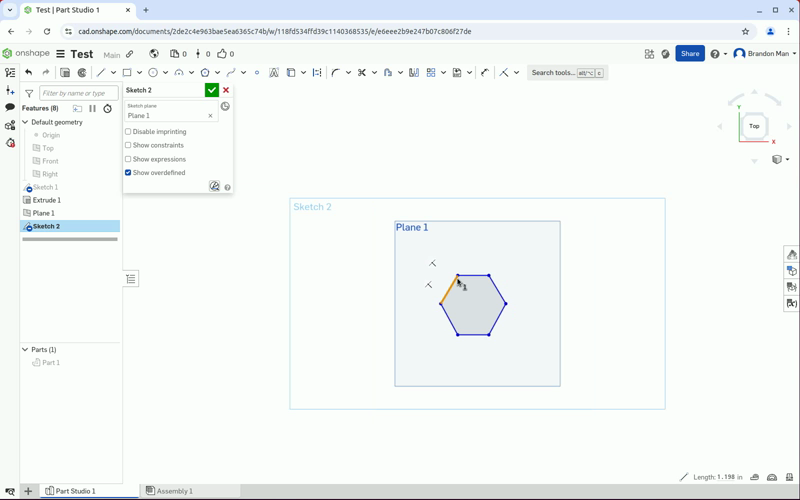
scroll(-6)
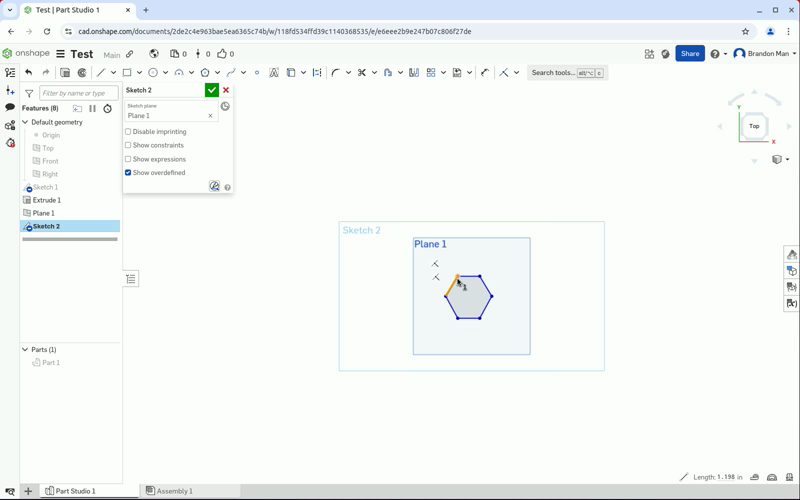
scroll(-6)
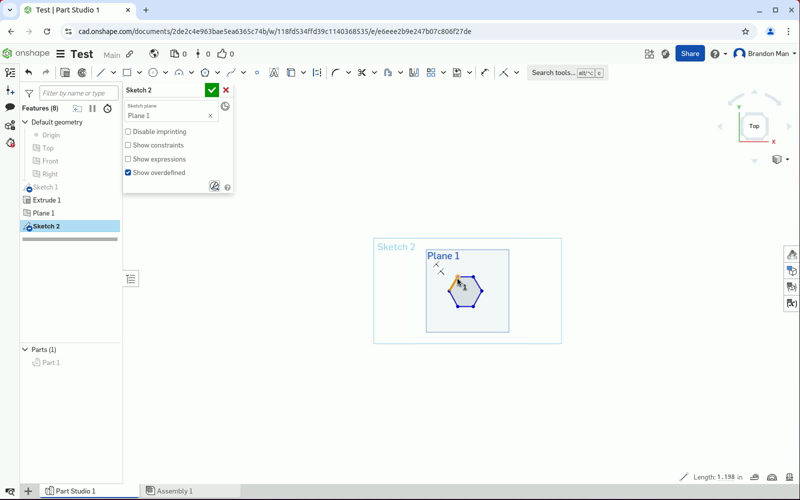
scroll(-6)
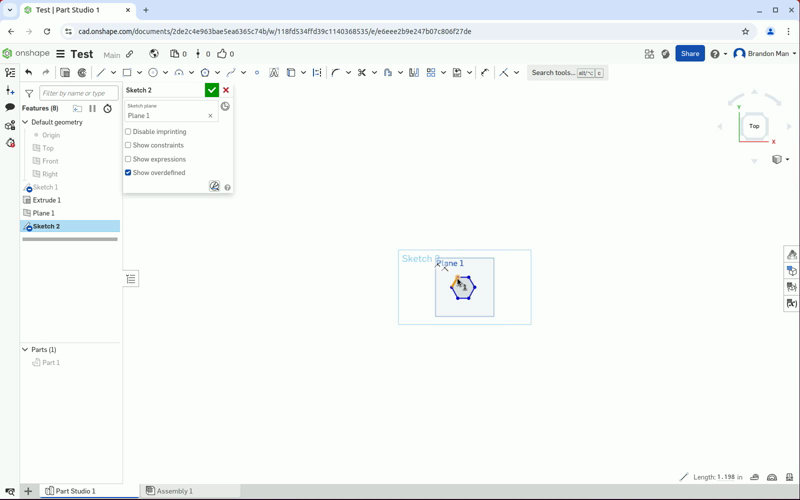
scroll(-6)
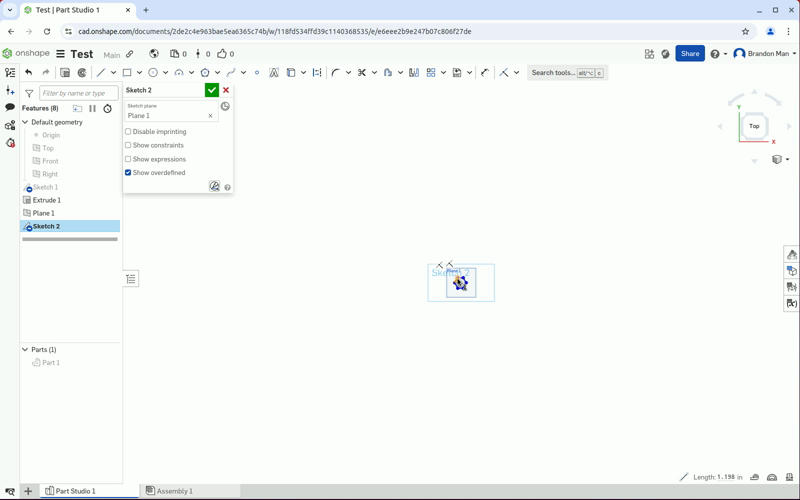
mouse_move(73, 352)
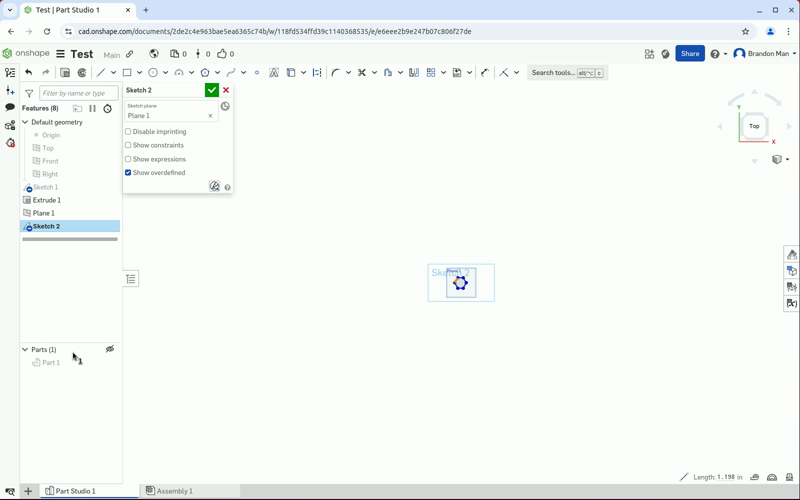
key(shift+y)
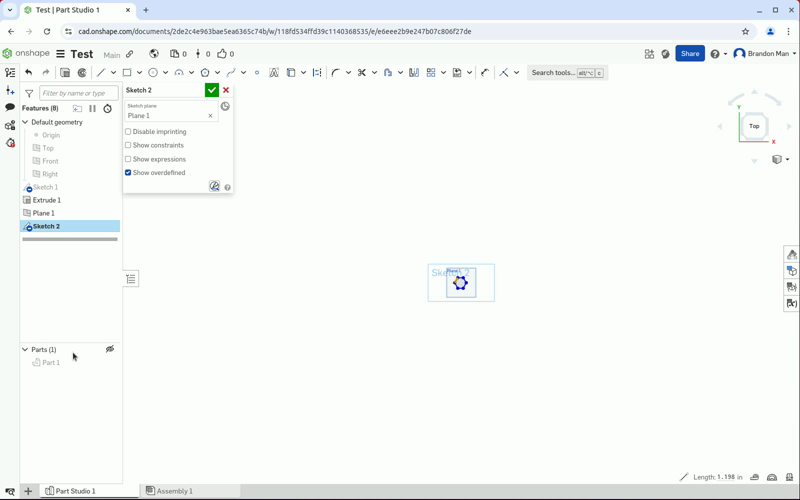
key(shift+e)
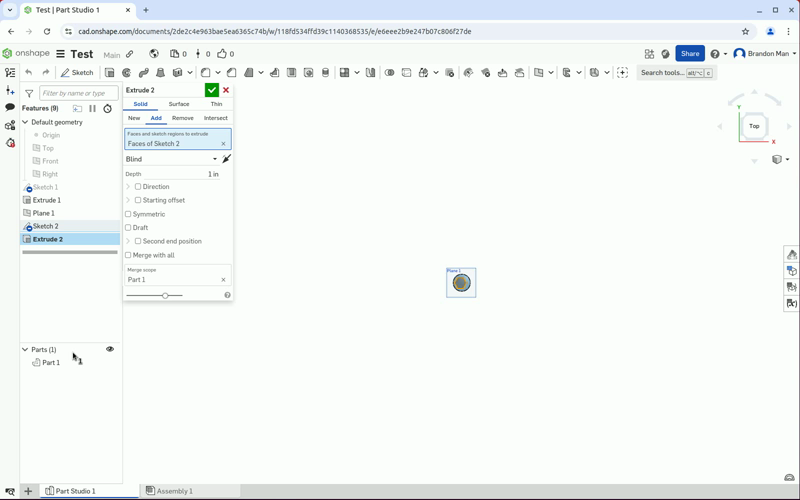
mouse_move(143, 106)
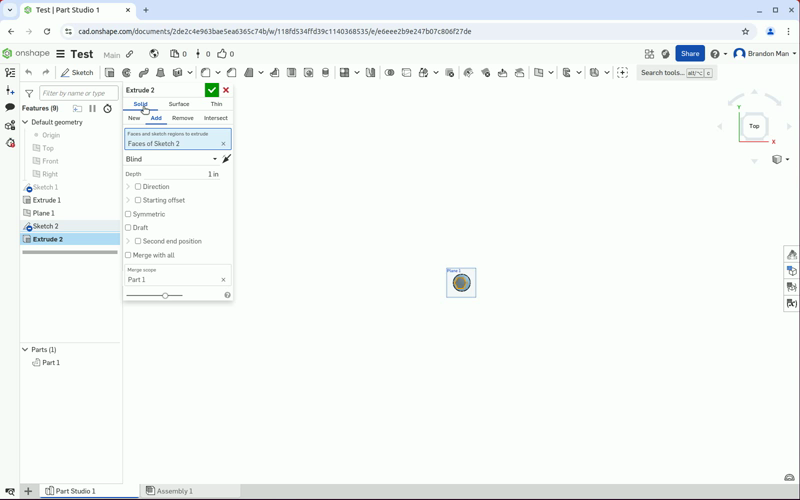
click(143, 106)
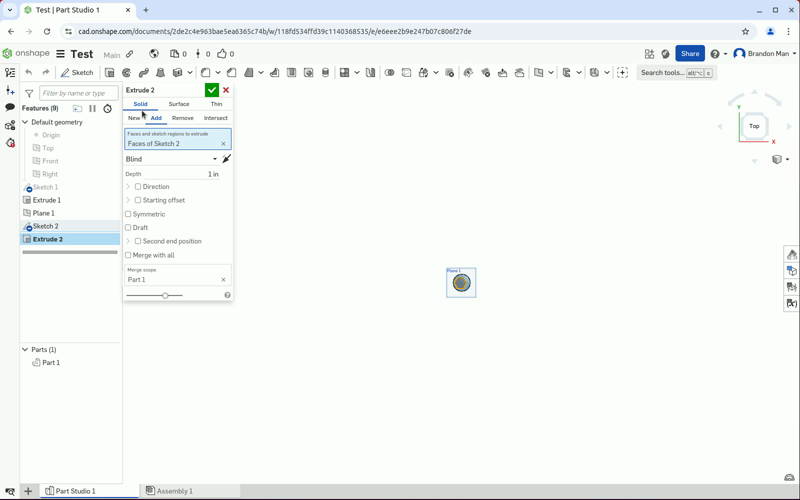
mouse_move(137, 120)
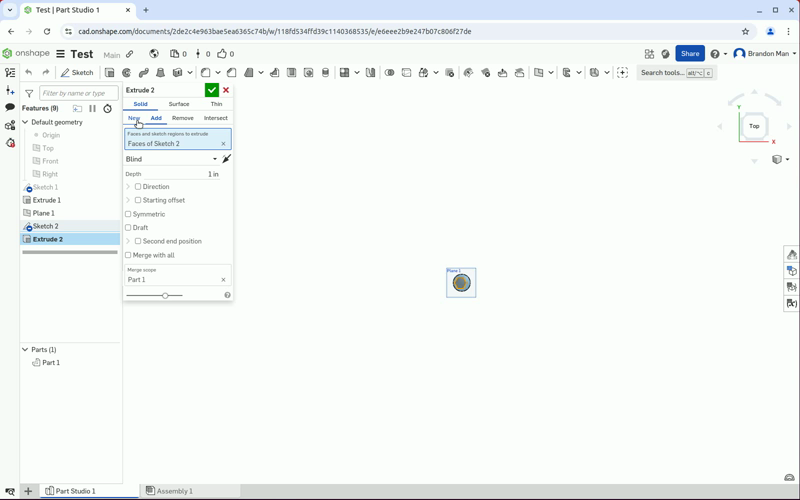
click(137, 120)
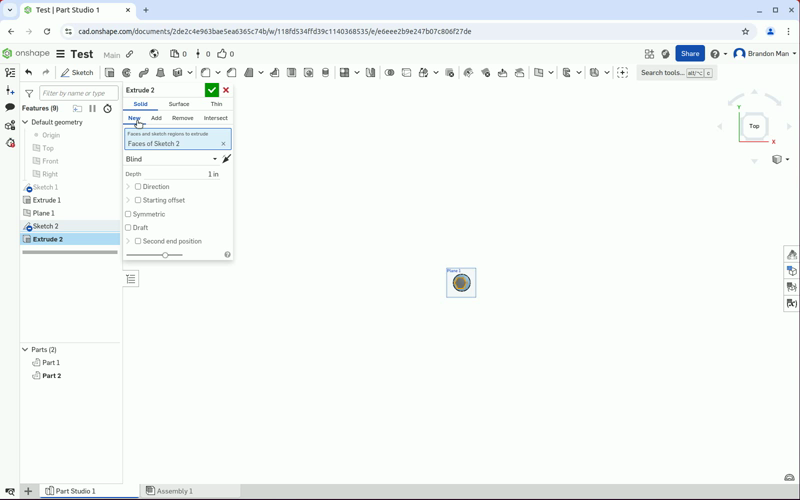
key(tab, 4)
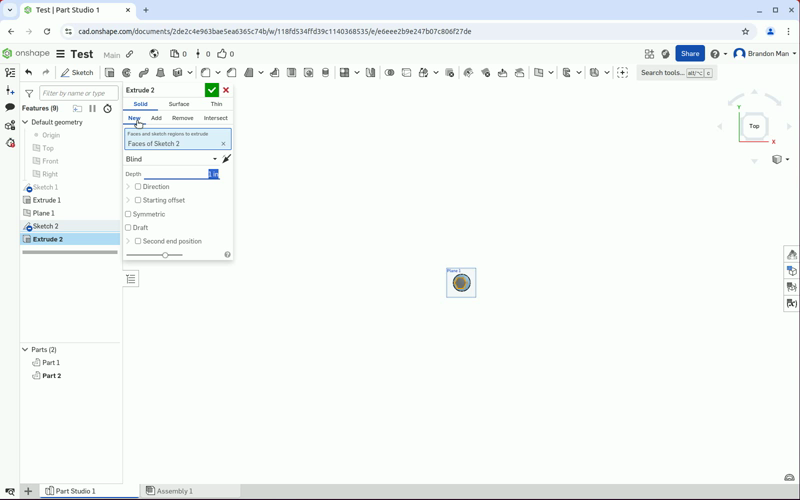
text(0.481)
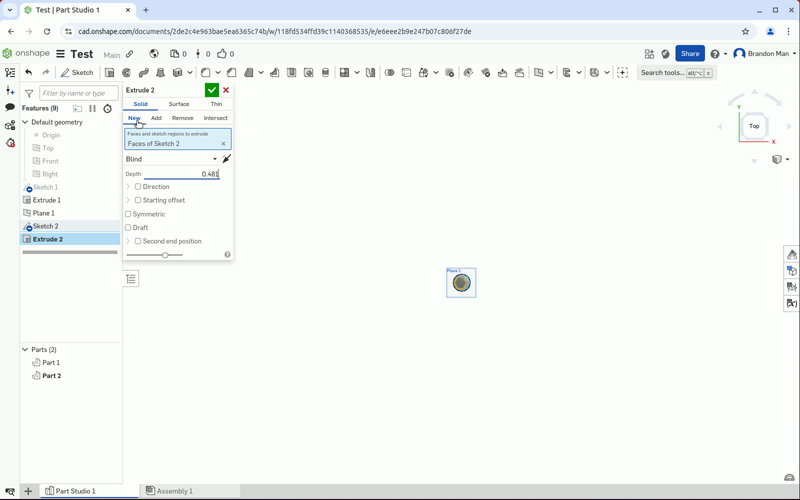
key(enter)
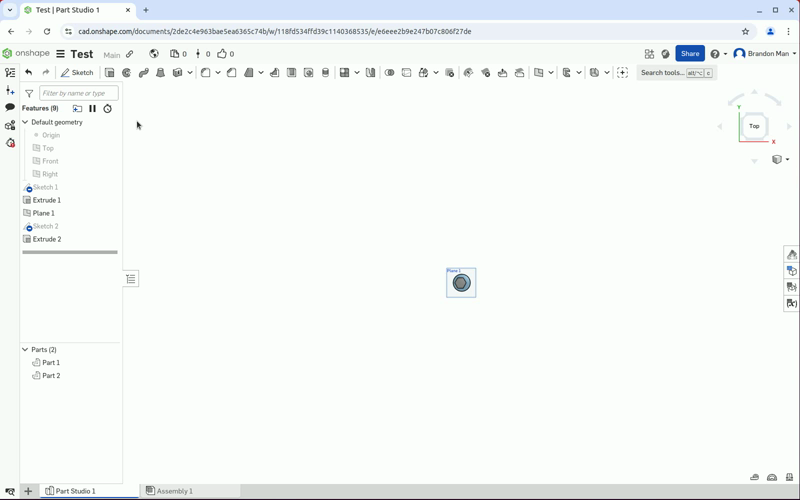
key(shift+h)
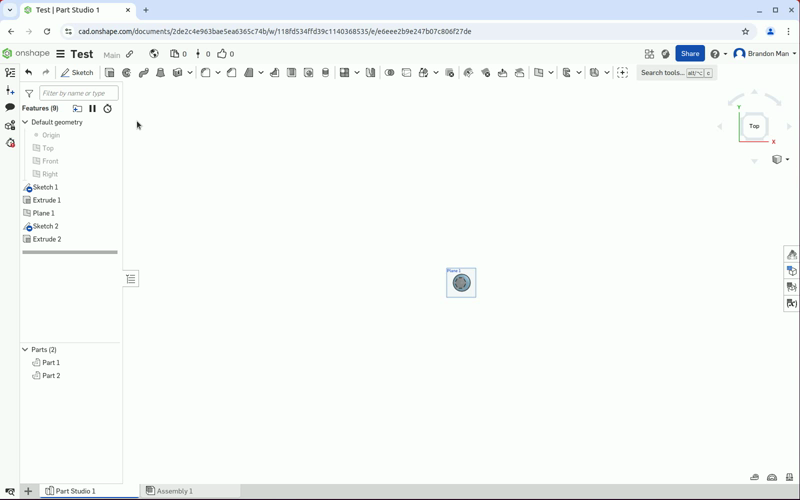
key(shift+h)
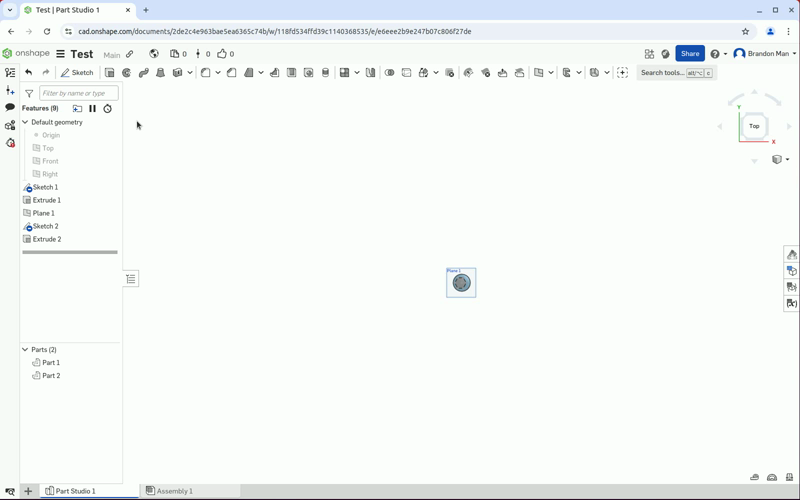
key(shift+7)
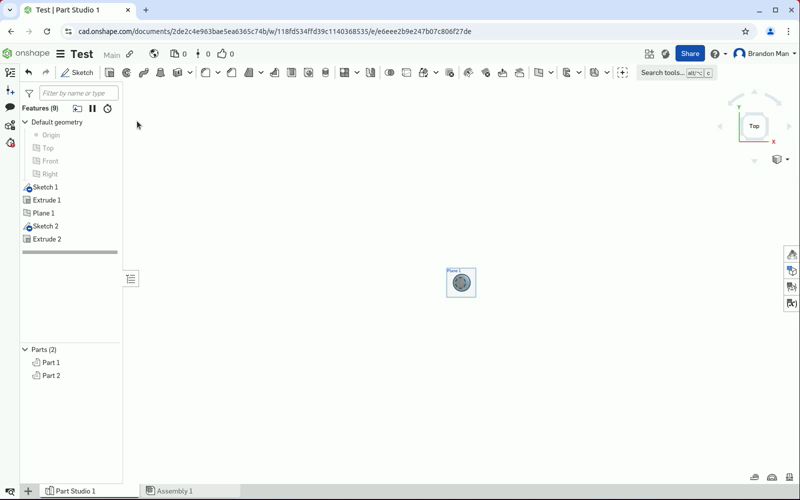
key(up, 3)
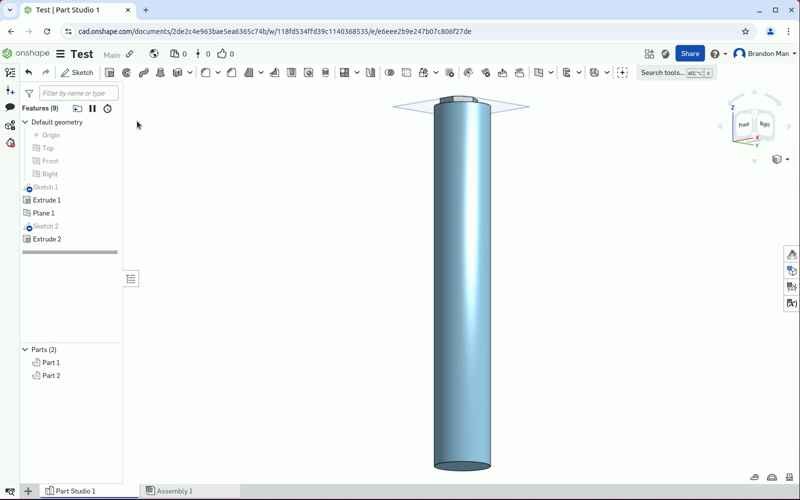
key(left, 3)
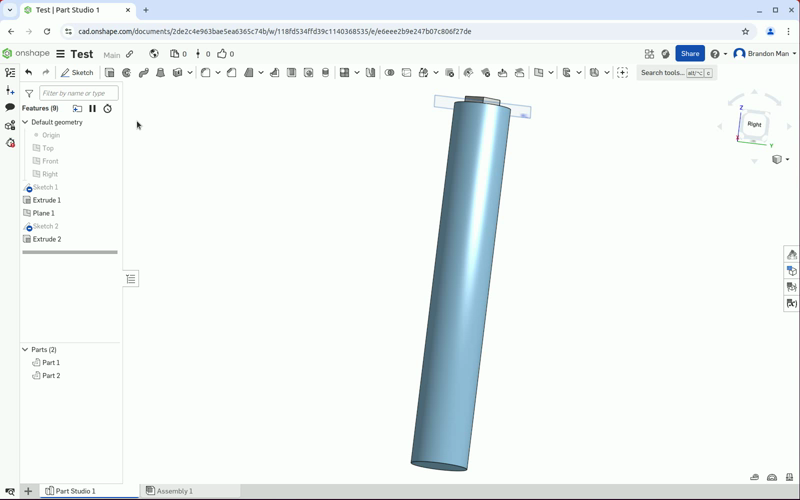
key(right, 3)
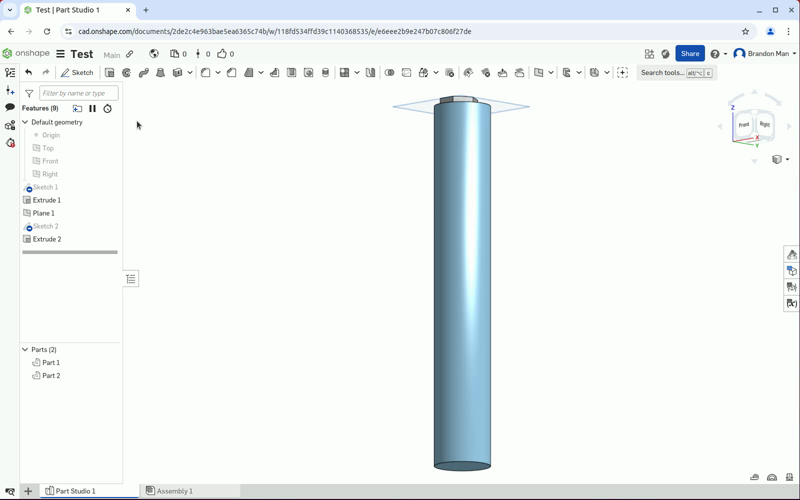
key(down, 3)
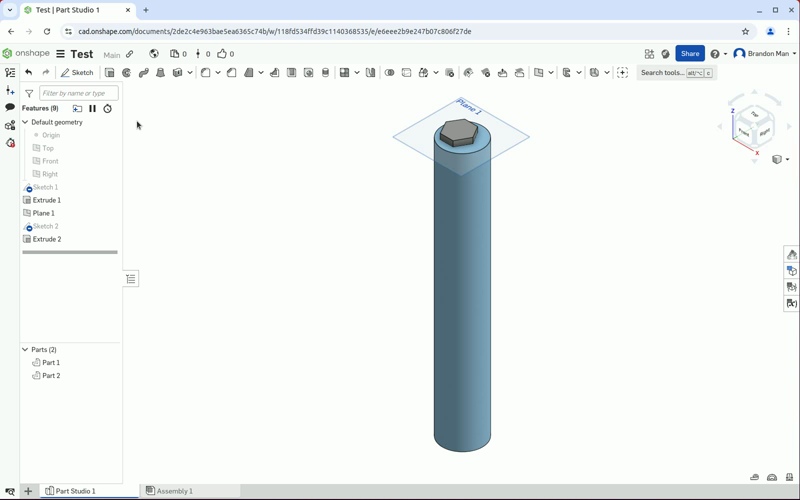
mouse_move(73, 189)
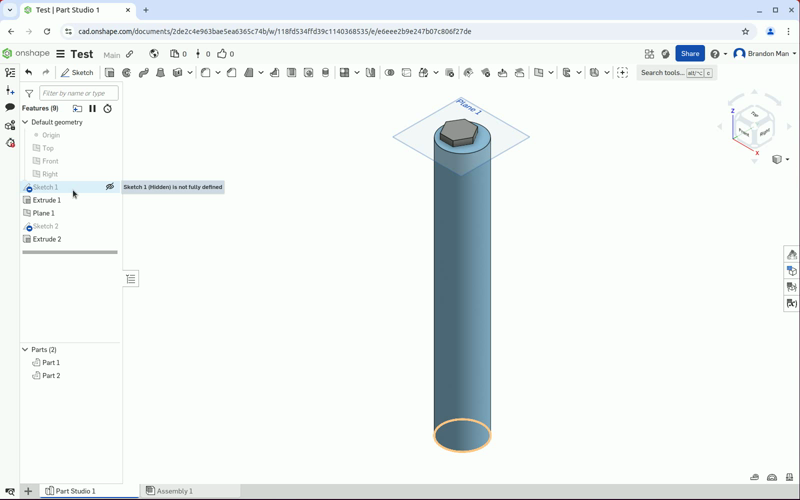
click(73, 189)